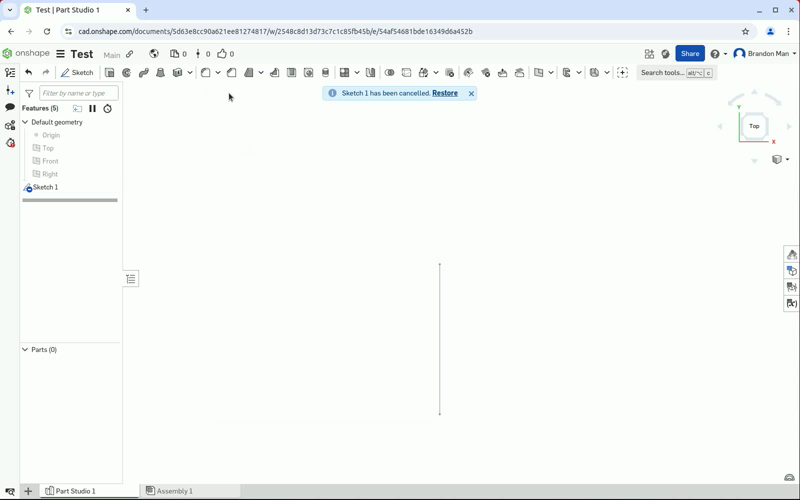
key(shift+h)
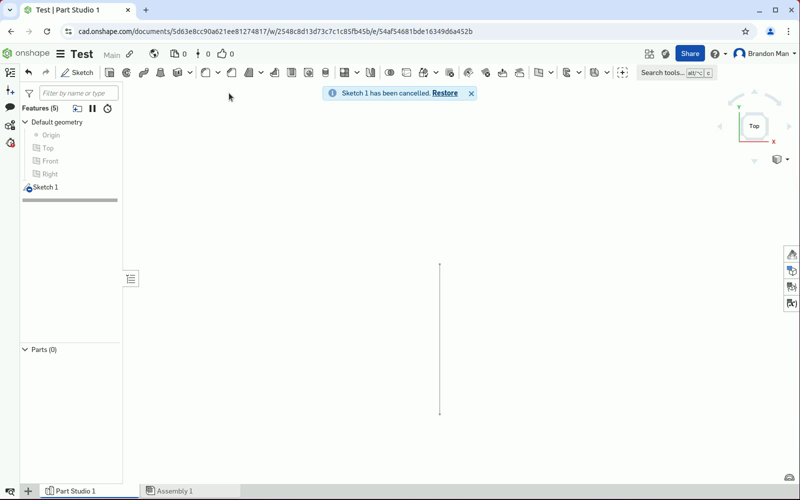
key(shift+s)
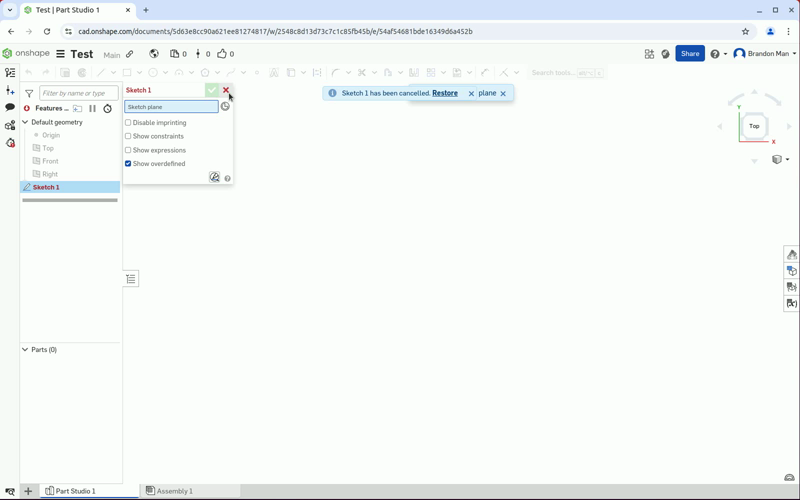
mouse_move(73, 150)
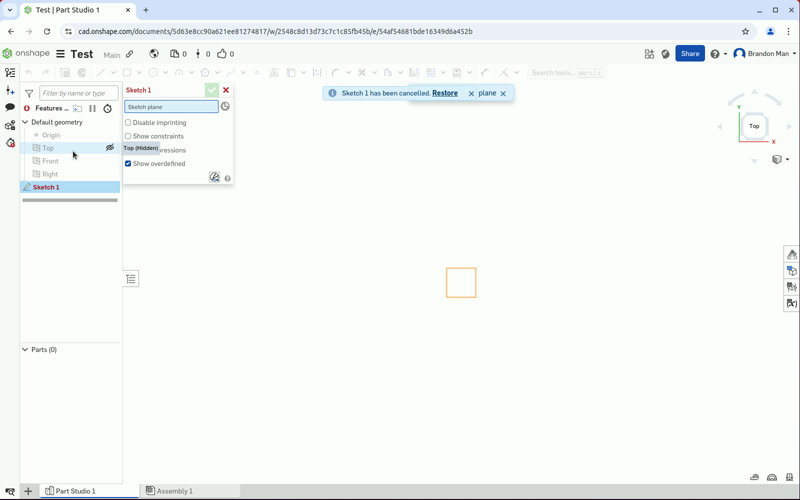
click(73, 150)
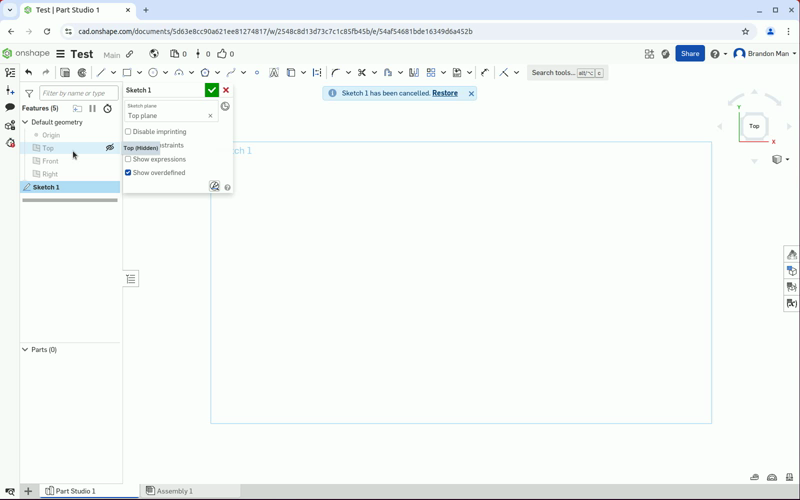
mouse_move(73, 352)
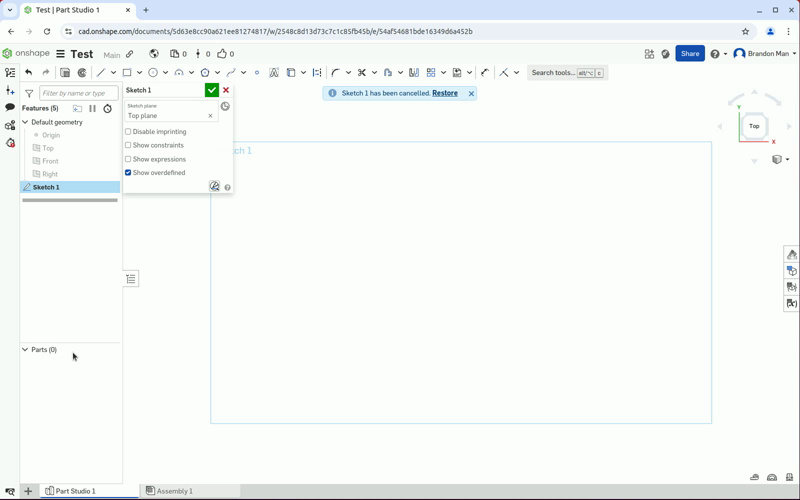
key(y)
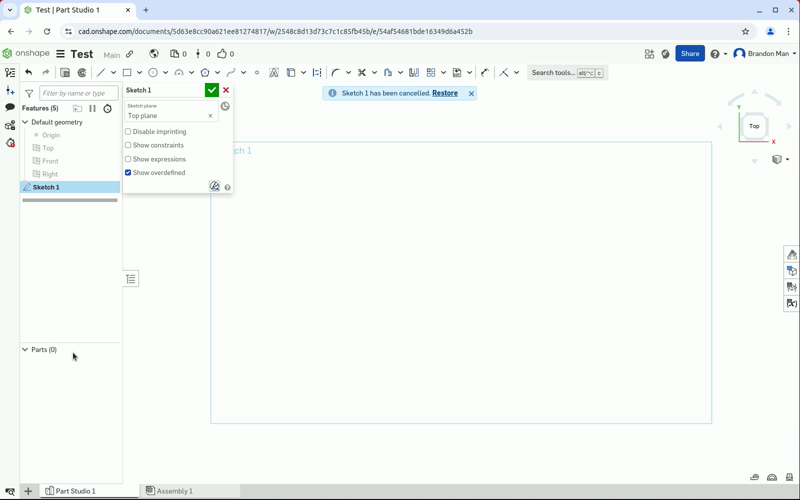
key(l)
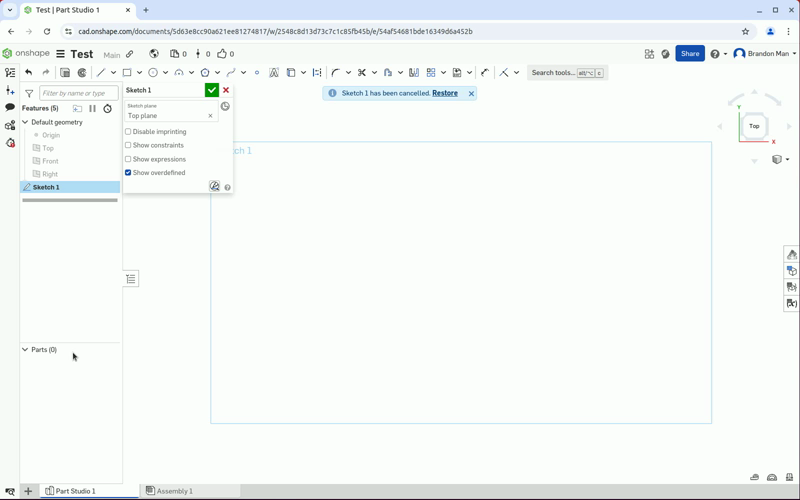
key_down(shift)
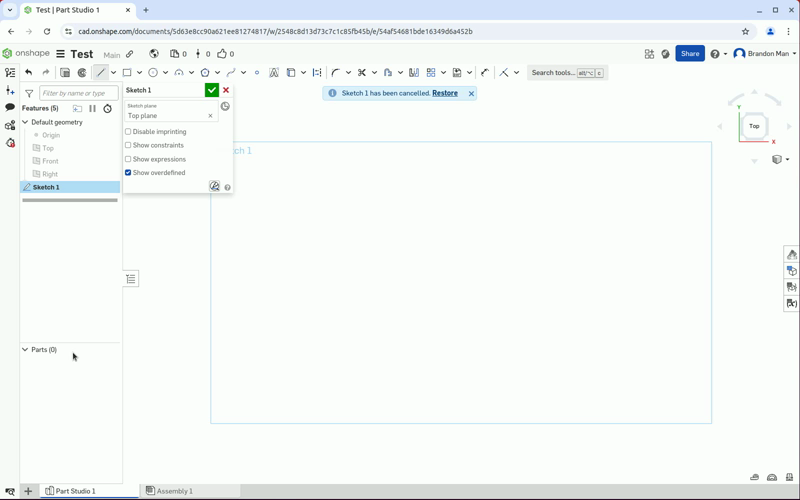
mouse_move(418, 395)
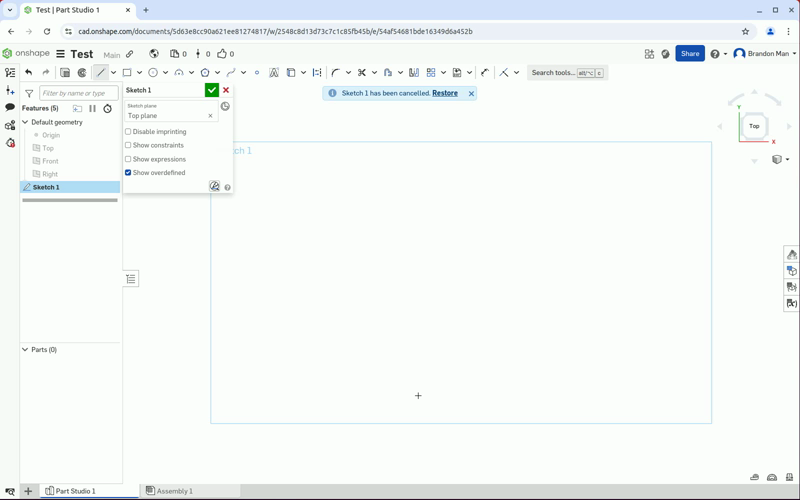
click(418, 395)
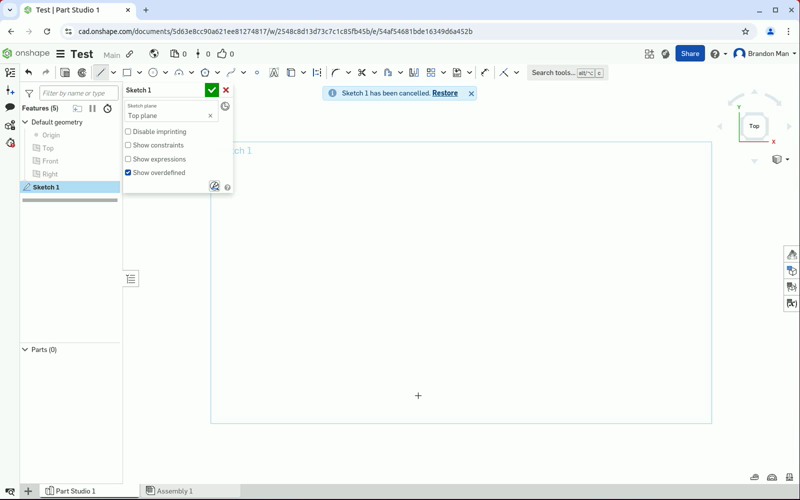
key_up(shift)
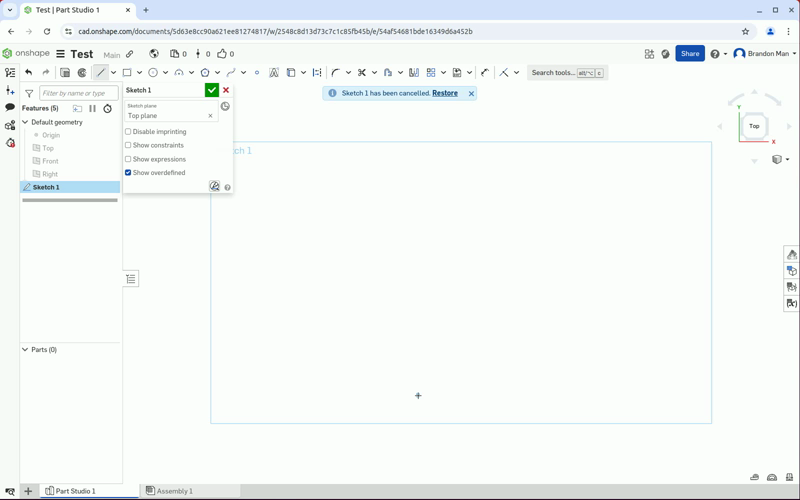
key_down(shift)
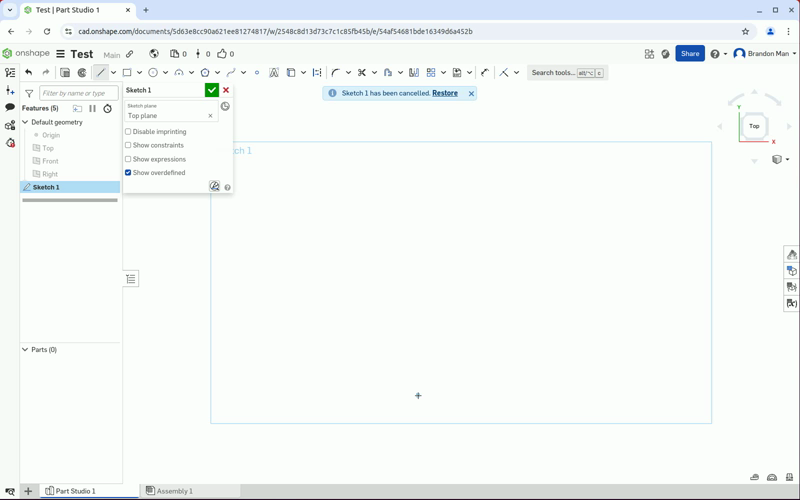
mouse_move(481, 395)
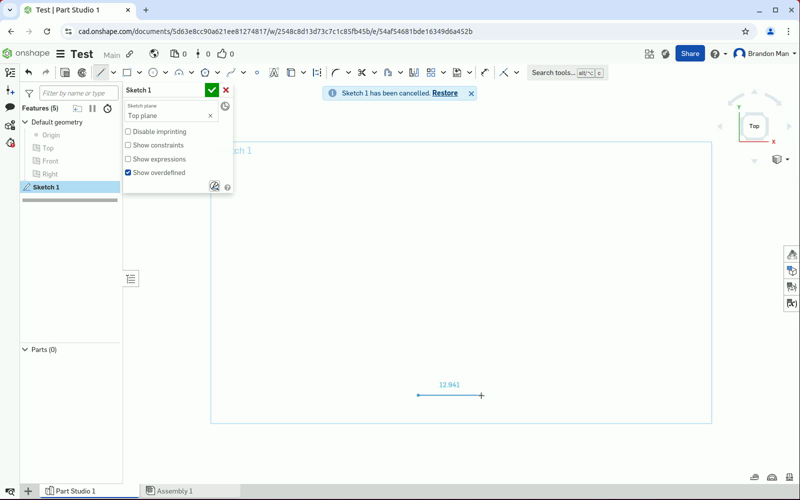
click(481, 395)
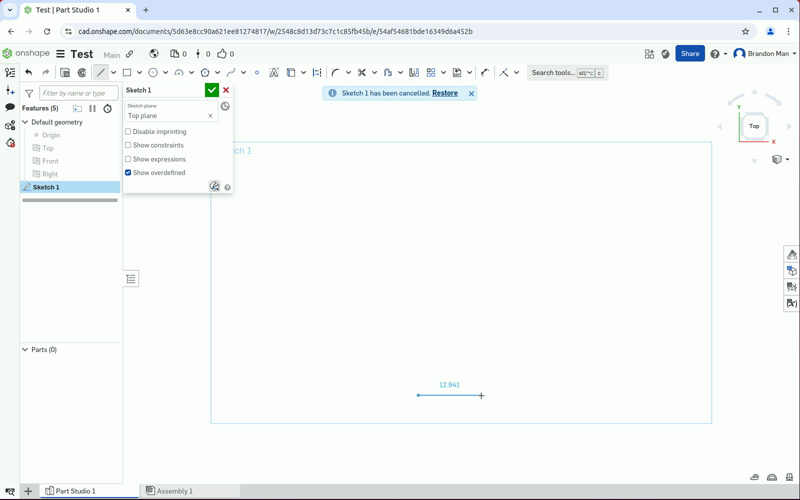
key_up(shift)
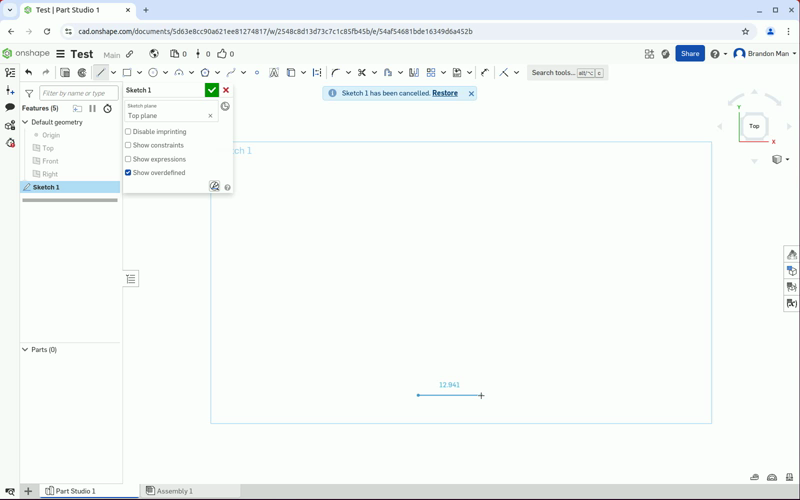
key_down(shift)
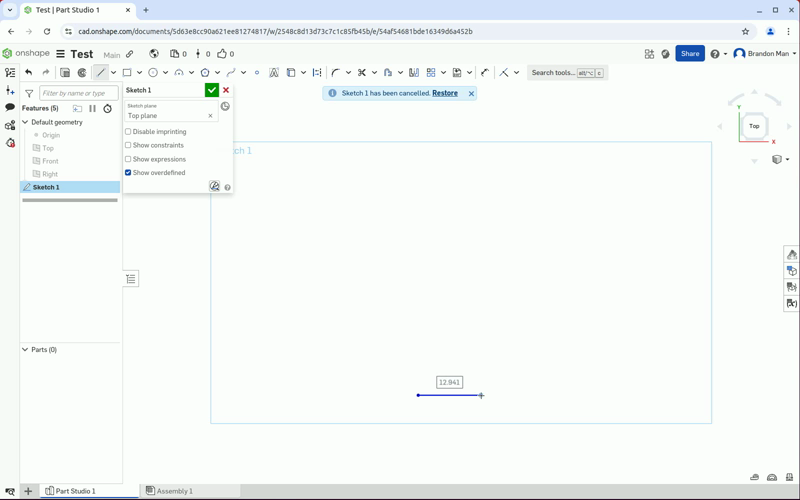
mouse_move(511, 395)
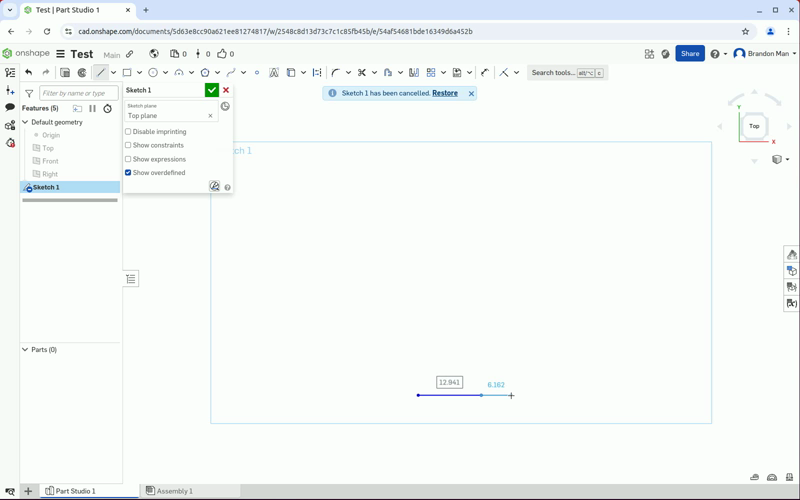
mouse_move(481, 344)
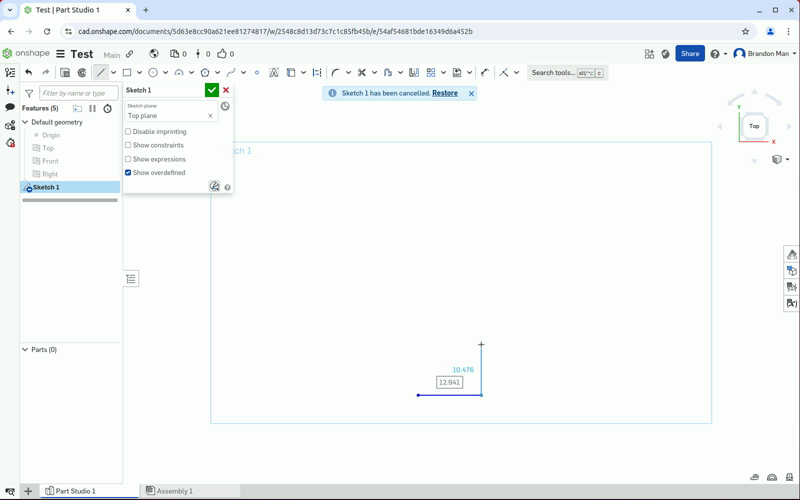
click(481, 344)
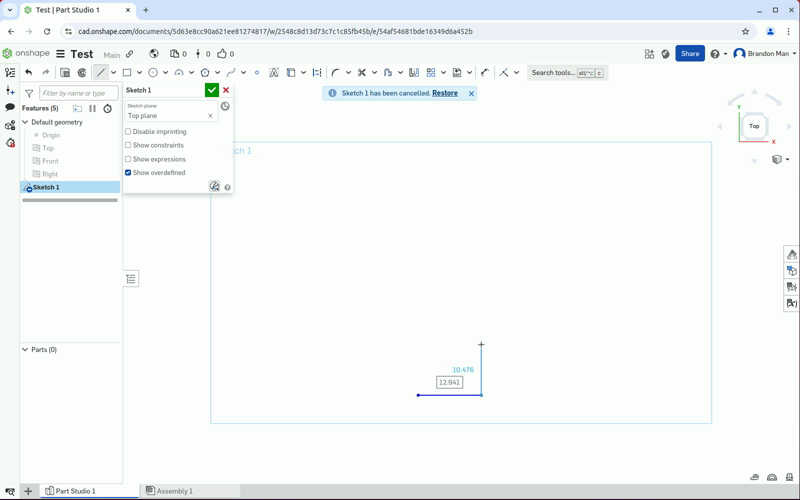
key_up(shift)
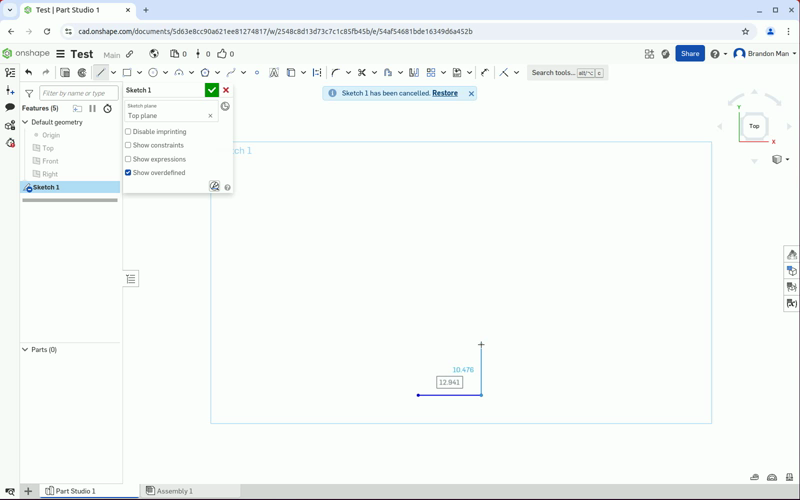
key_down(shift)
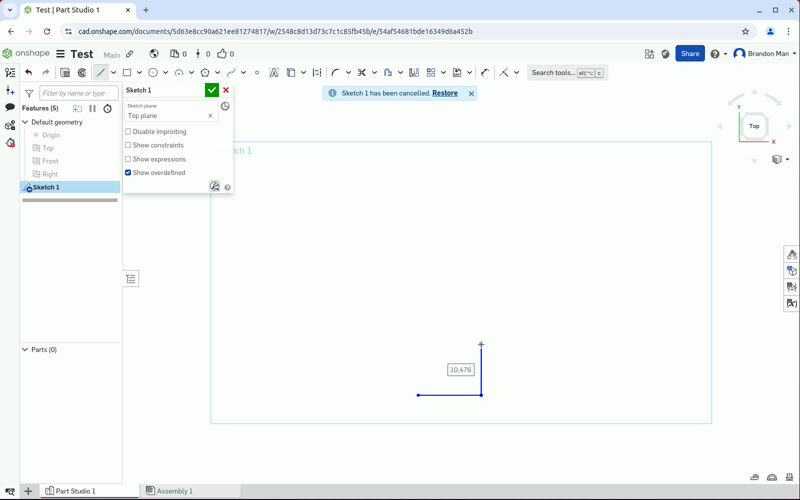
mouse_move(418, 344)
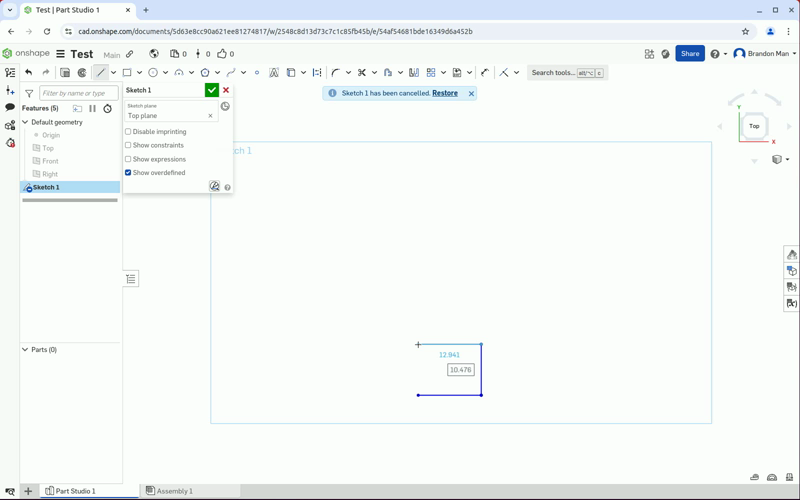
click(418, 344)
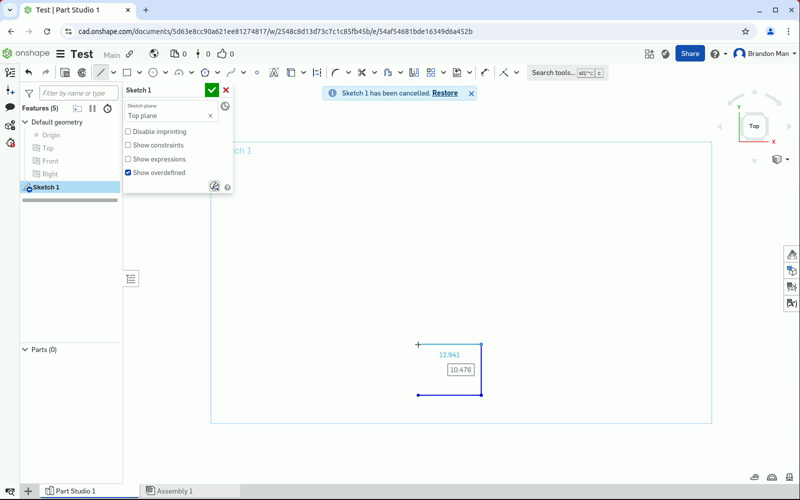
key_up(shift)
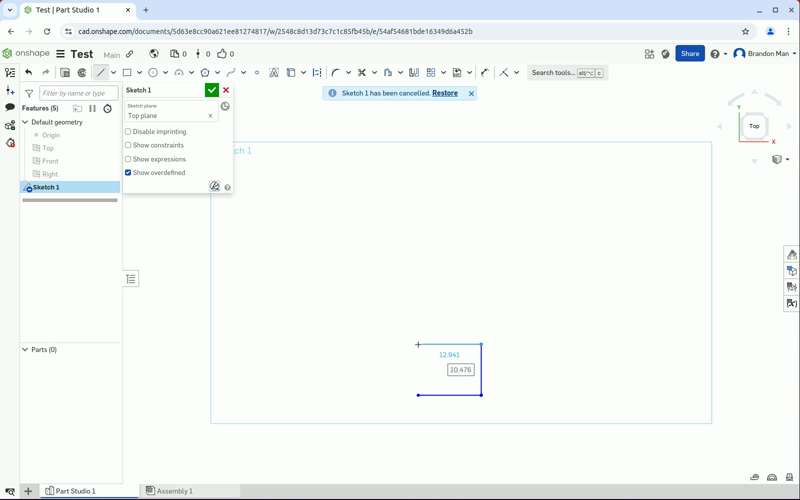
mouse_move(448, 344)
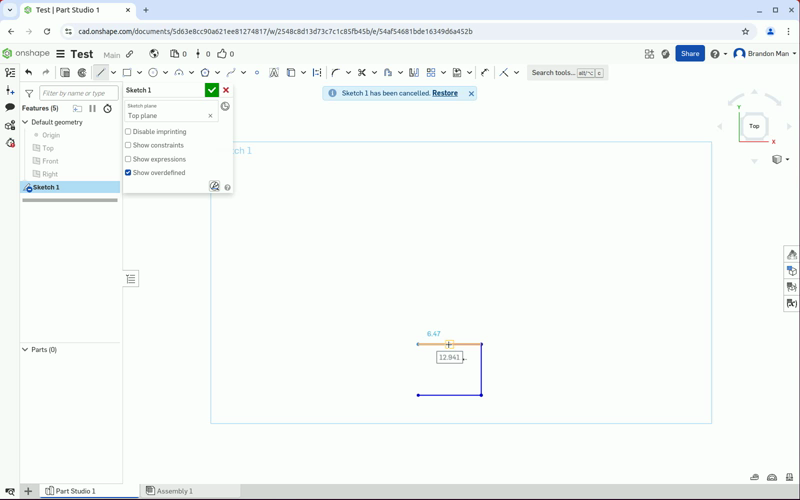
key_down(shift)
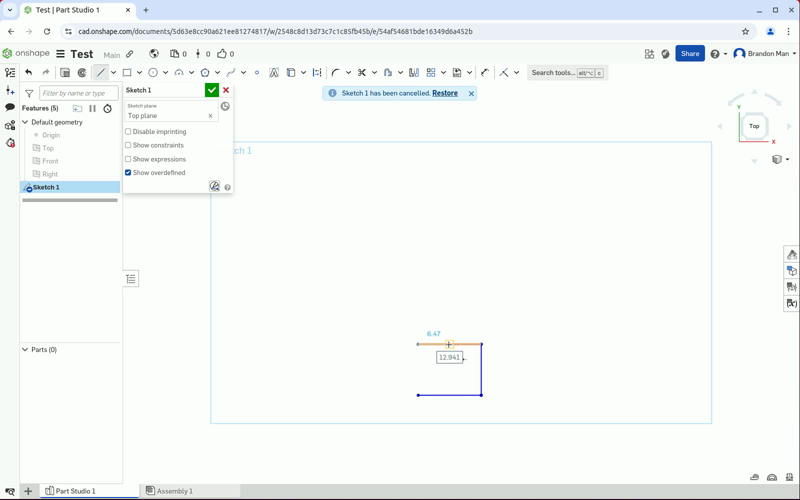
mouse_move(418, 395)
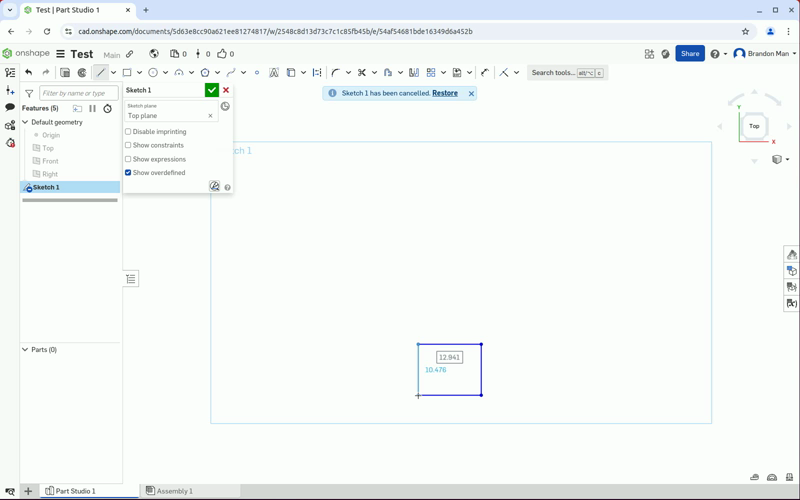
key_up(shift)
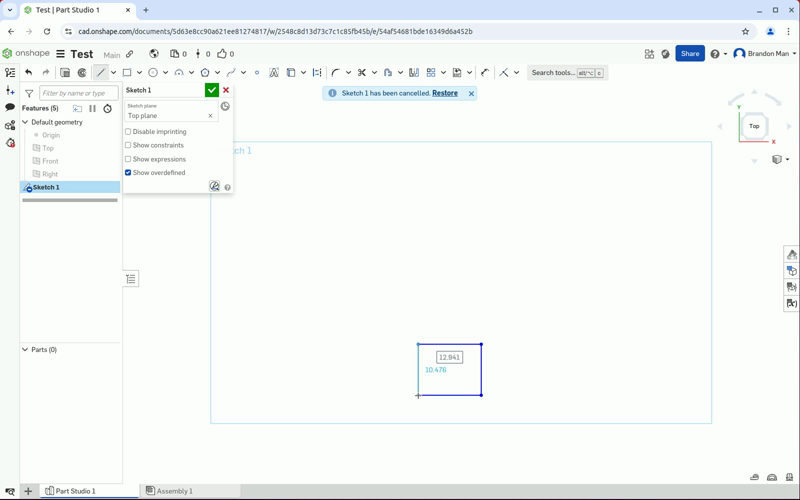
click(418, 395)
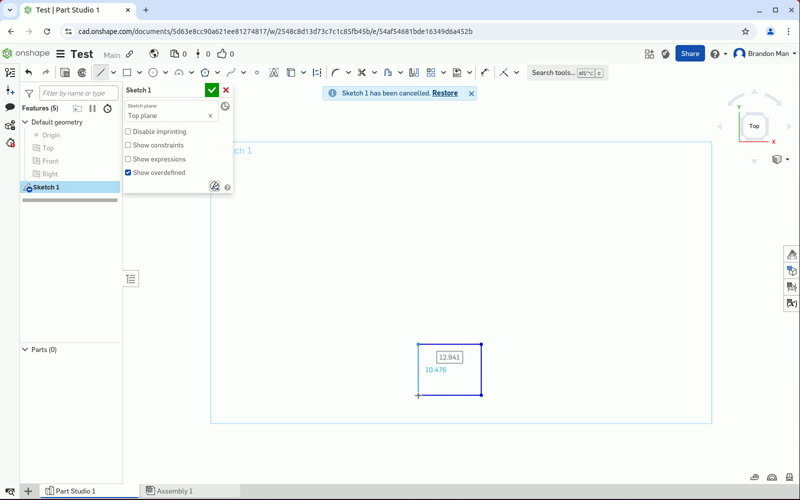
key(esc)
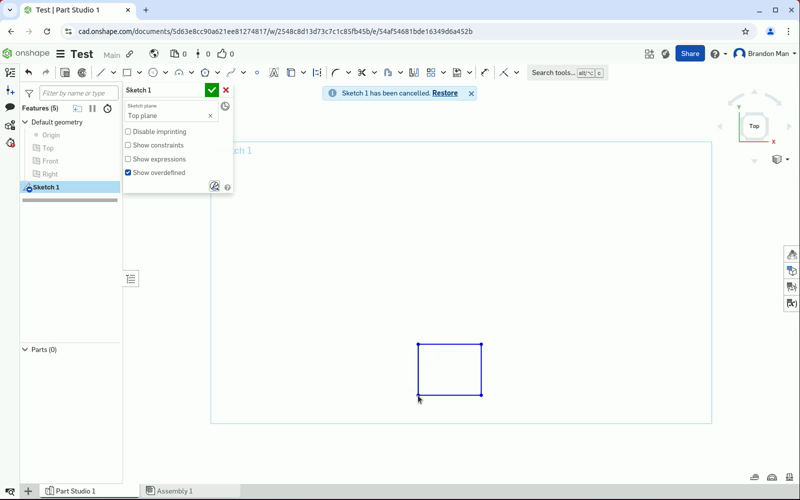
mouse_move(433, 363)
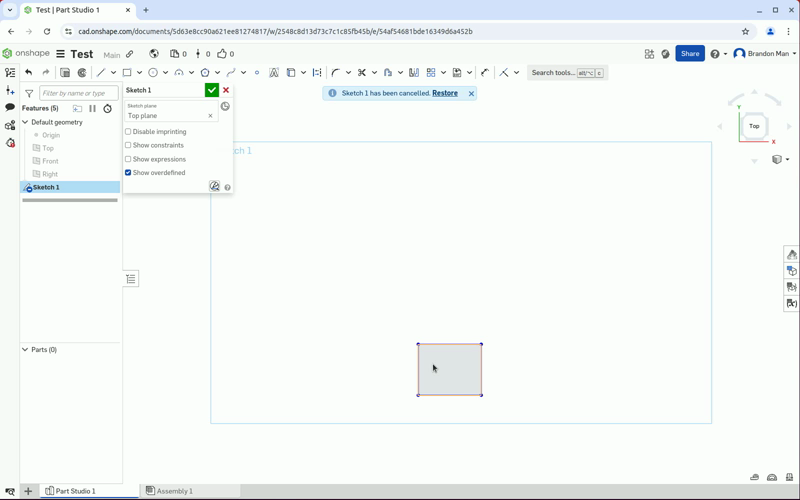
click(433, 363)
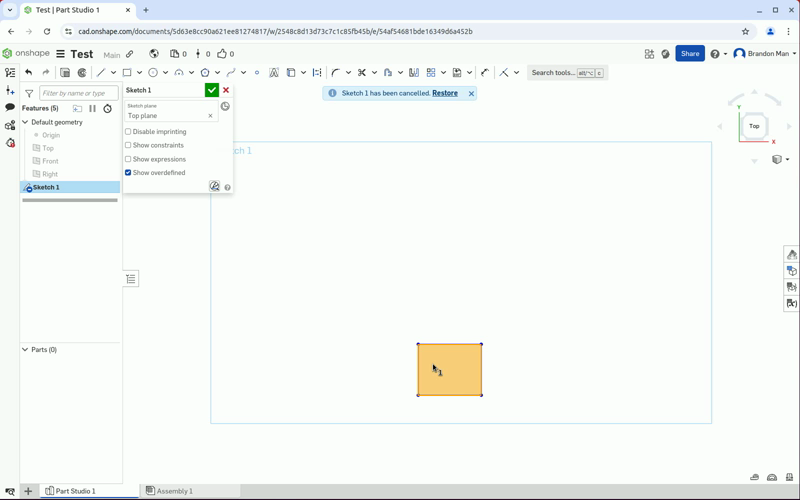
mouse_move(73, 352)
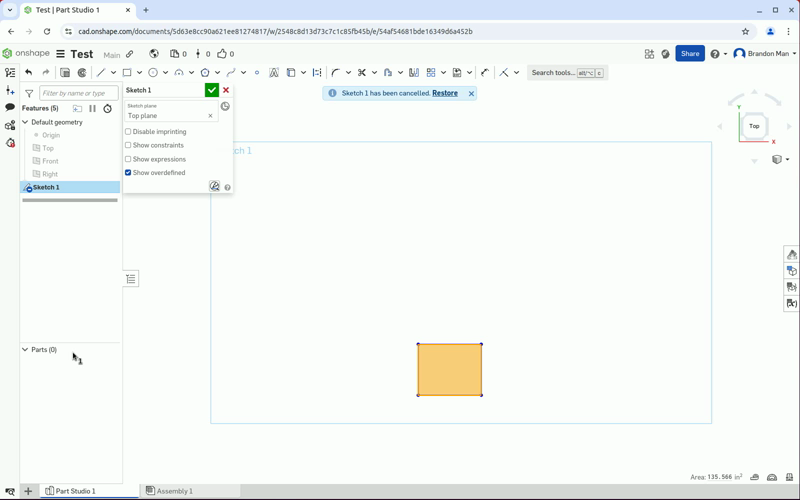
key(shift+y)
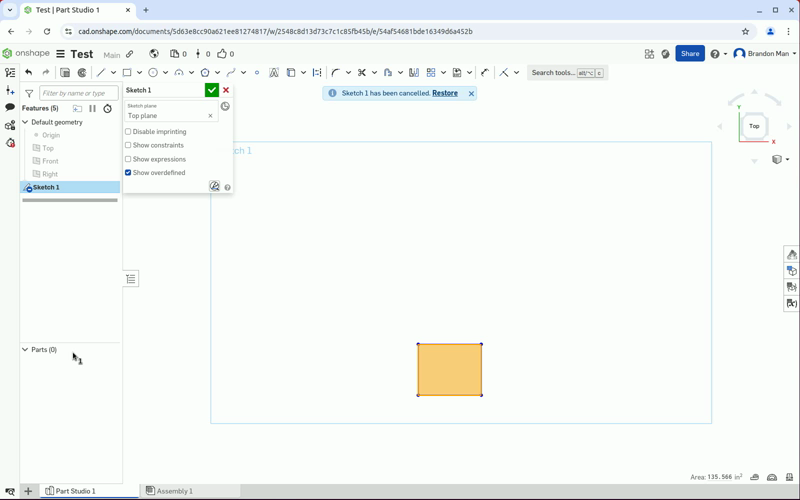
key(shift+e)
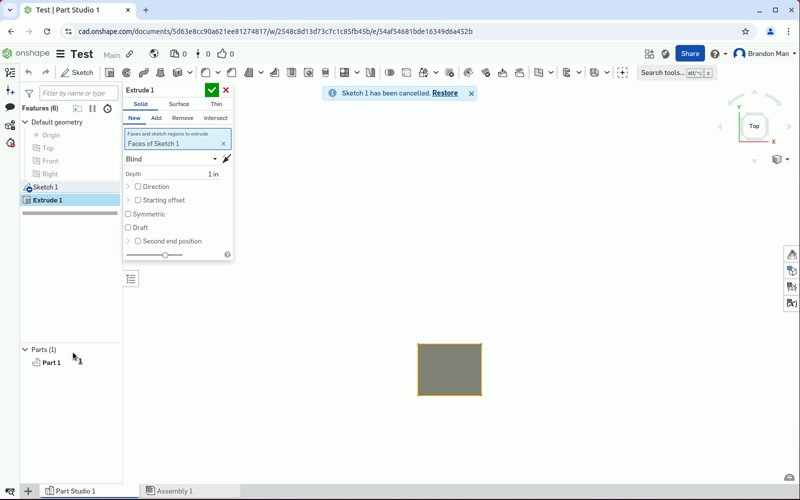
mouse_move(143, 106)
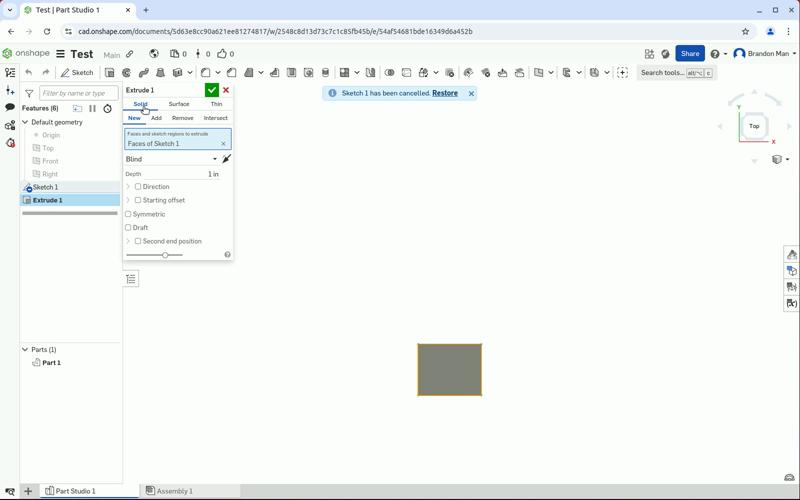
click(143, 106)
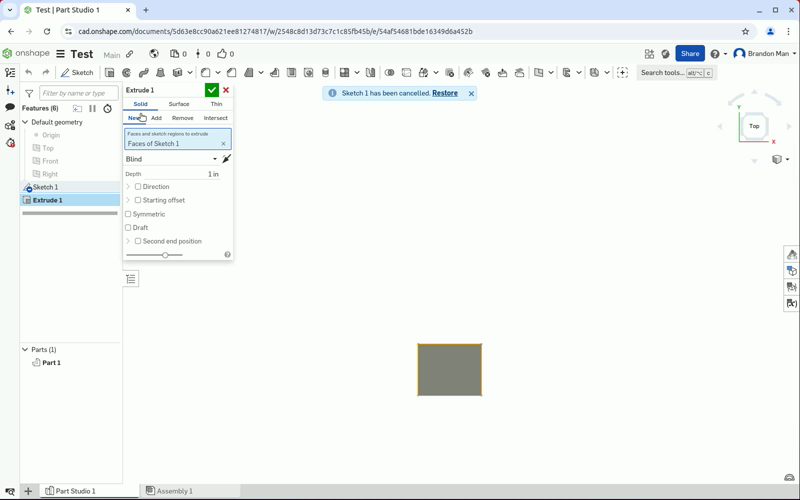
mouse_move(137, 120)
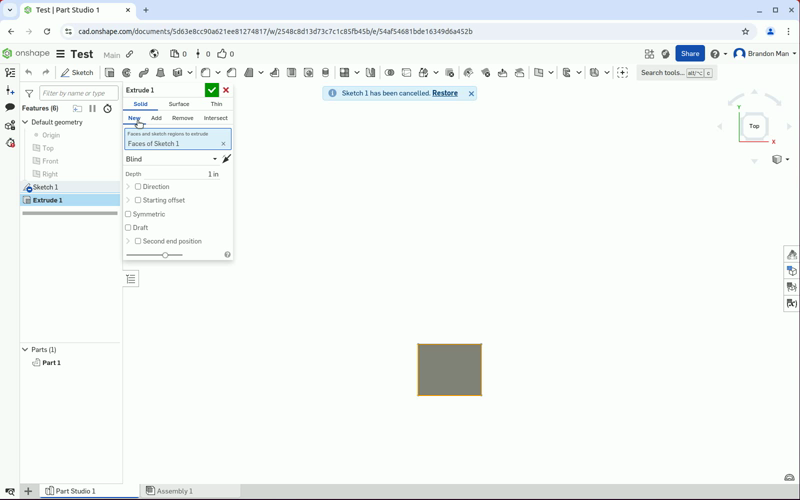
click(137, 120)
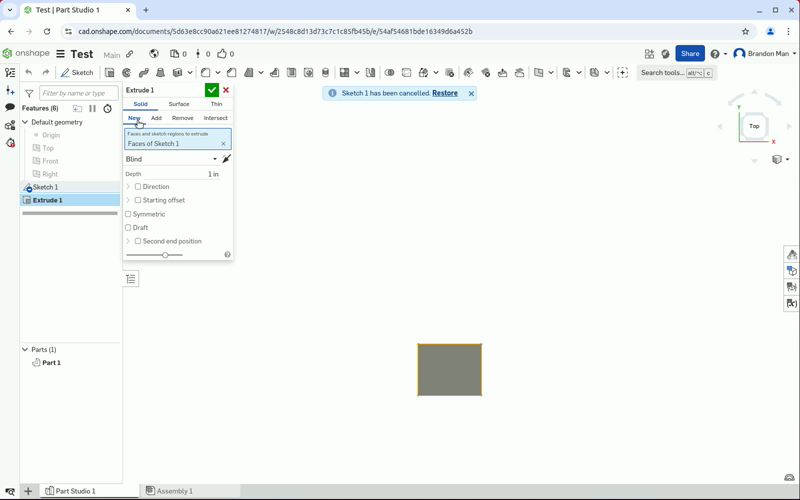
key(tab, 4)
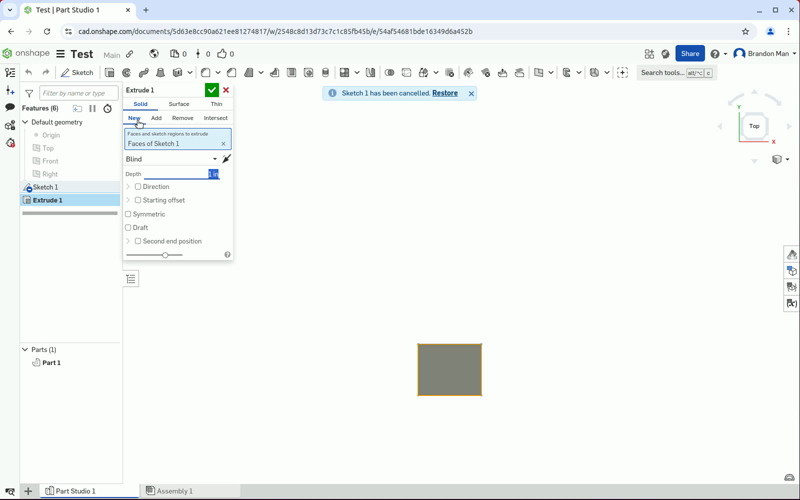
text(0.481)
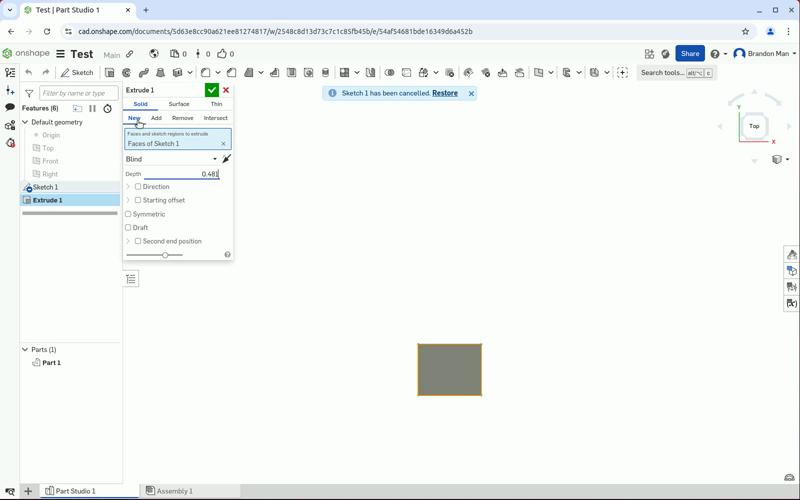
key(enter)
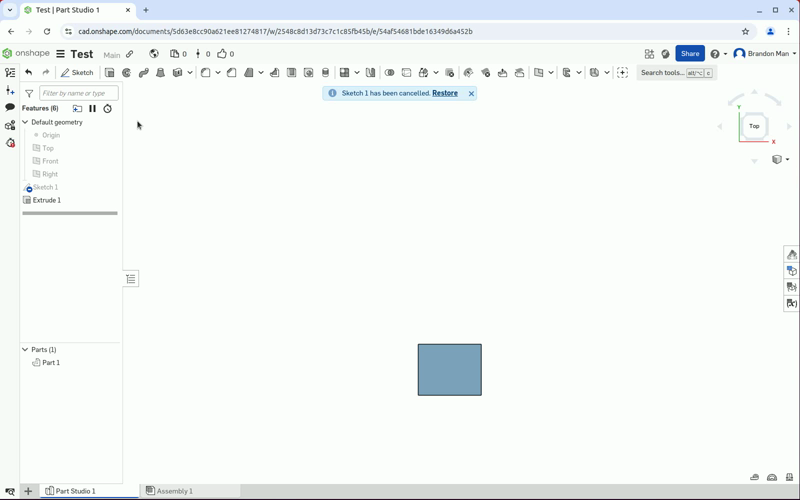
key(shift+h)
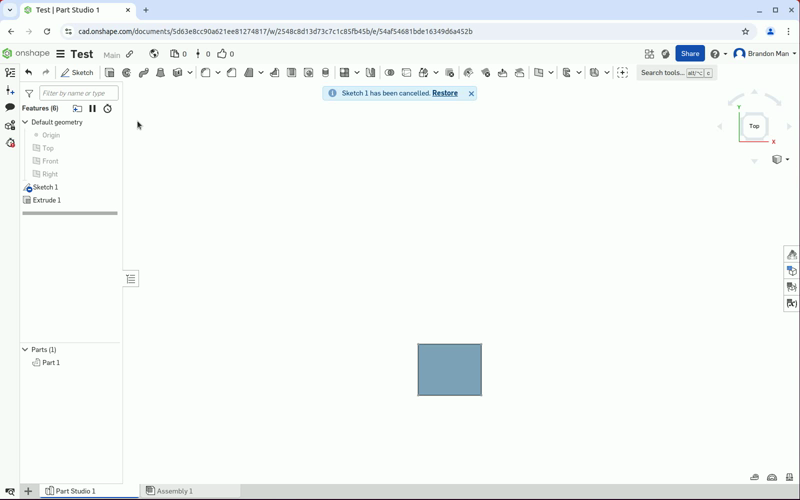
key(shift+h)
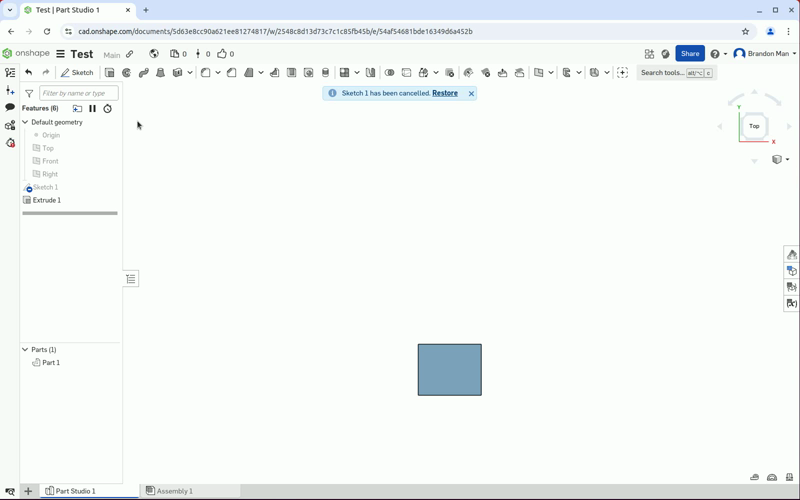
mouse_move(73, 189)
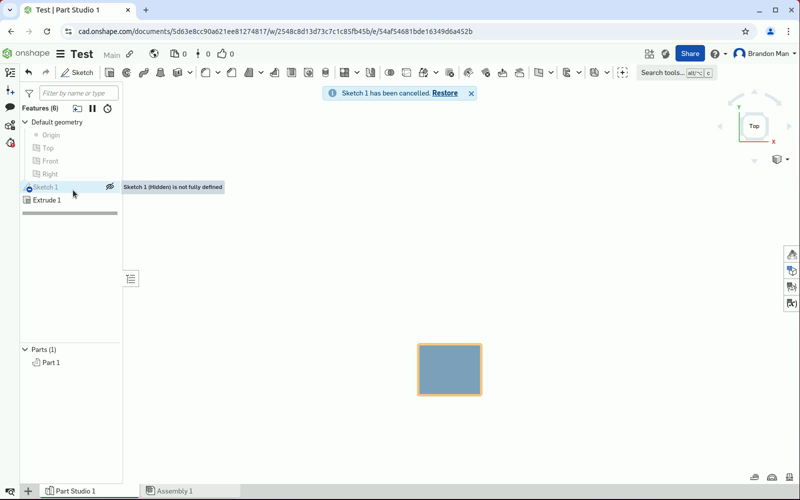
click(73, 189)
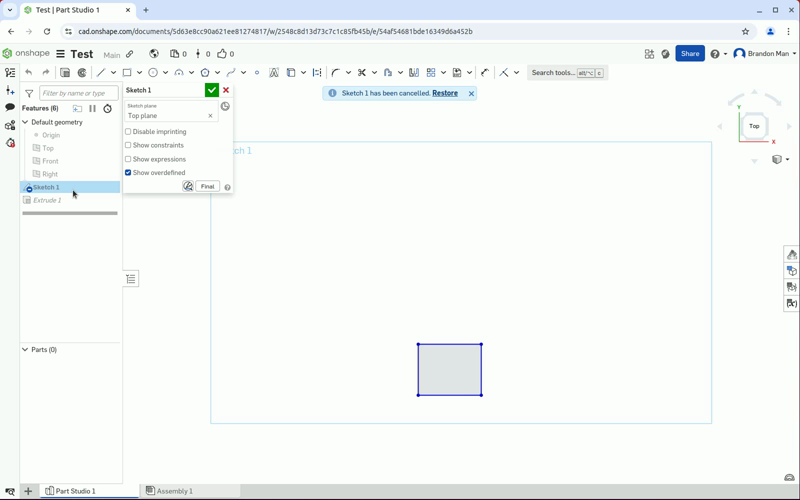
mouse_move(229, 92)
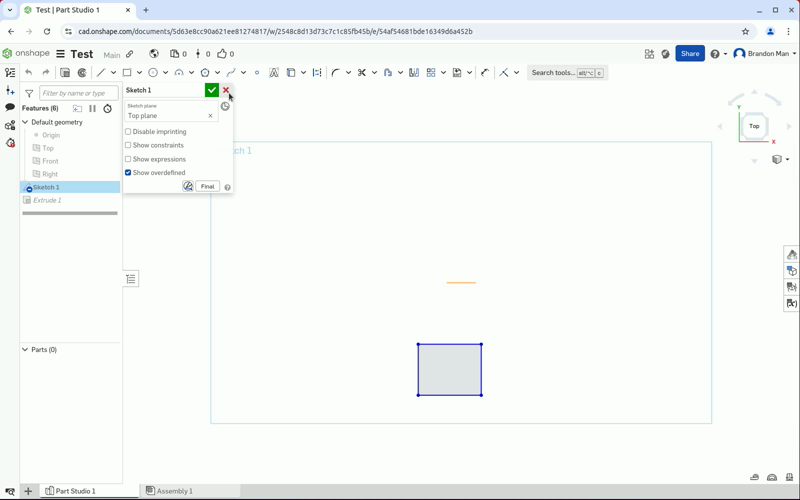
click(229, 92)
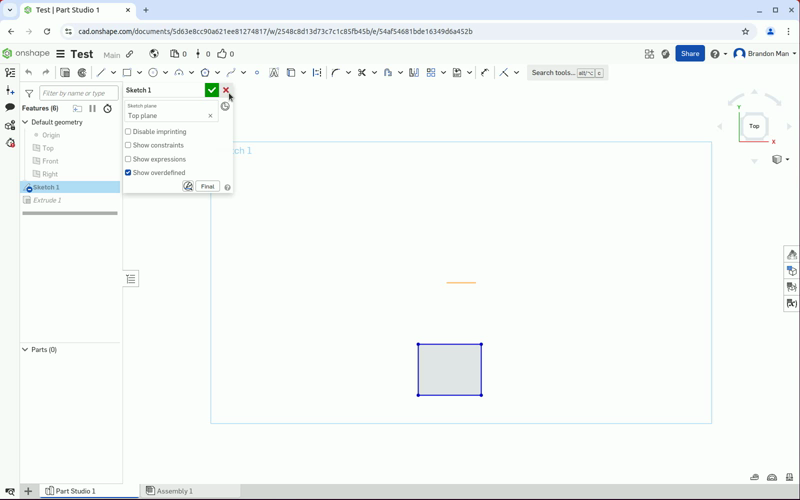
key(shift+s)
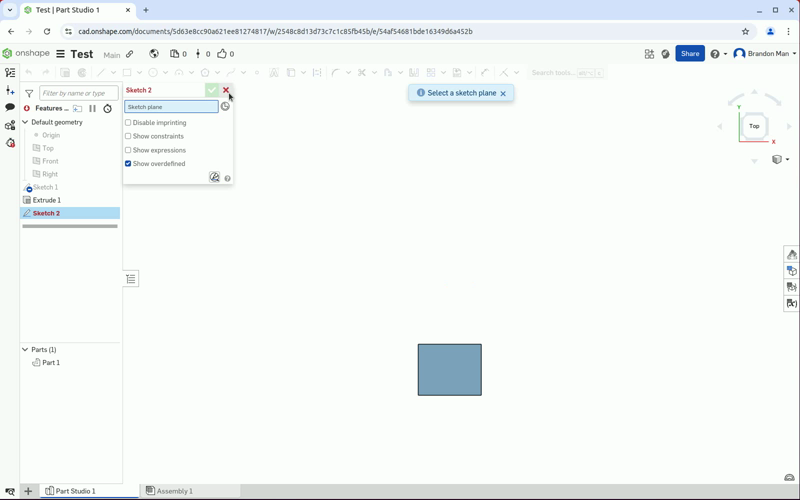
mouse_move(73, 150)
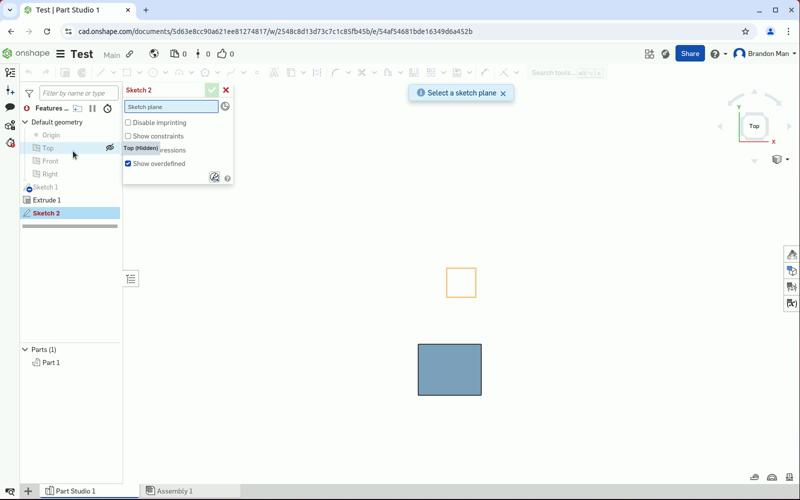
click(73, 150)
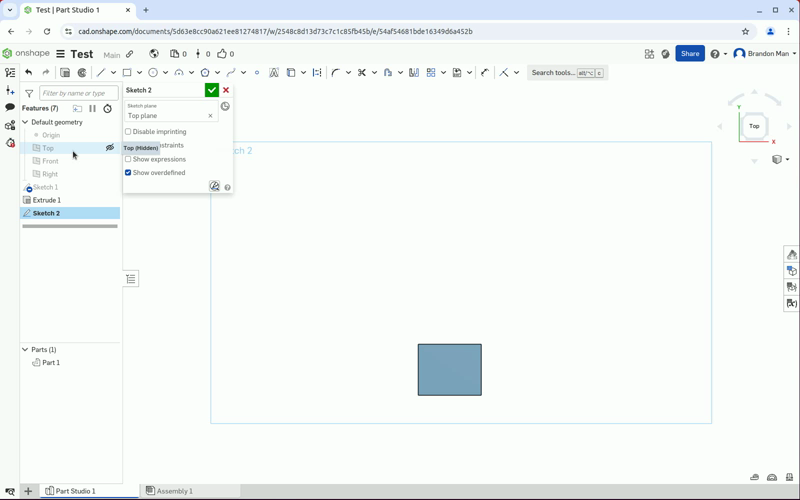
mouse_move(73, 352)
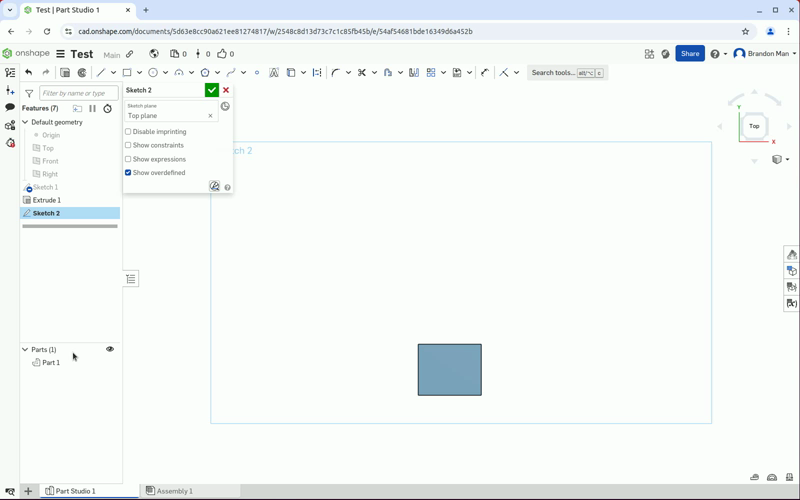
key(y)
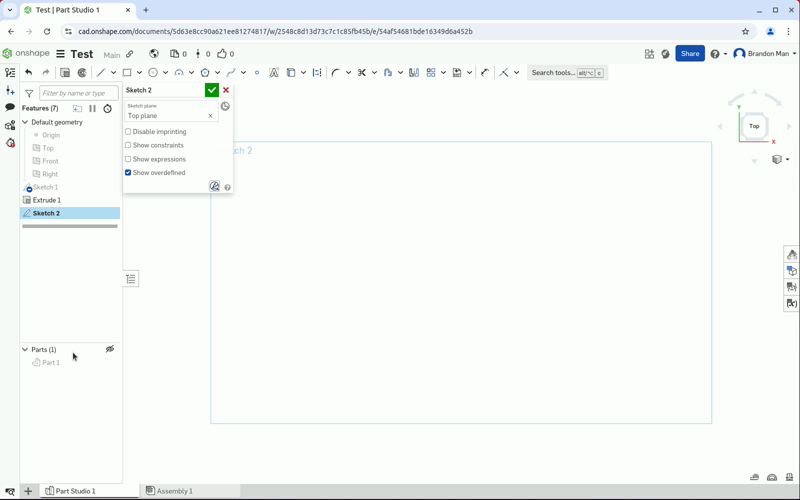
key(l)
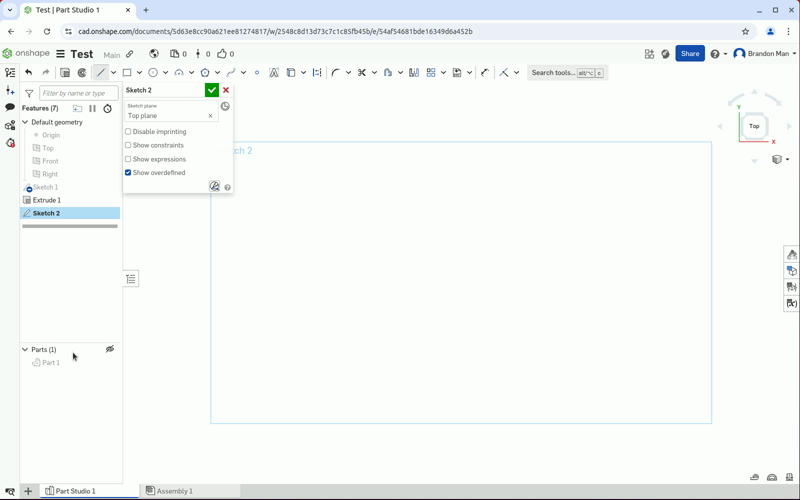
key_down(shift)
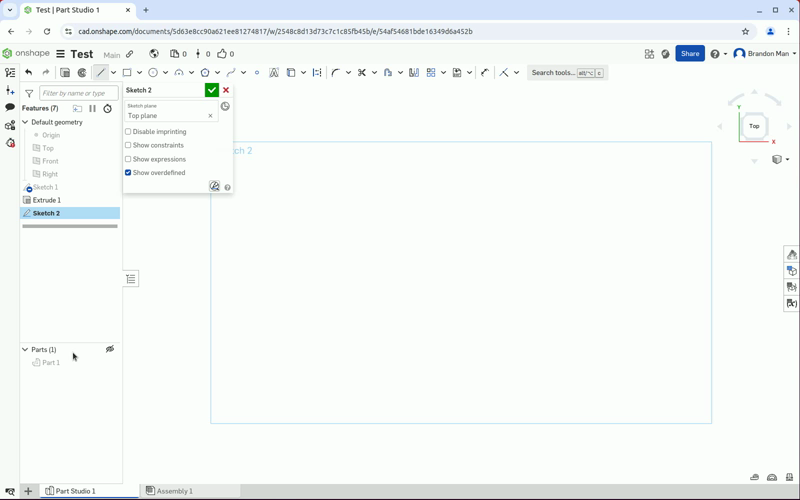
mouse_move(418, 345)
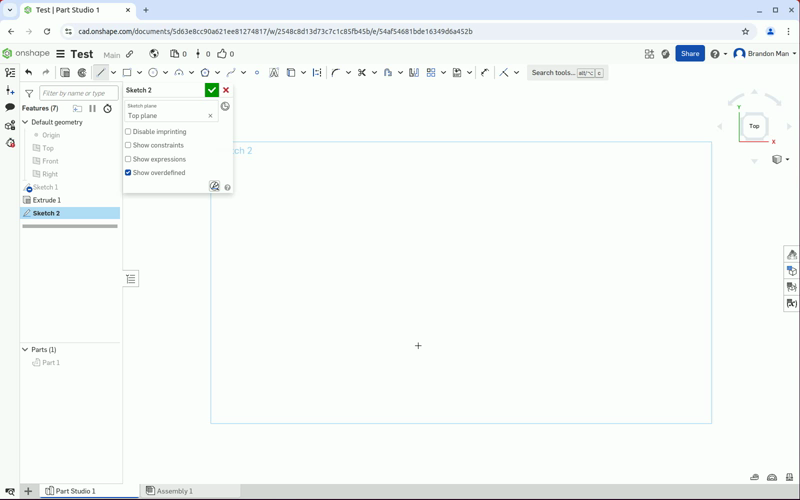
click(418, 345)
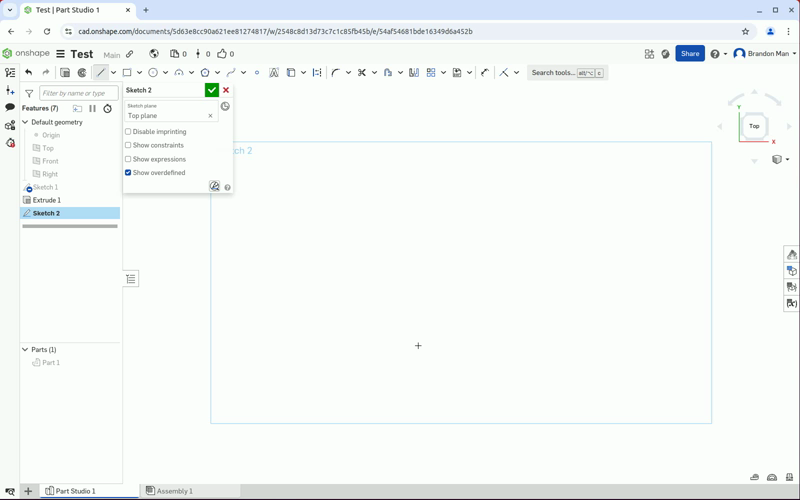
key_up(shift)
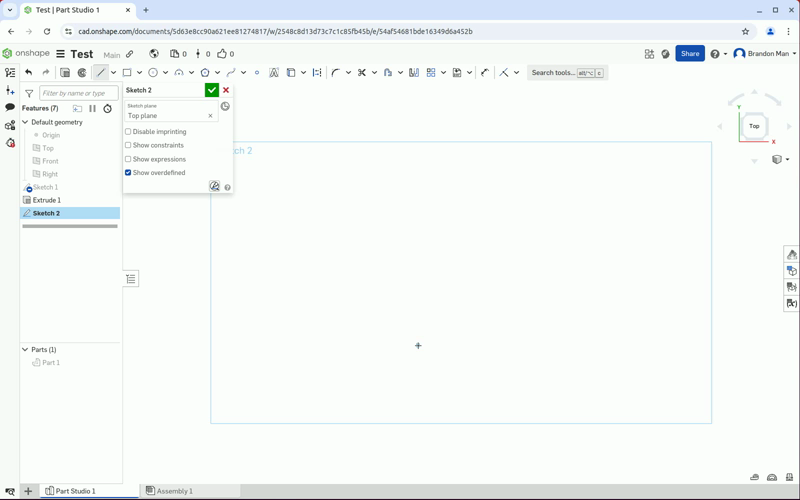
key_down(shift)
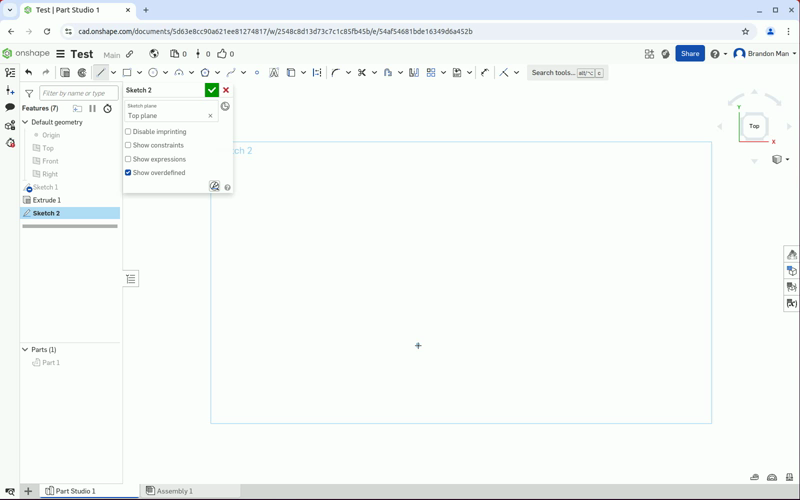
mouse_move(481, 345)
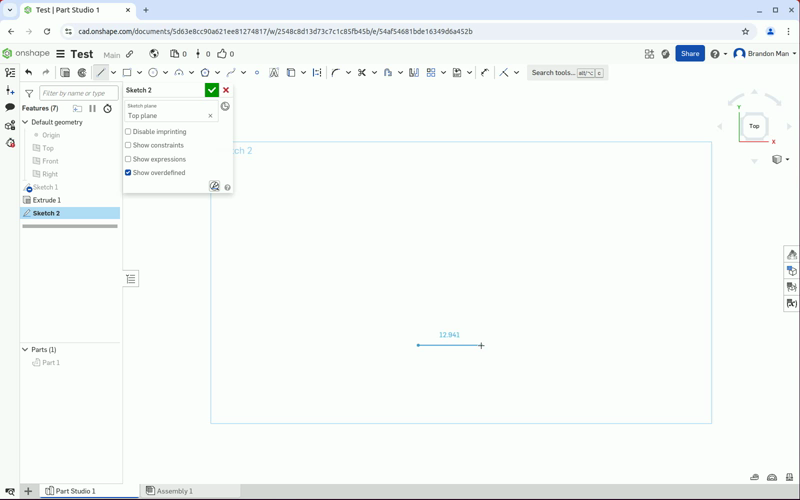
click(481, 345)
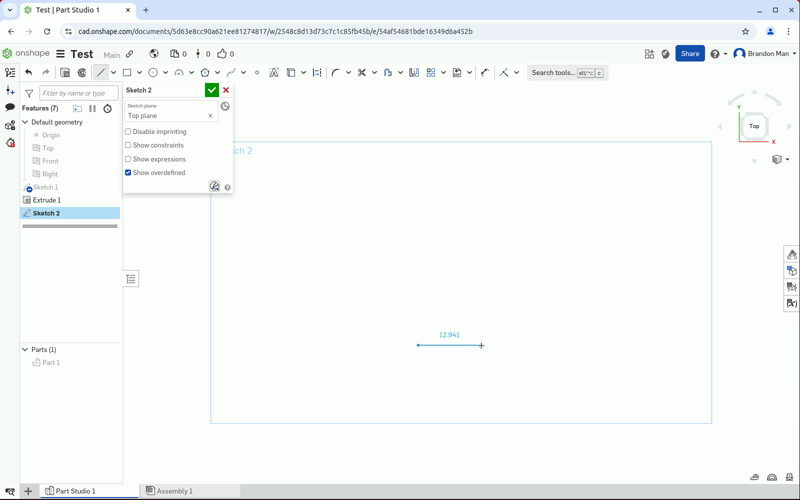
key_up(shift)
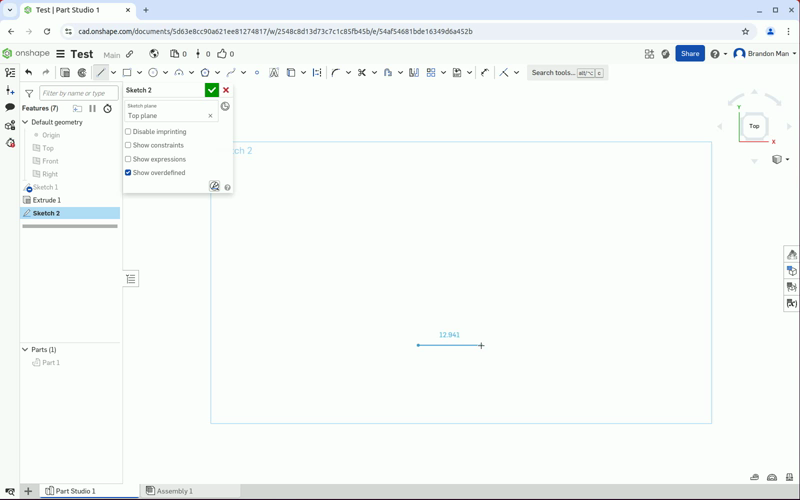
key_down(shift)
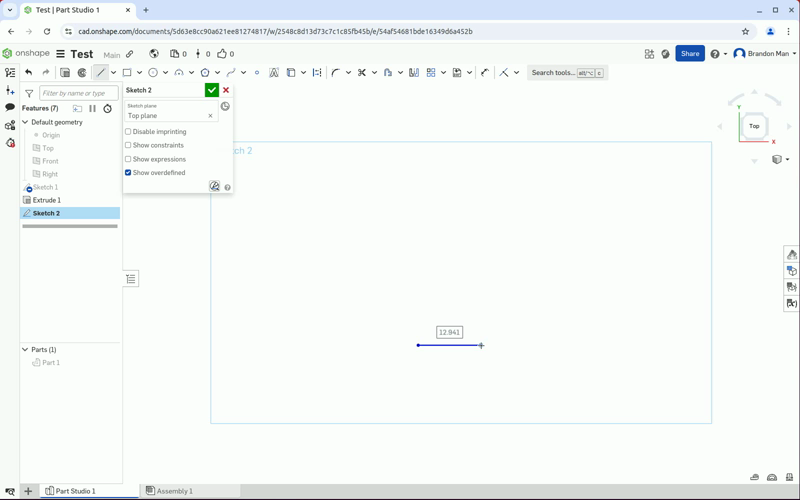
mouse_move(481, 282)
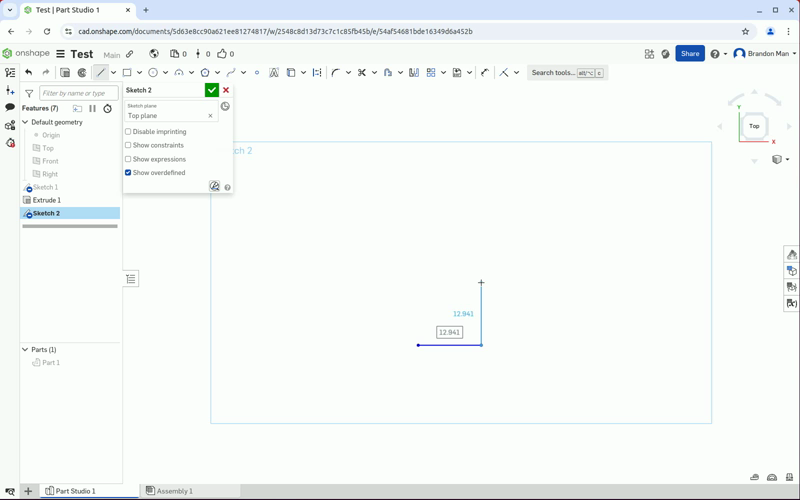
click(481, 282)
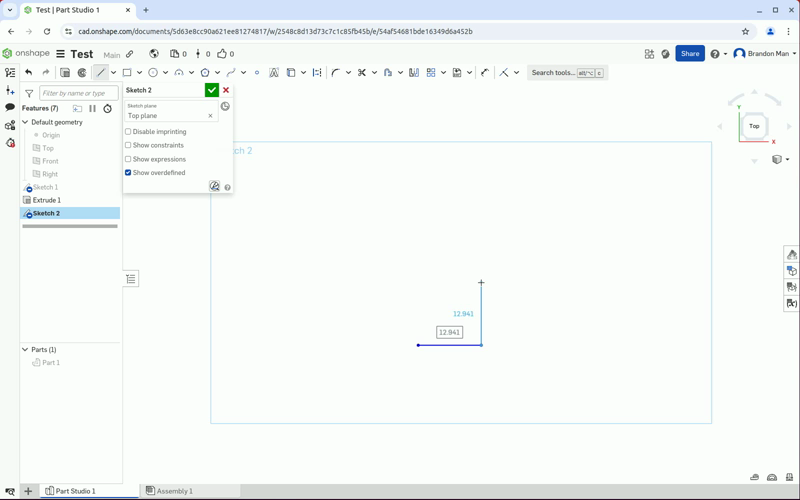
key_up(shift)
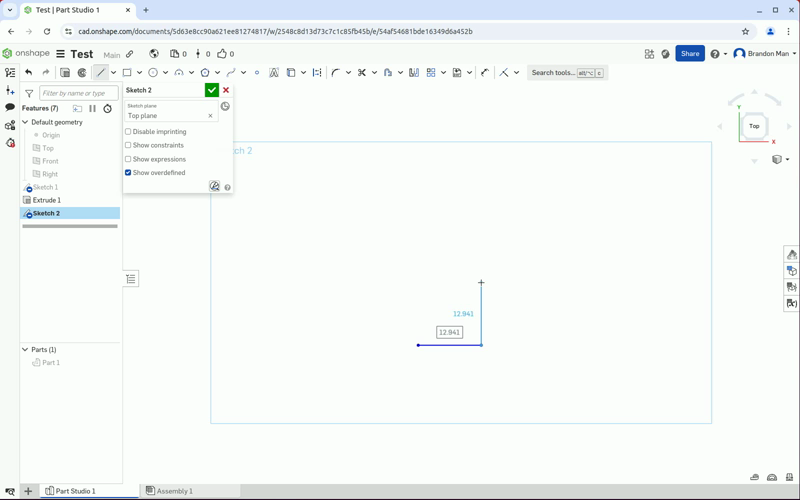
key_down(shift)
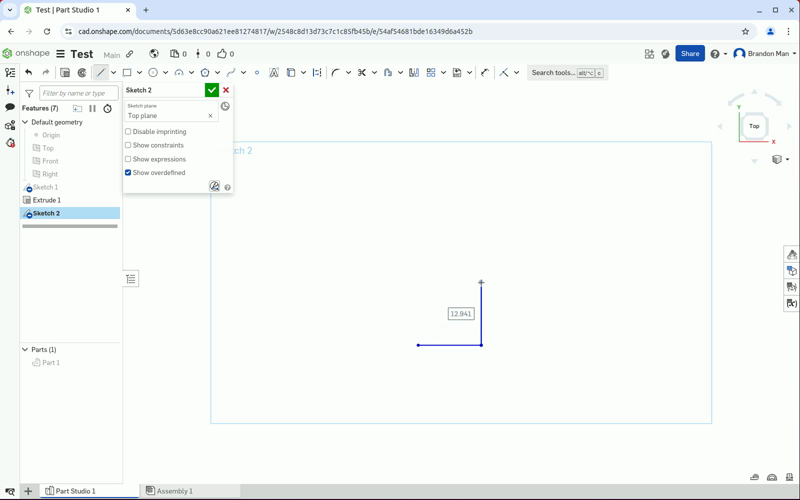
mouse_move(418, 282)
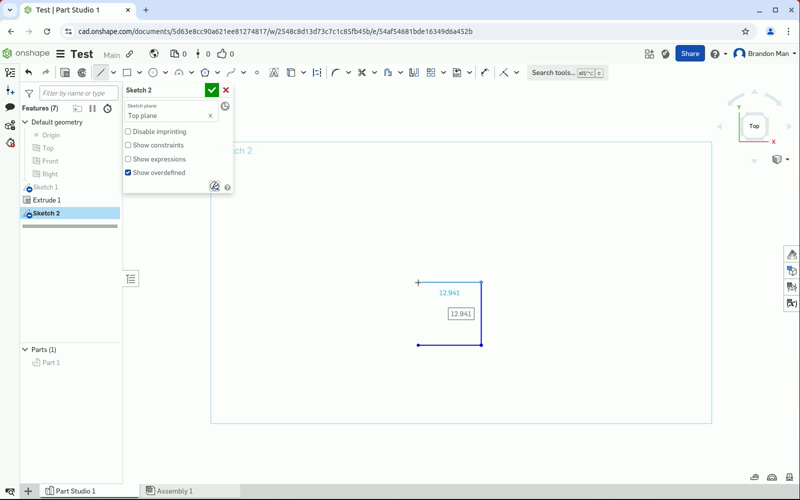
click(418, 282)
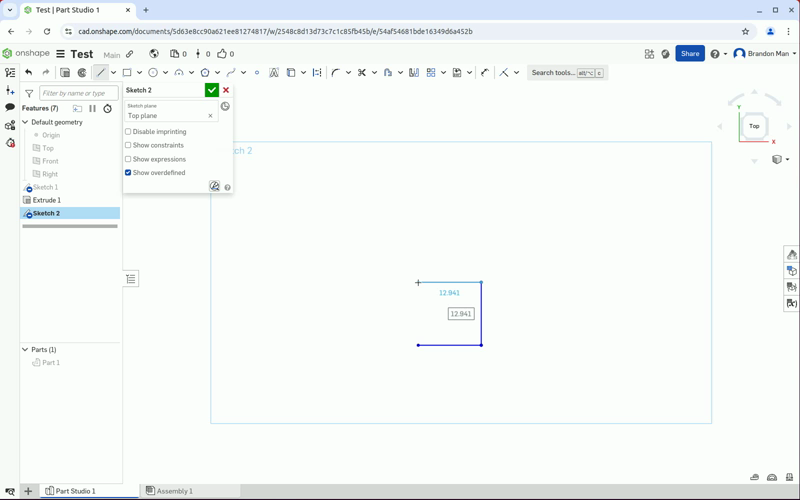
key_up(shift)
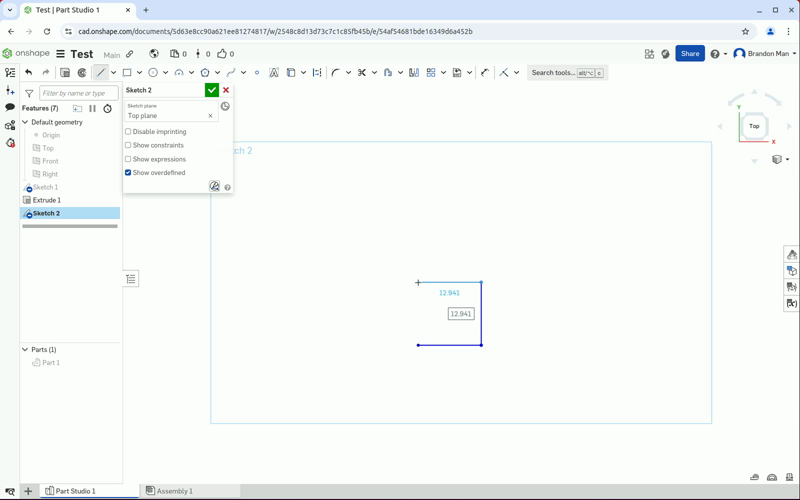
key_down(shift)
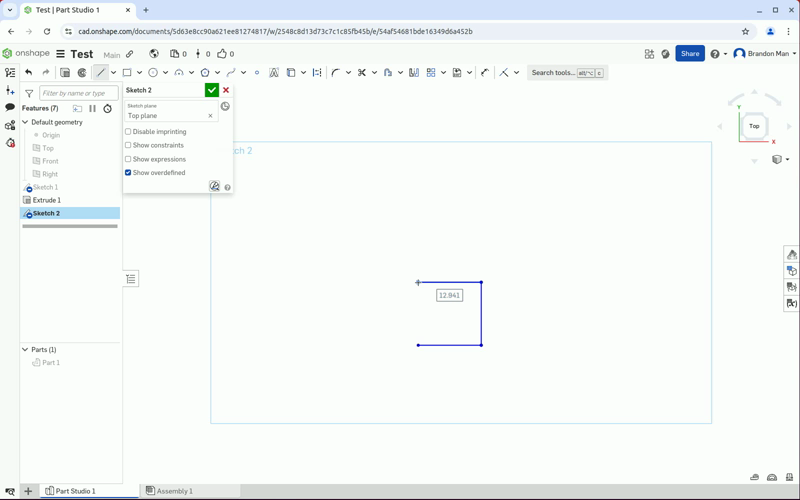
mouse_move(418, 345)
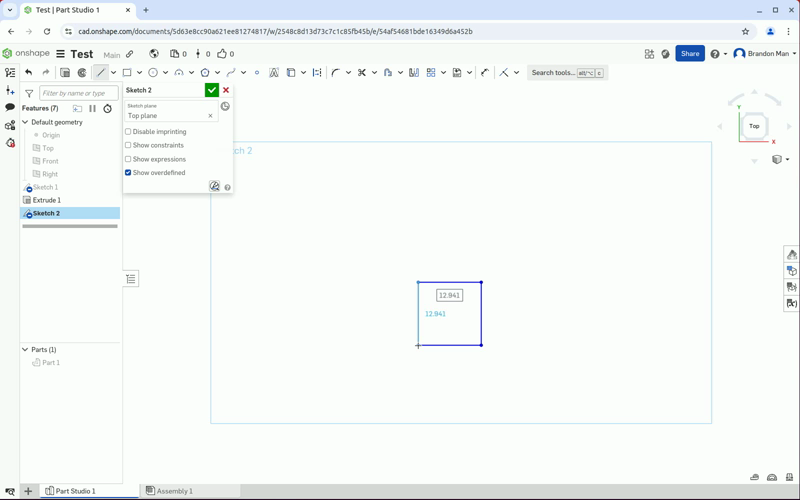
key_up(shift)
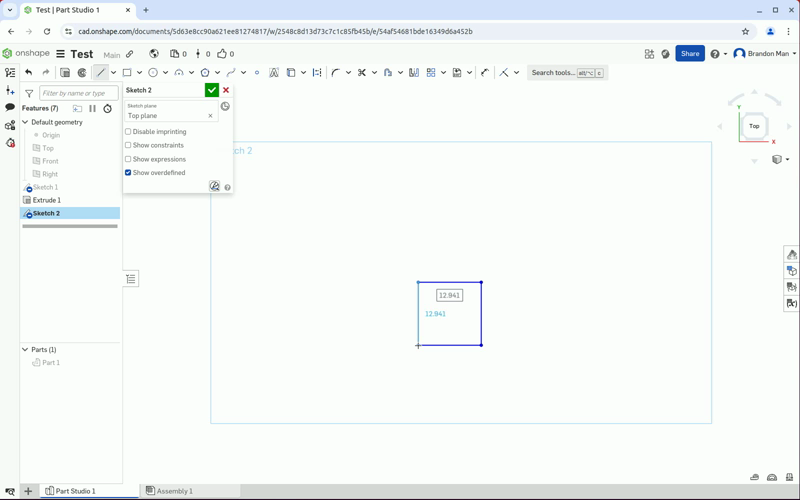
click(418, 345)
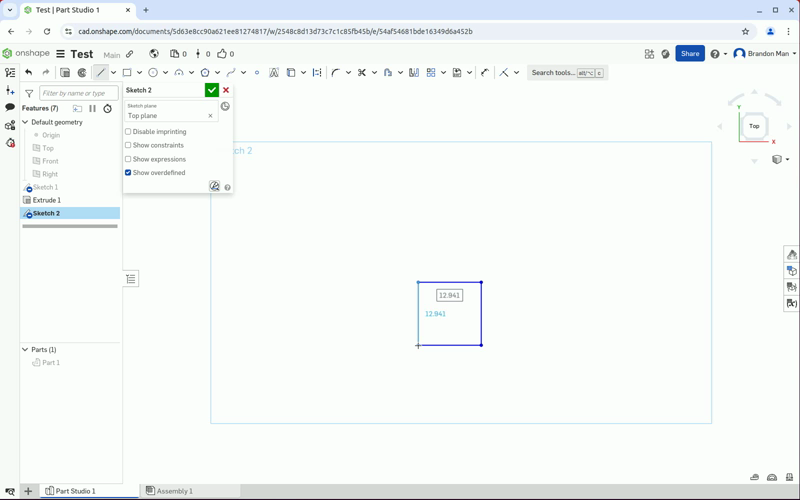
key(esc)
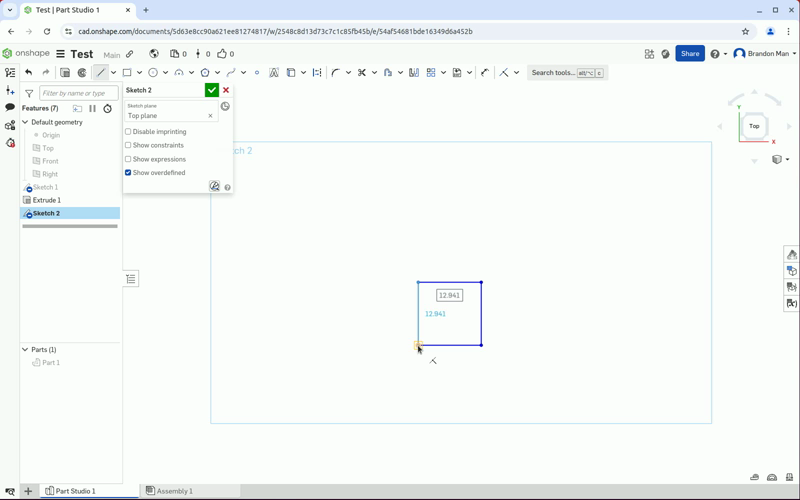
key(c)
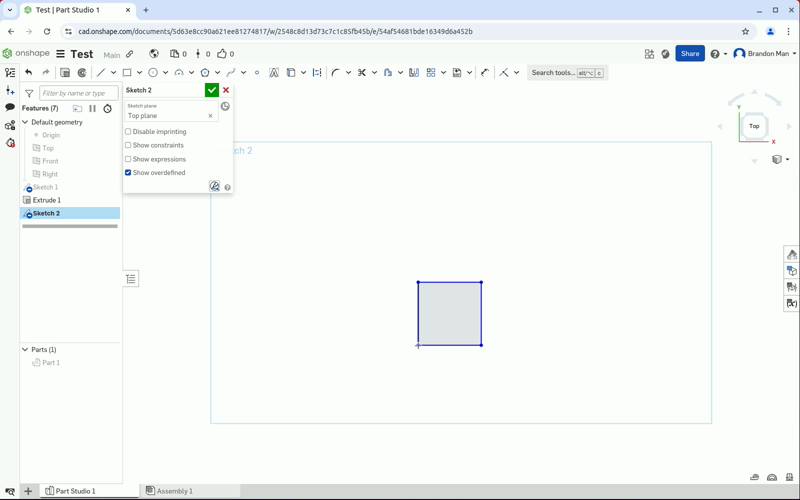
key_down(shift)
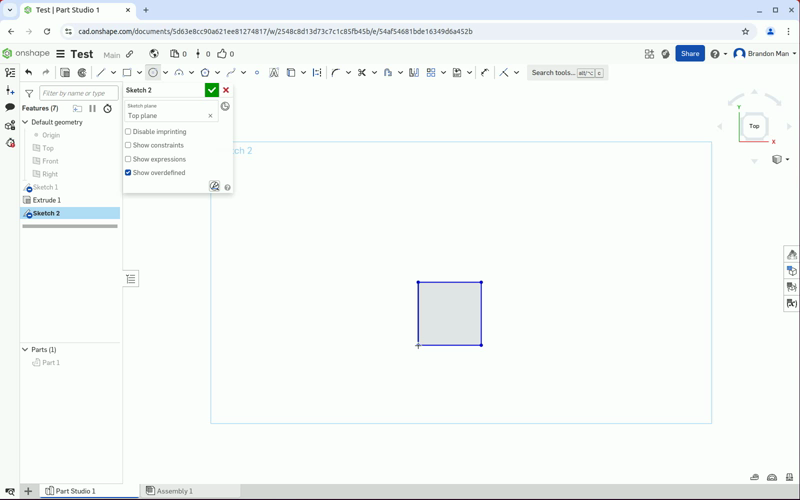
mouse_move(443, 339)
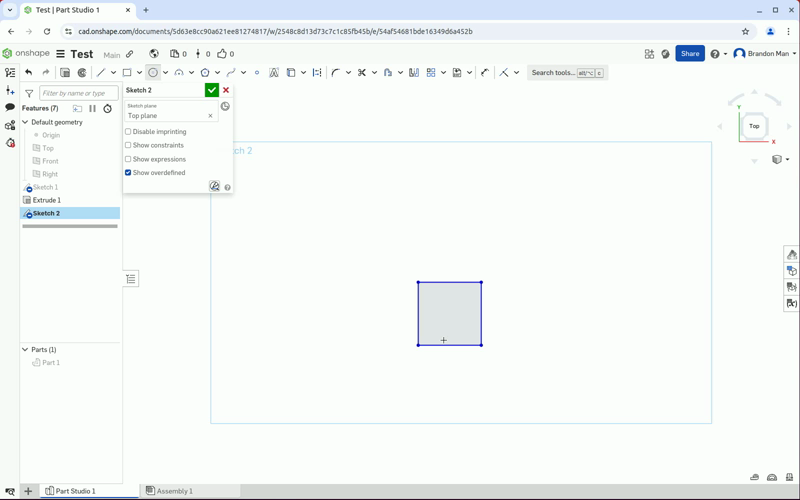
click(443, 339)
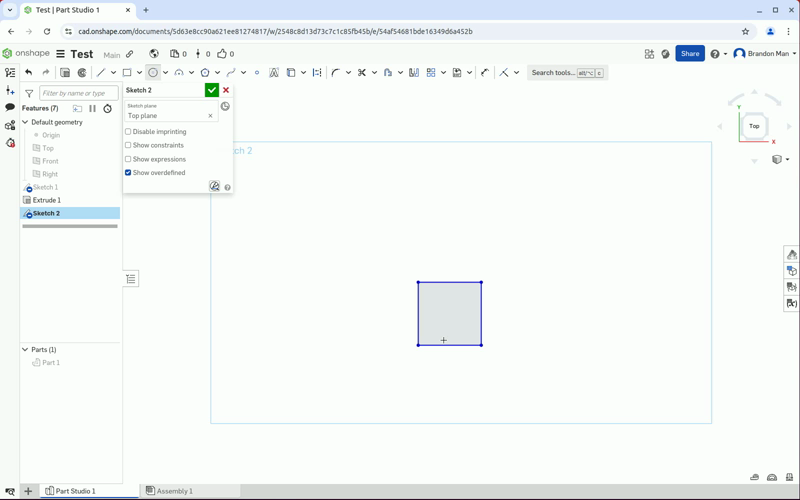
key_up(shift)
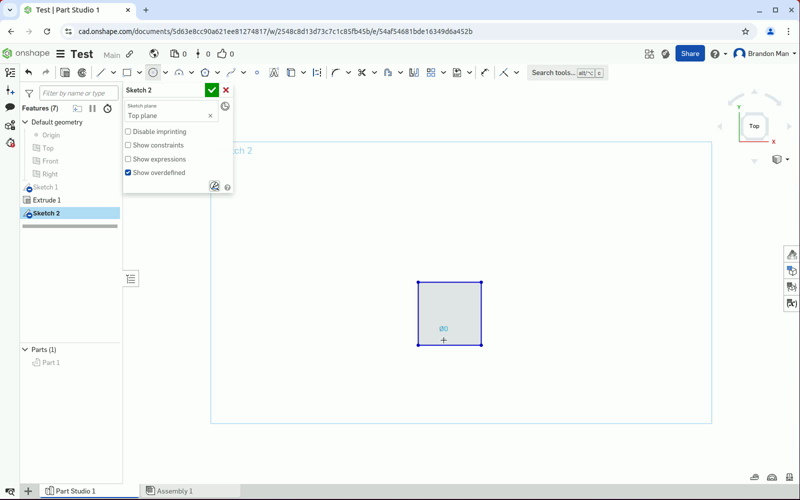
mouse_move(447, 339)
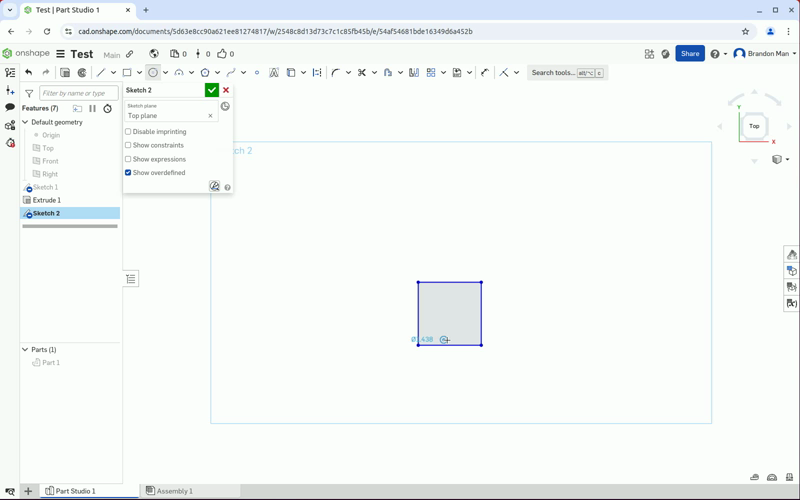
click(447, 339)
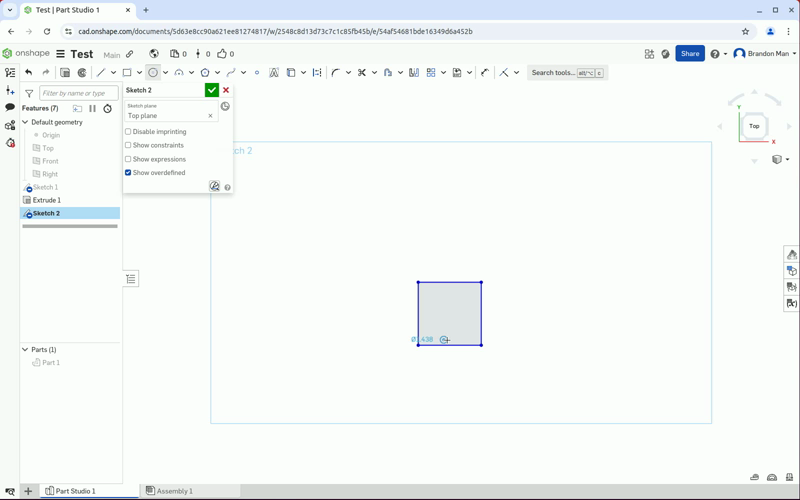
key(esc)
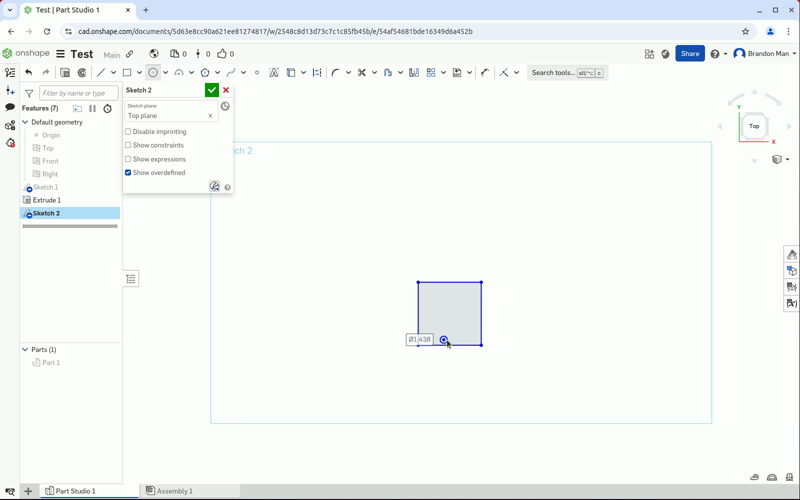
mouse_move(452, 328)
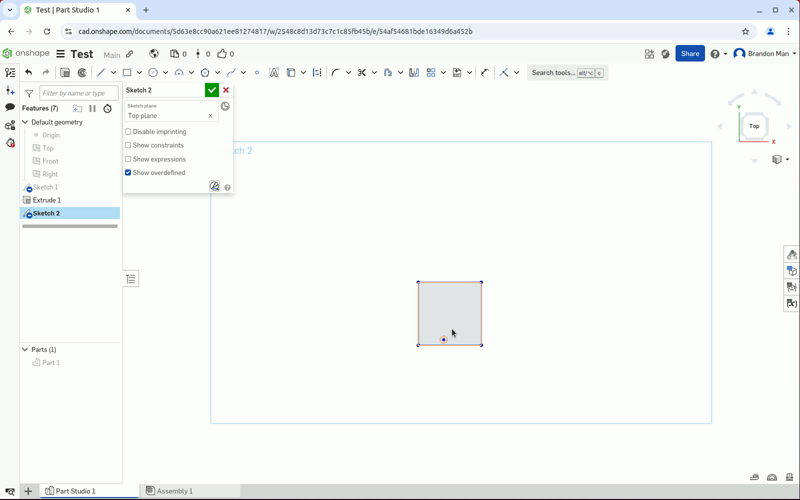
click(452, 328)
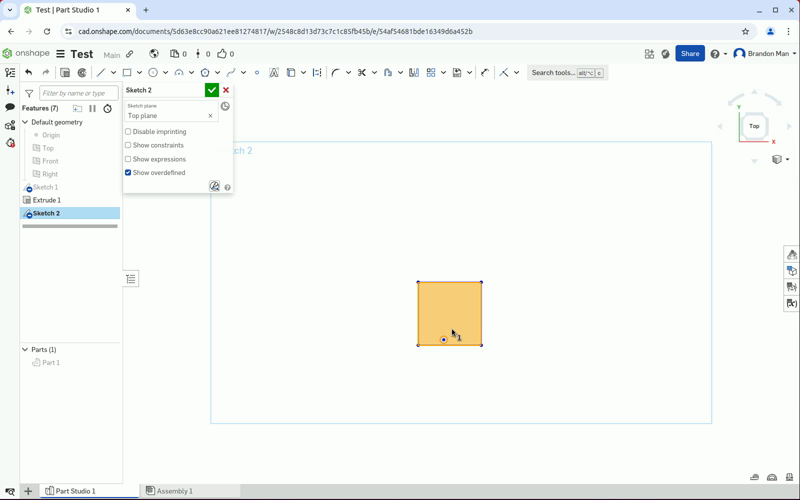
mouse_move(73, 352)
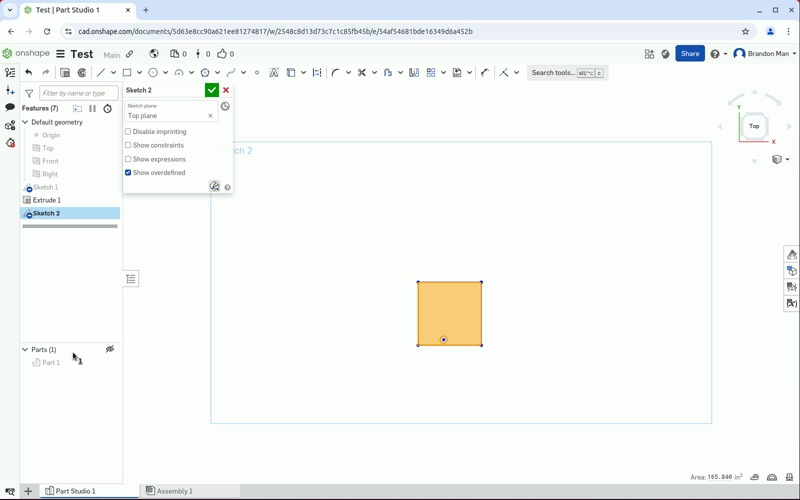
key(shift+y)
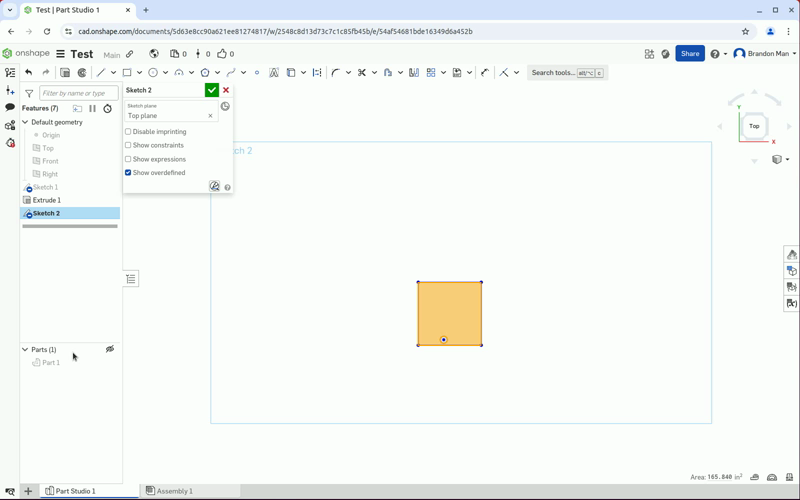
key(shift+e)
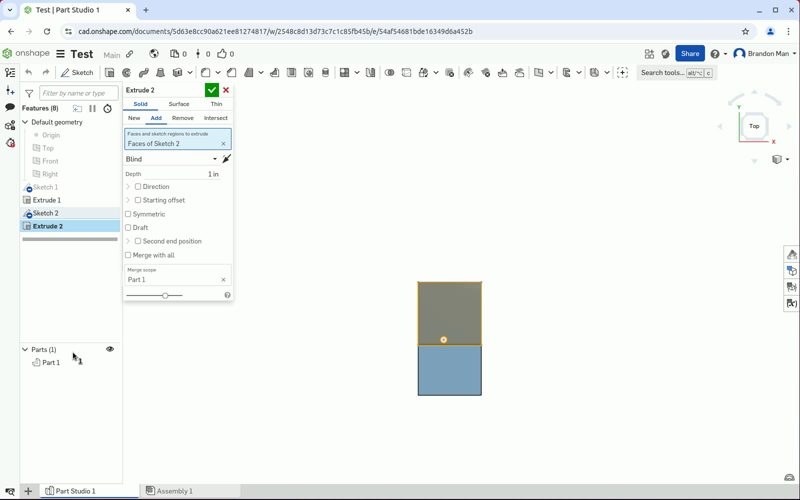
mouse_move(143, 106)
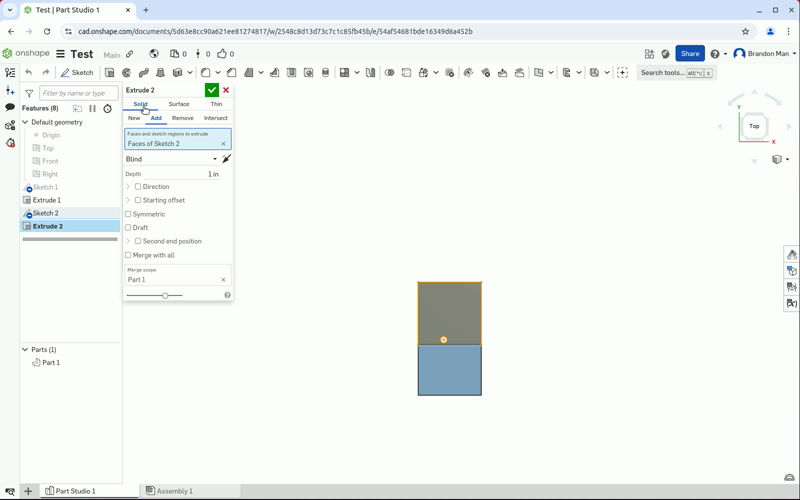
click(143, 106)
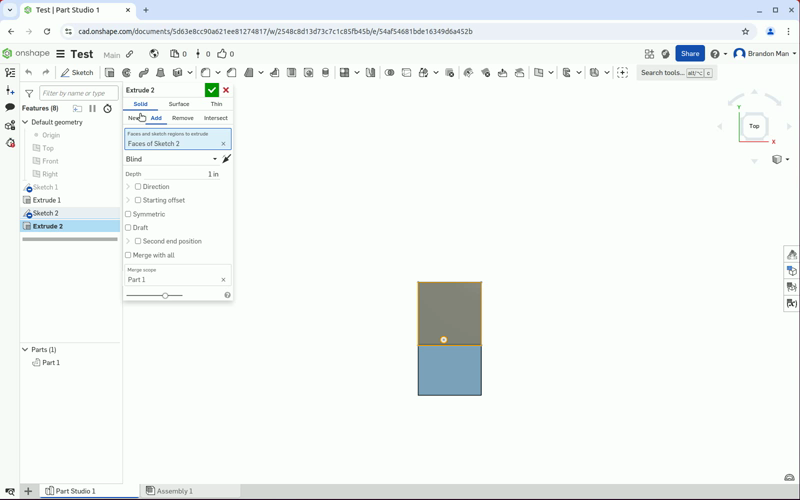
mouse_move(137, 120)
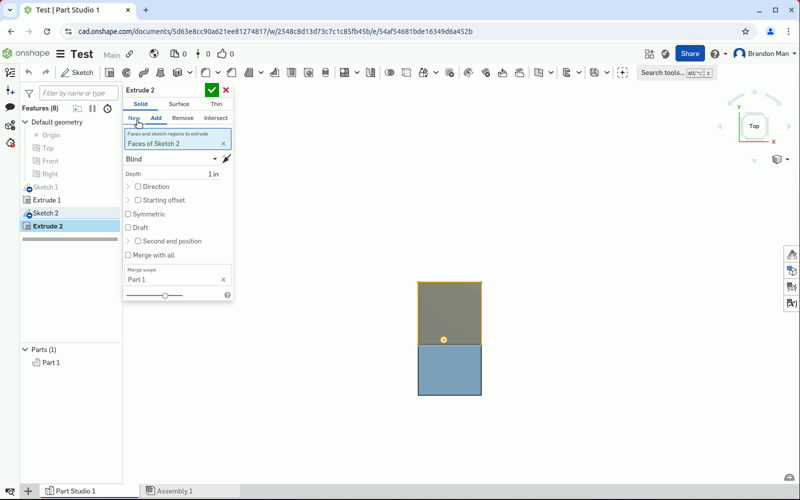
click(137, 120)
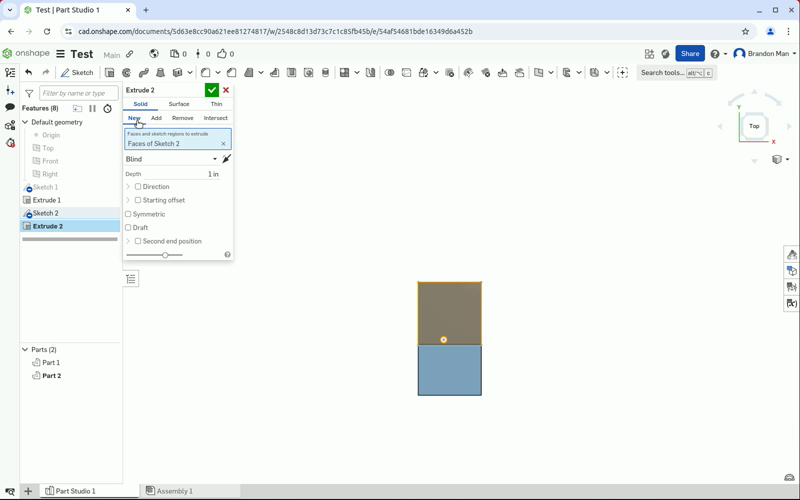
key(tab, 4)
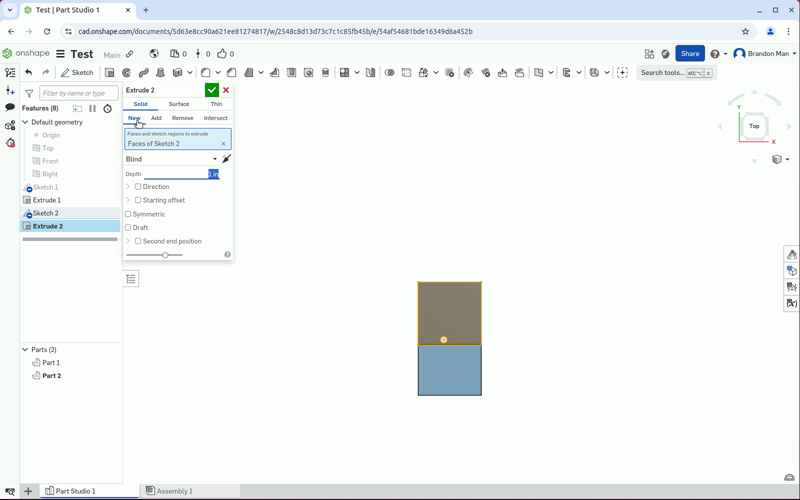
text(0.481)
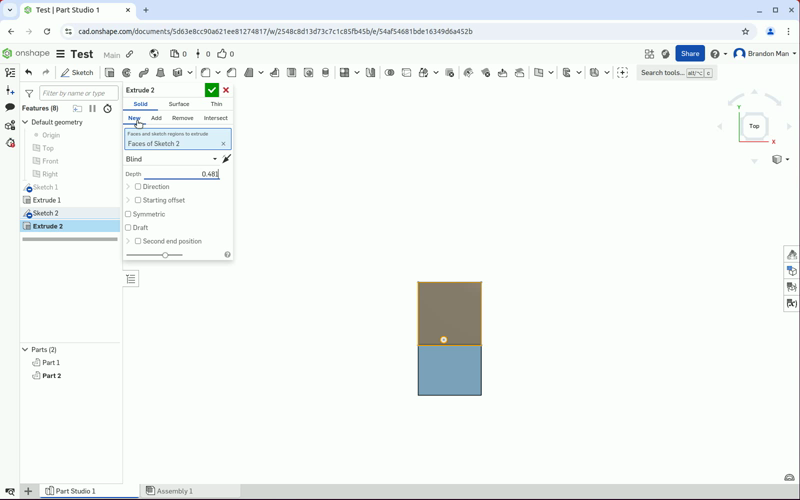
key(enter)
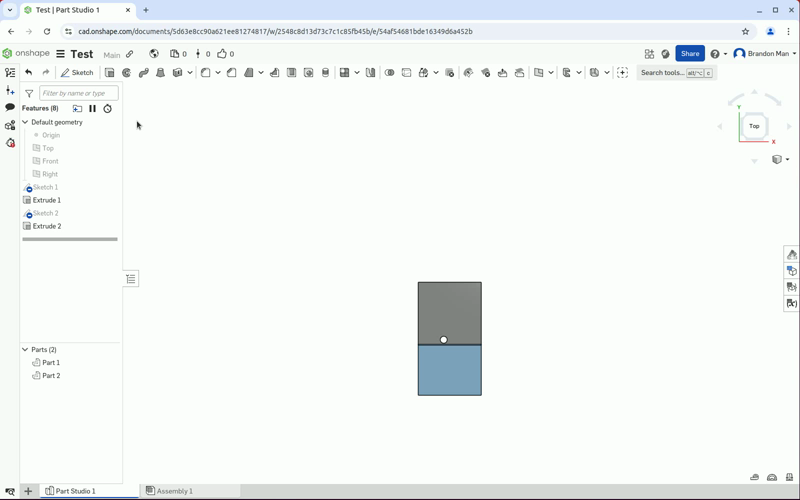
key(shift+h)
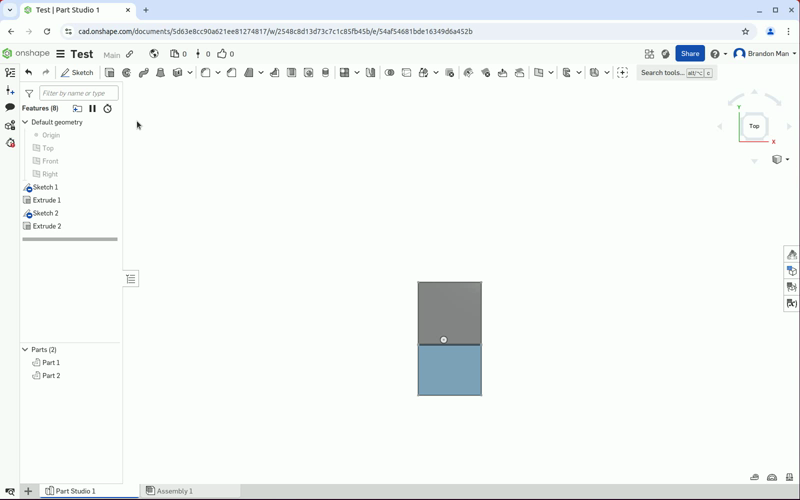
key(shift+h)
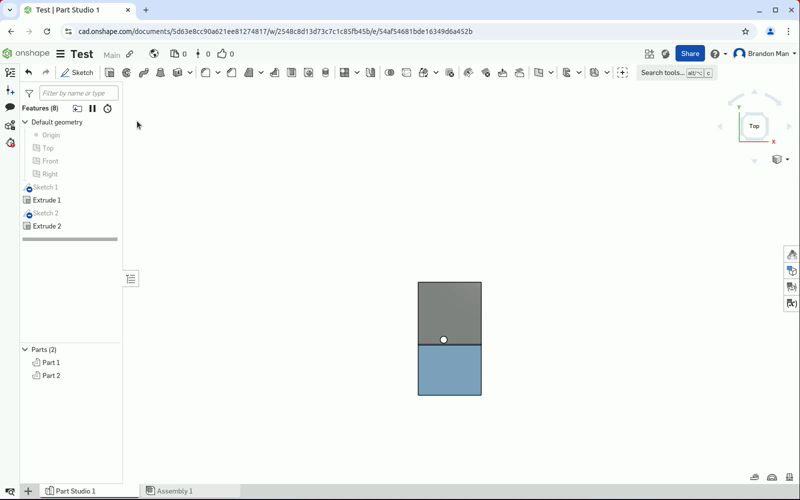
mouse_move(73, 189)
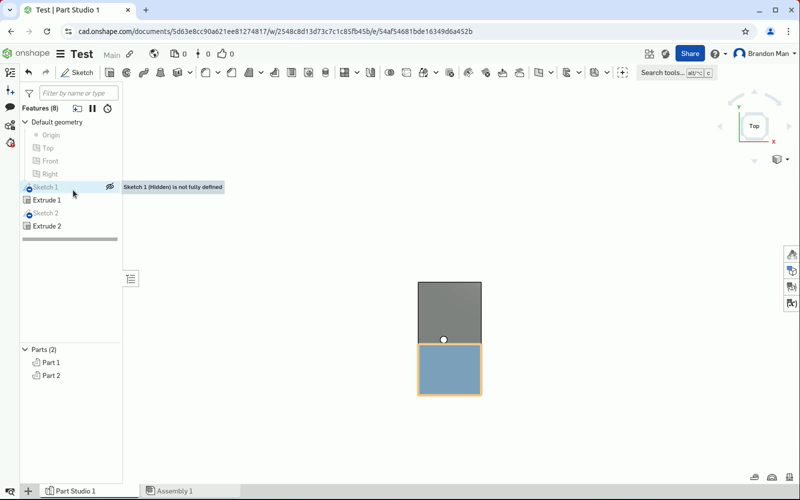
click(73, 189)
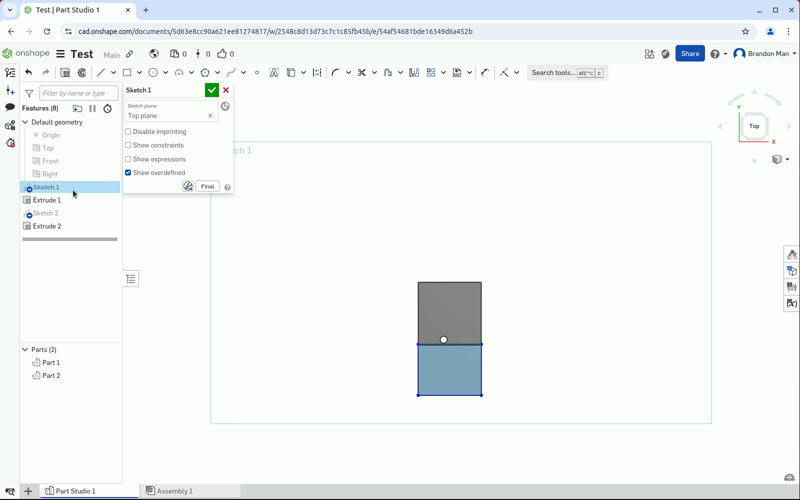
mouse_move(229, 92)
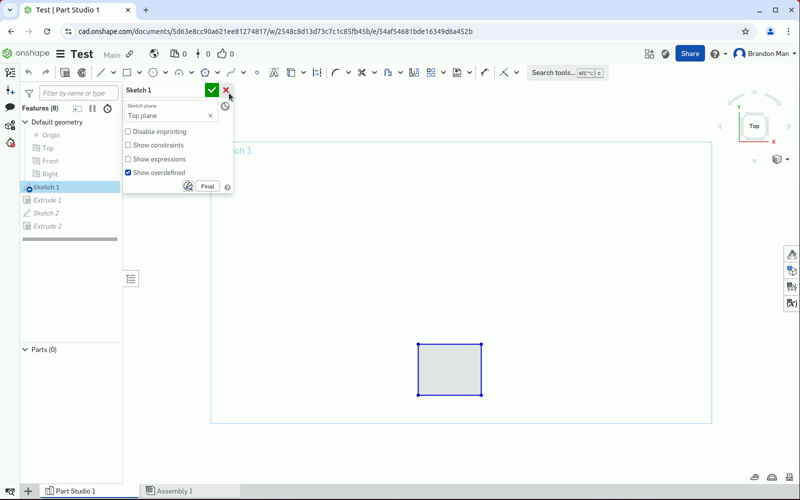
click(229, 92)
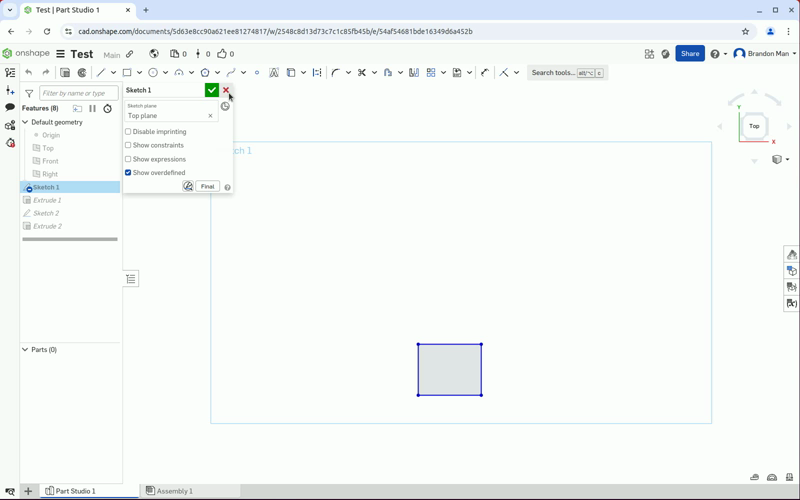
key(shift+s)
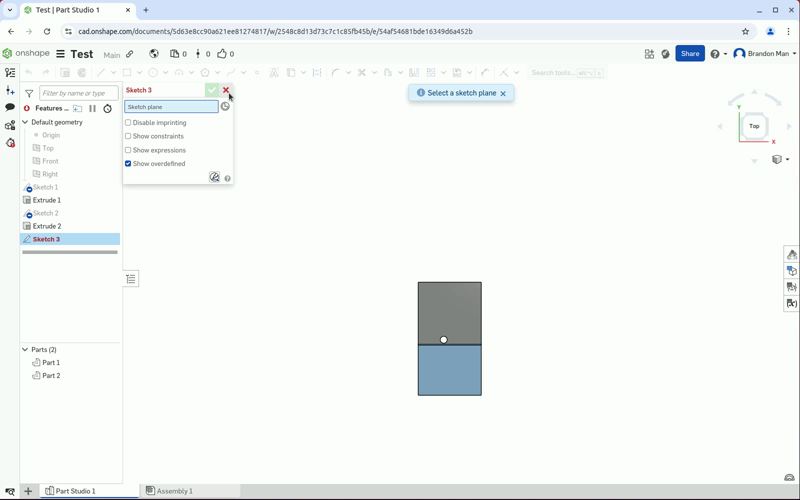
mouse_move(73, 150)
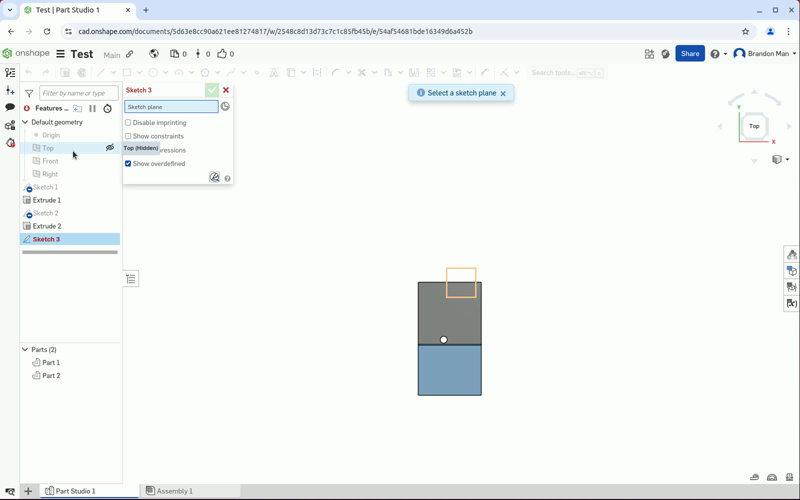
click(73, 150)
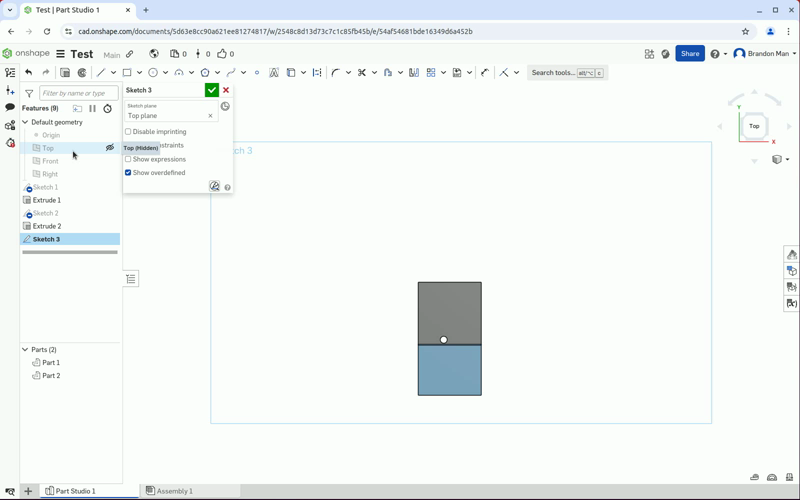
mouse_move(73, 352)
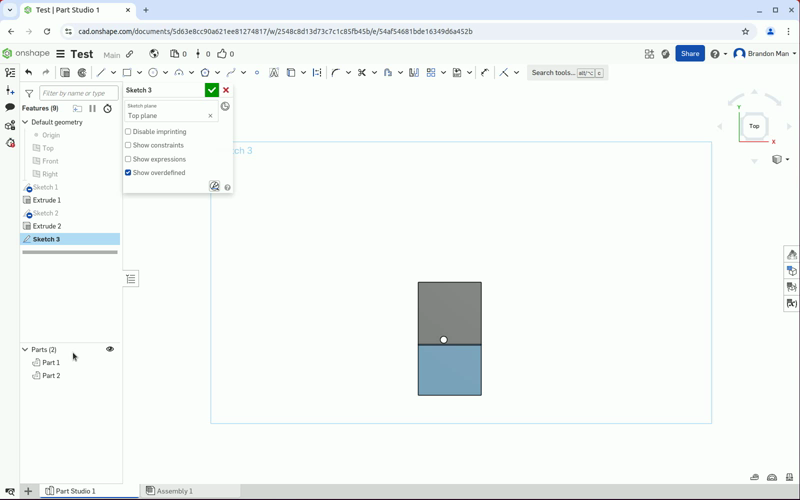
key(y)
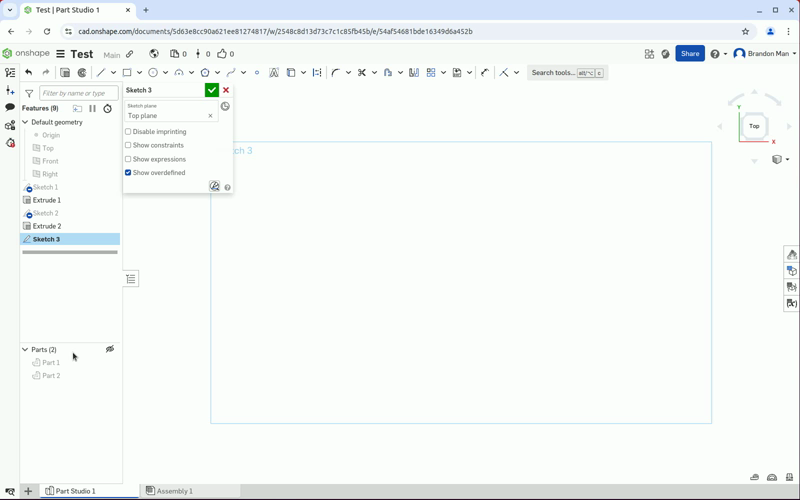
key(c)
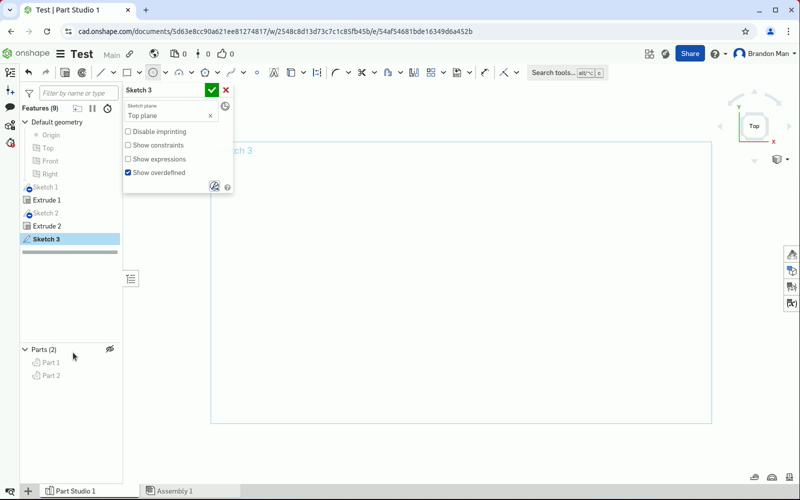
key_down(shift)
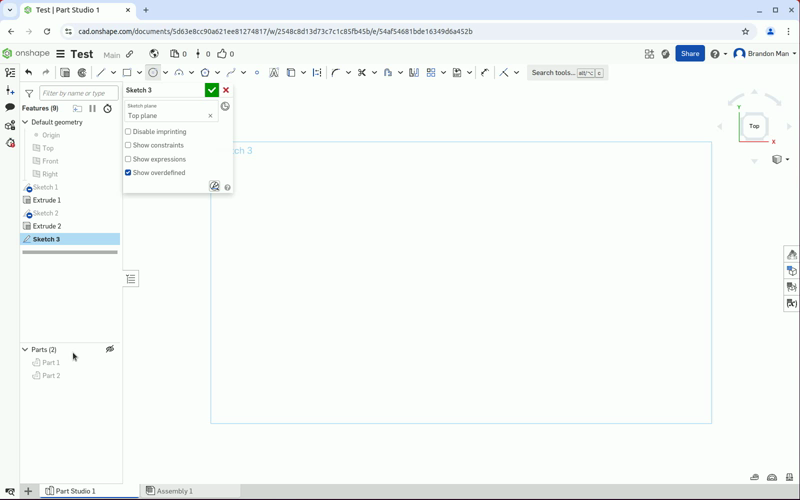
mouse_move(443, 339)
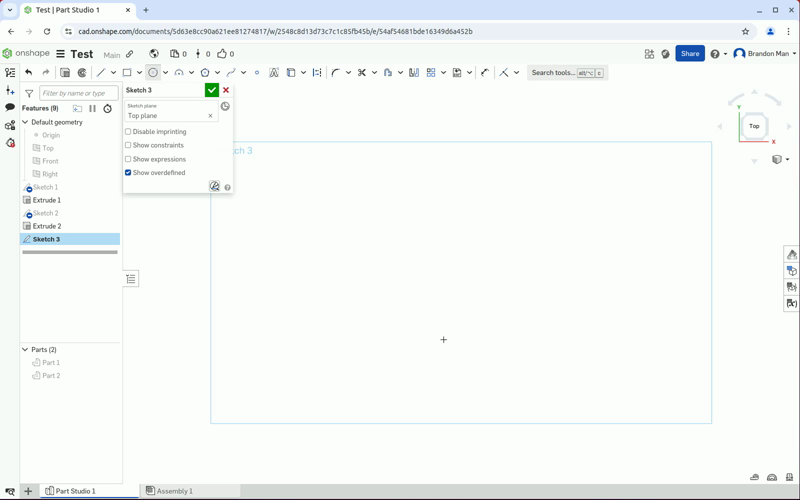
click(443, 339)
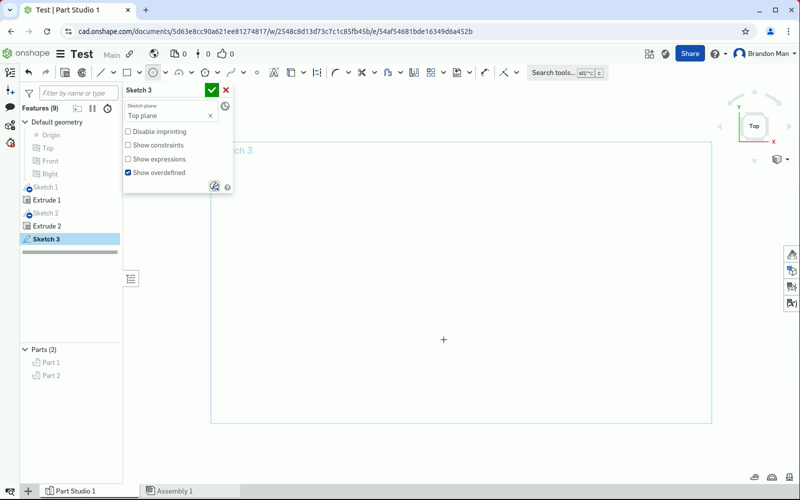
key_up(shift)
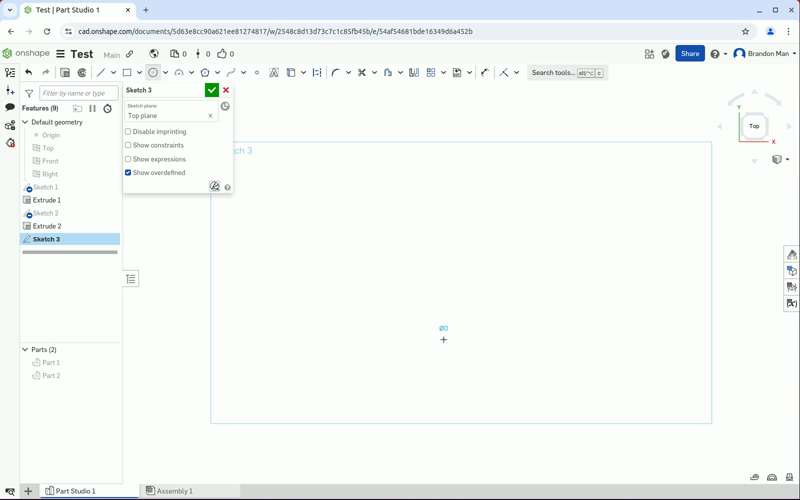
mouse_move(445, 339)
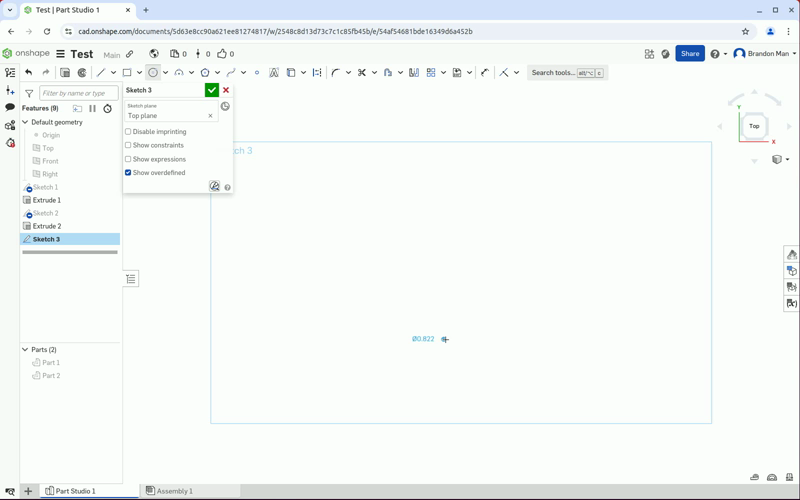
scroll(6)
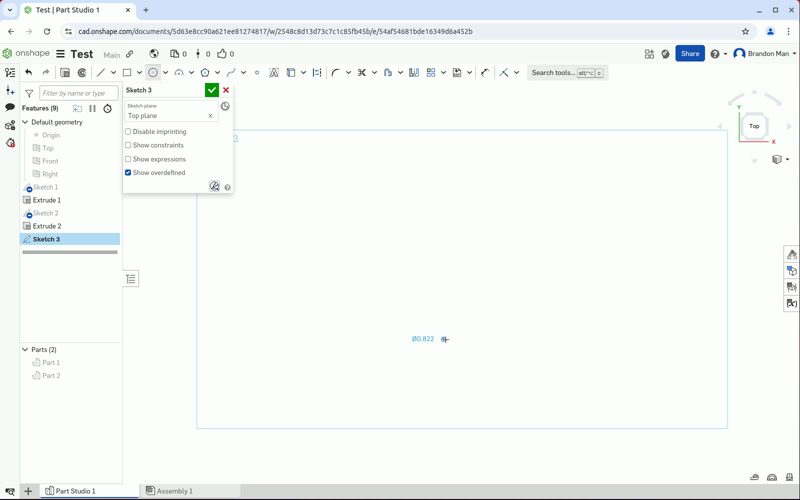
scroll(6)
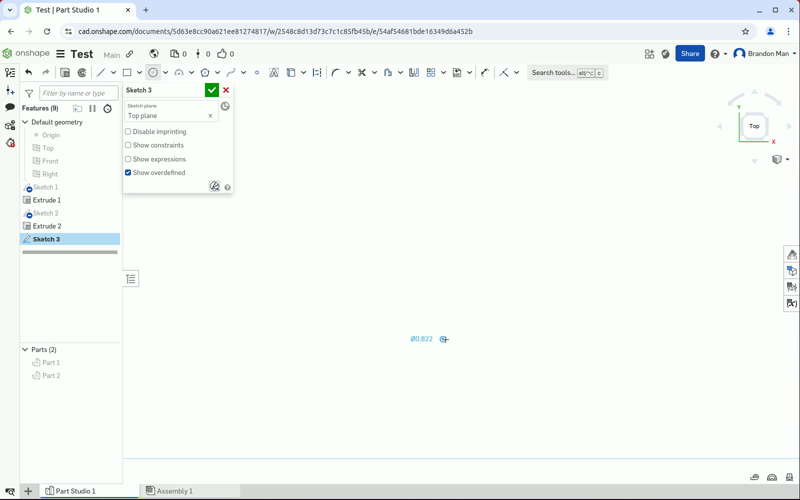
scroll(6)
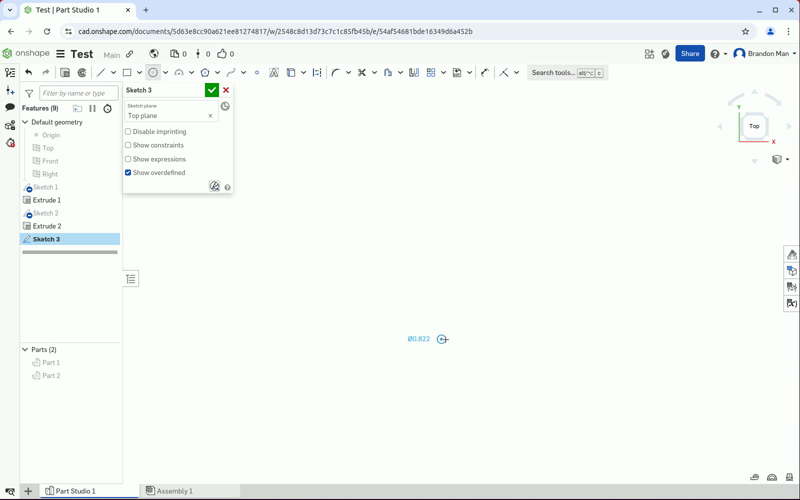
scroll(6)
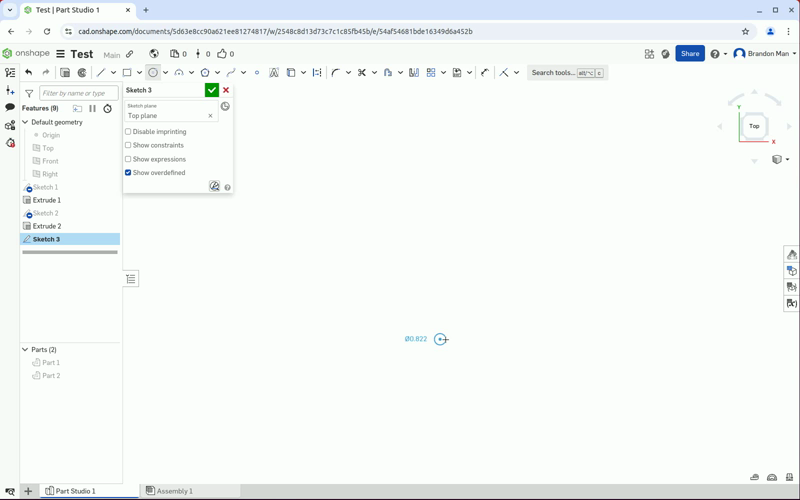
scroll(6)
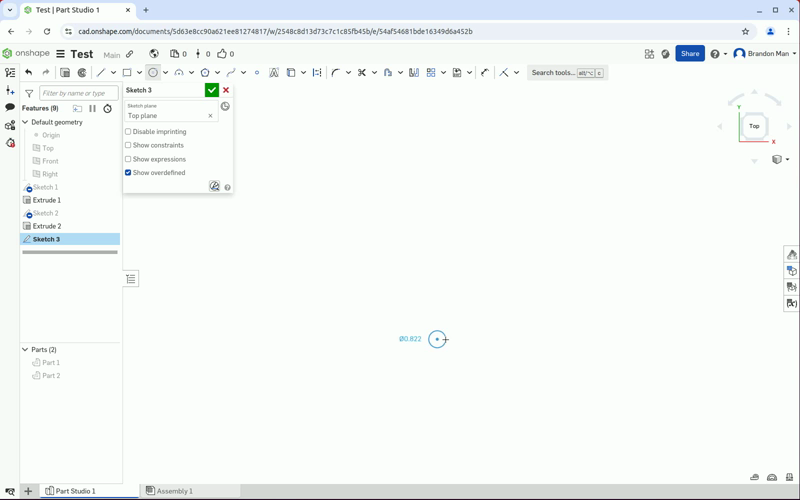
scroll(6)
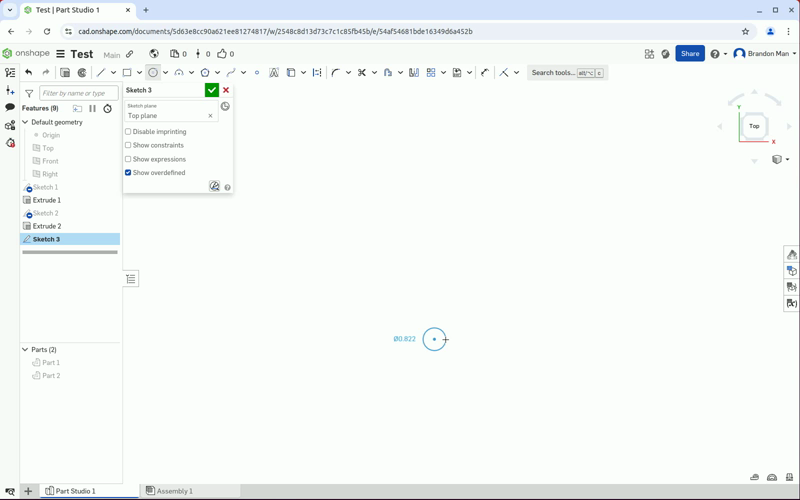
scroll(6)
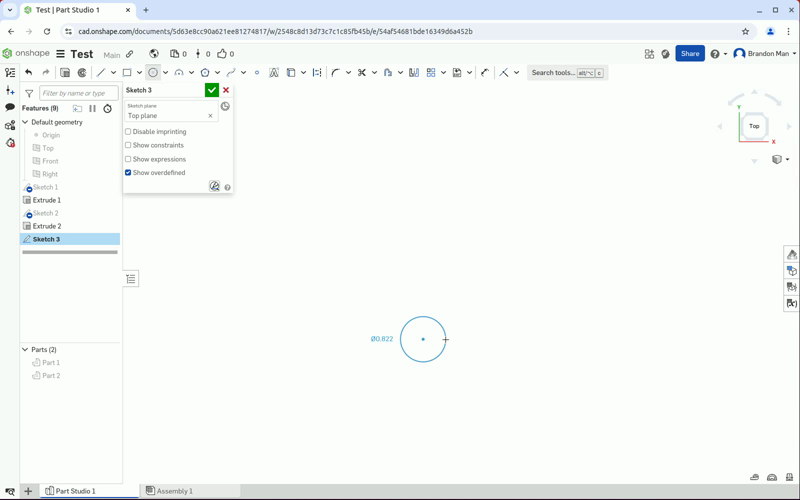
click(445, 339)
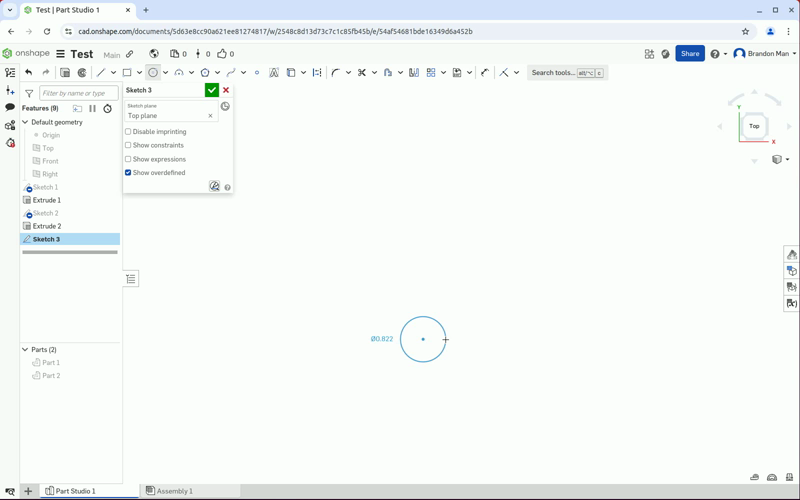
scroll(-6)
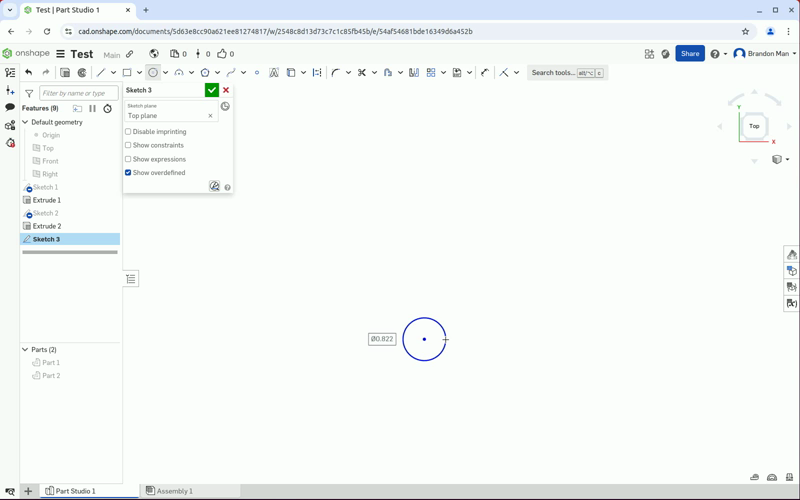
scroll(-6)
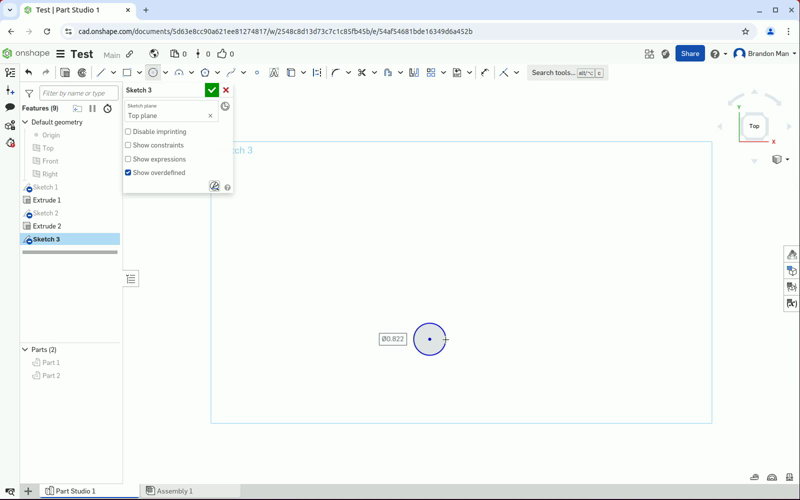
scroll(-6)
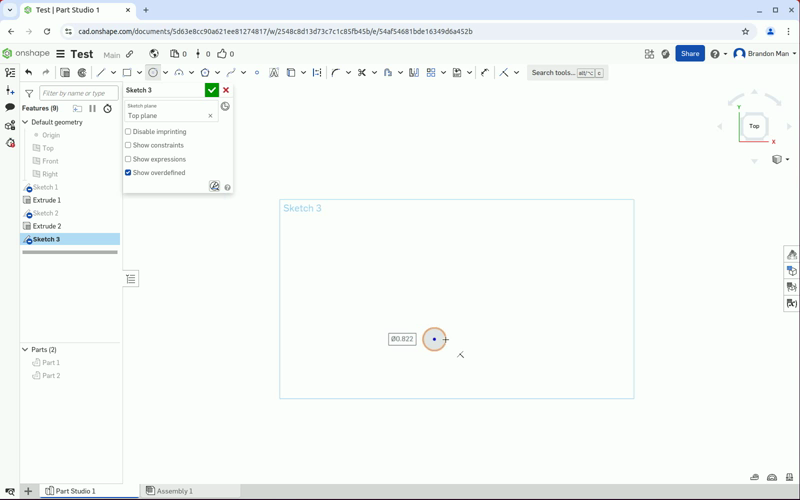
scroll(-6)
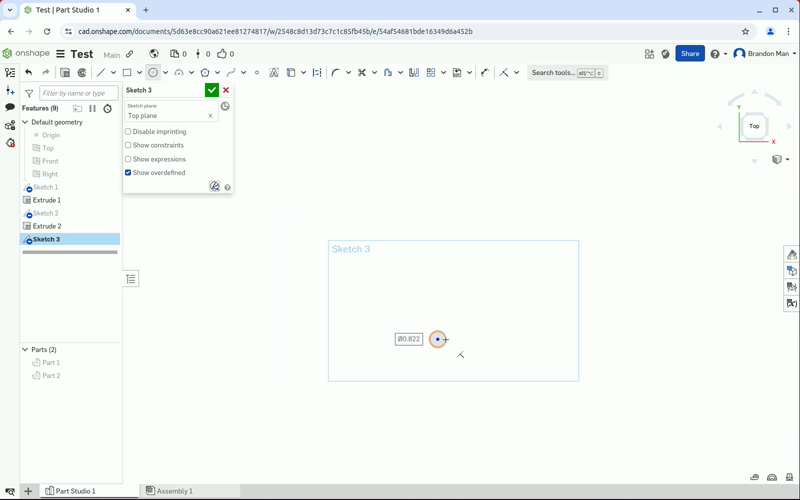
scroll(-6)
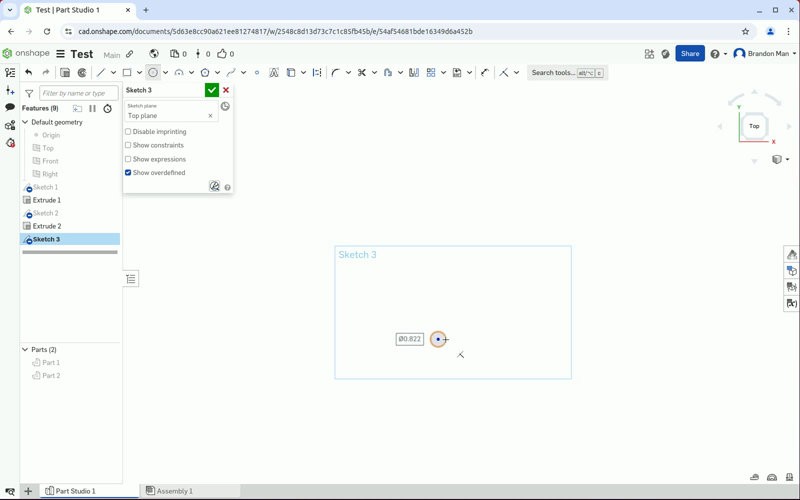
scroll(-6)
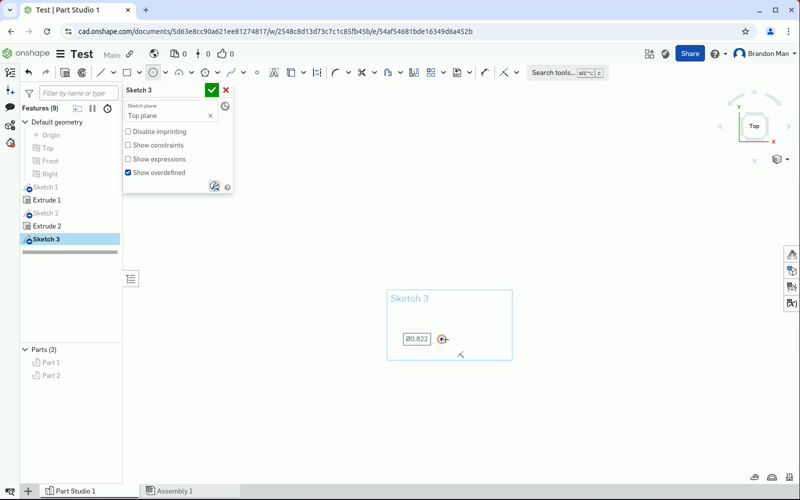
scroll(-6)
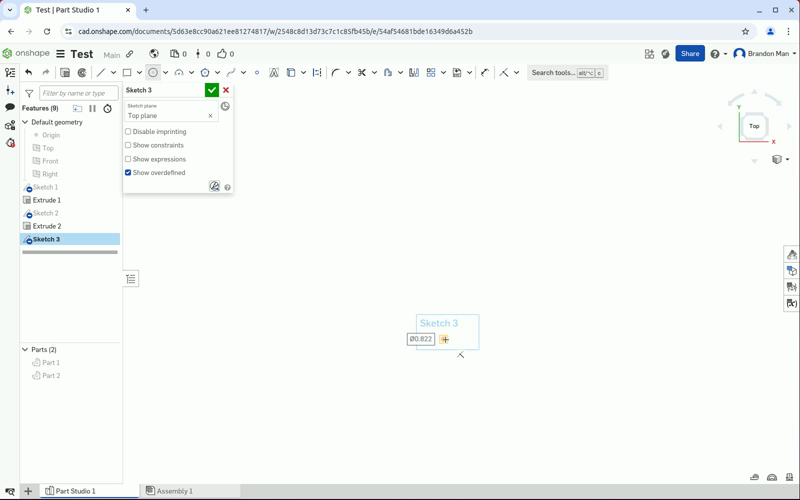
key(esc)
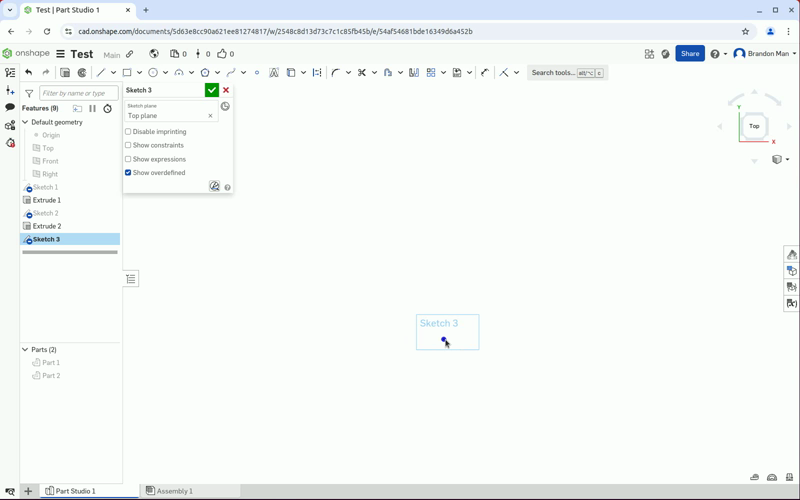
mouse_move(444, 337)
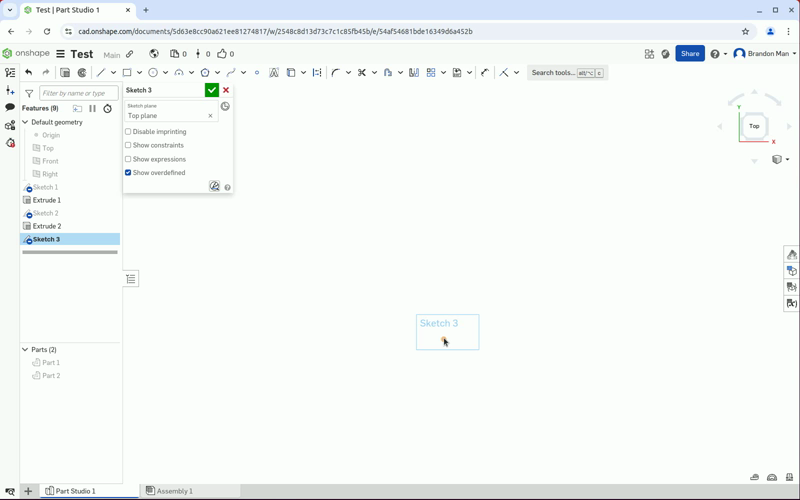
scroll(6)
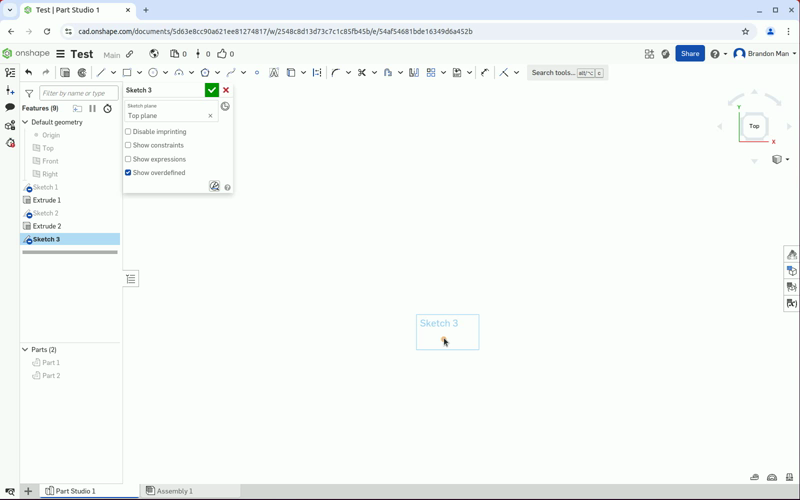
scroll(6)
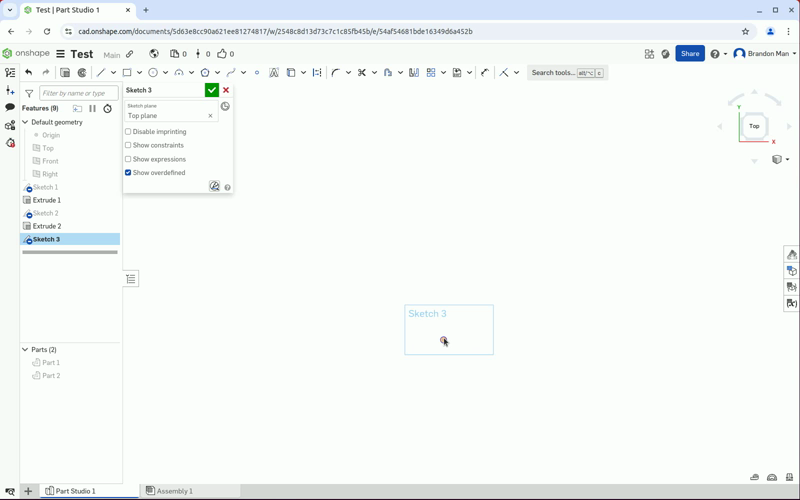
scroll(6)
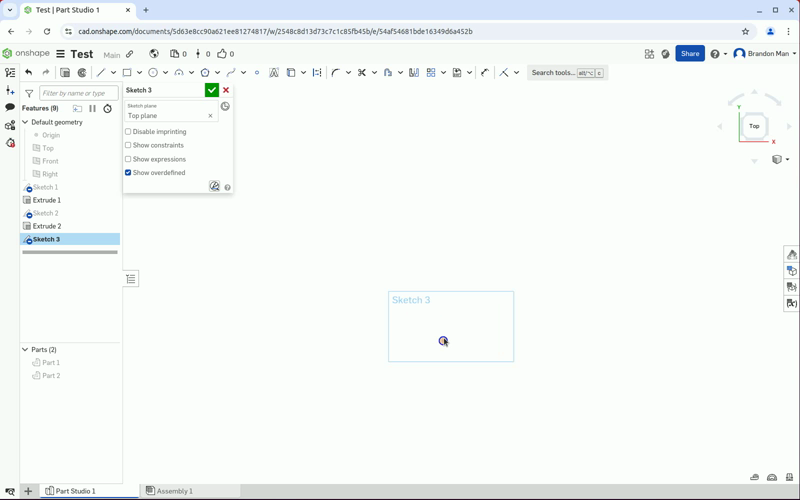
scroll(6)
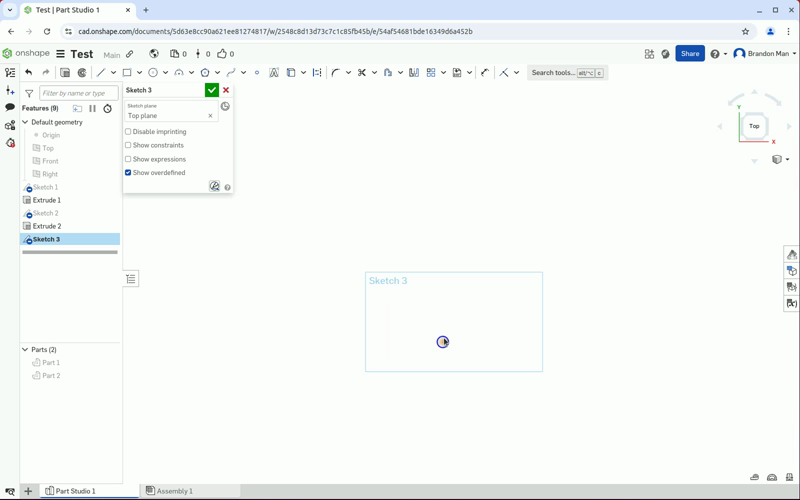
scroll(6)
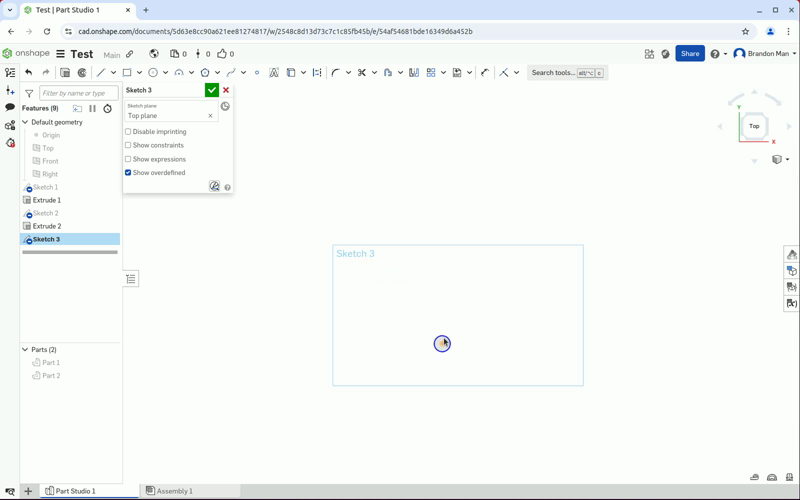
scroll(6)
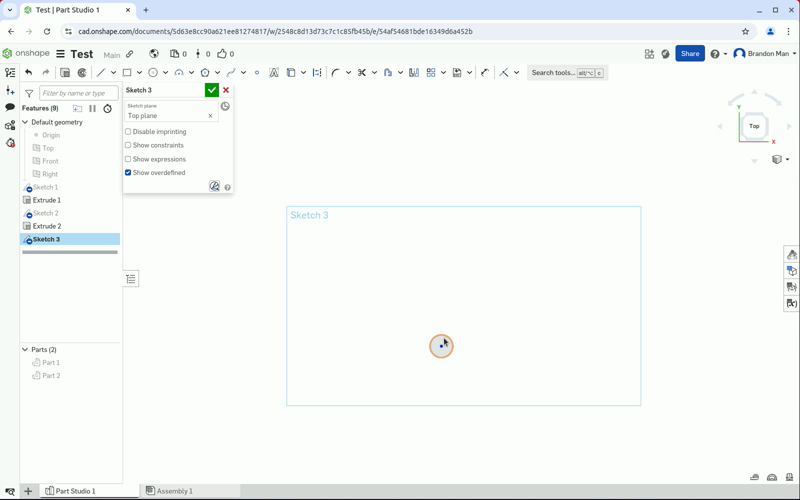
scroll(6)
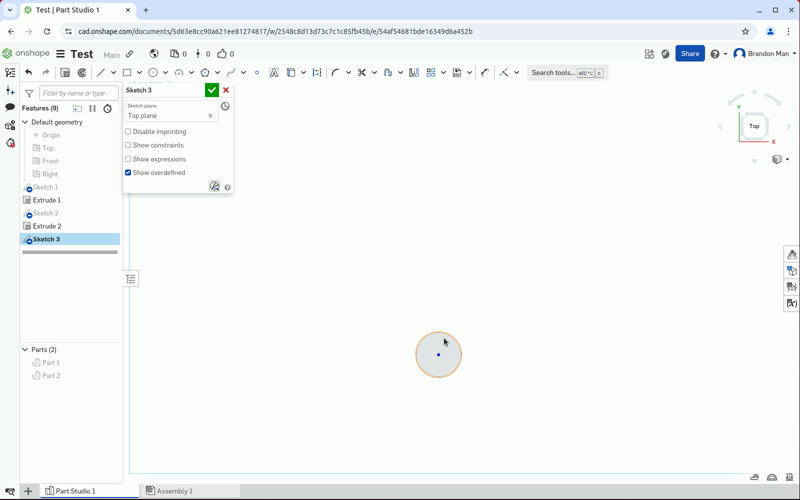
click(444, 337)
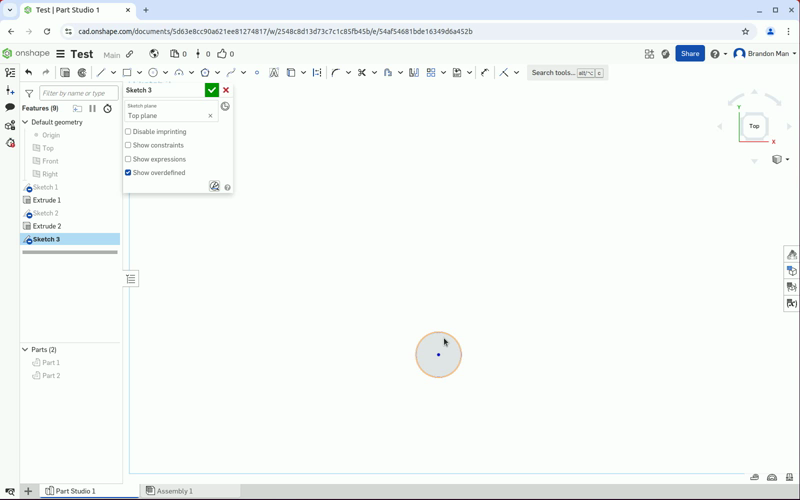
scroll(-6)
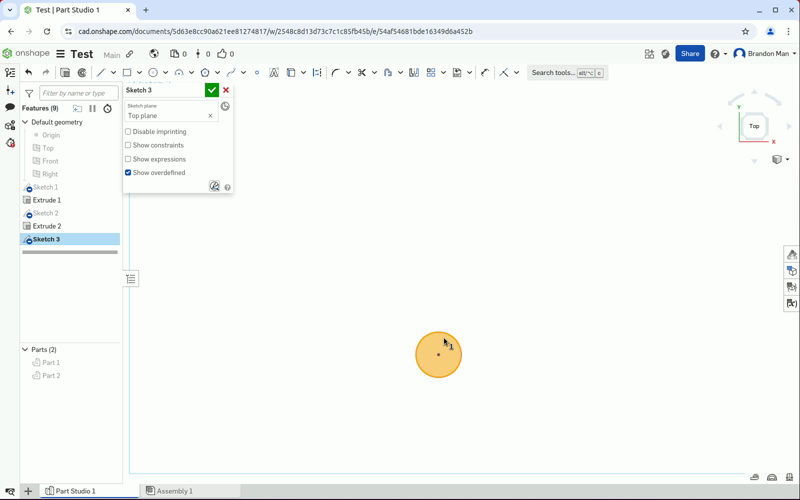
scroll(-6)
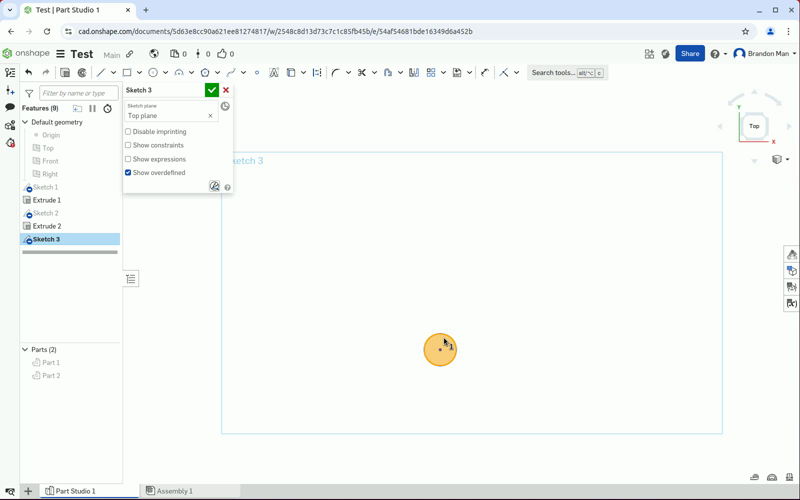
scroll(-6)
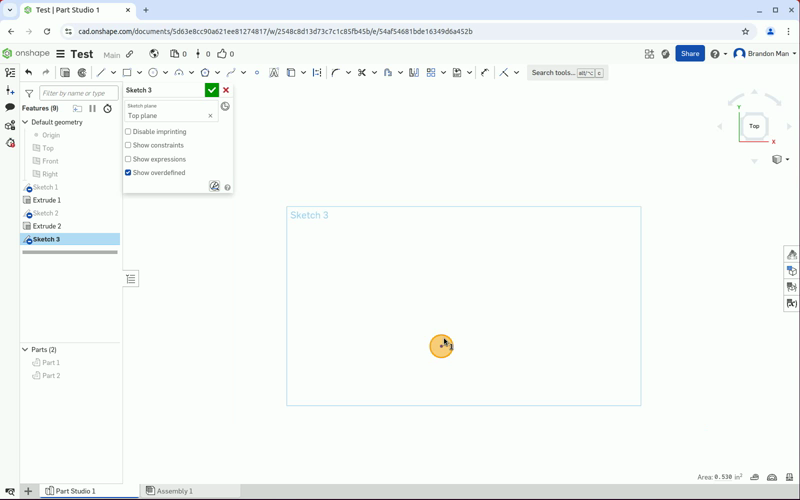
scroll(-6)
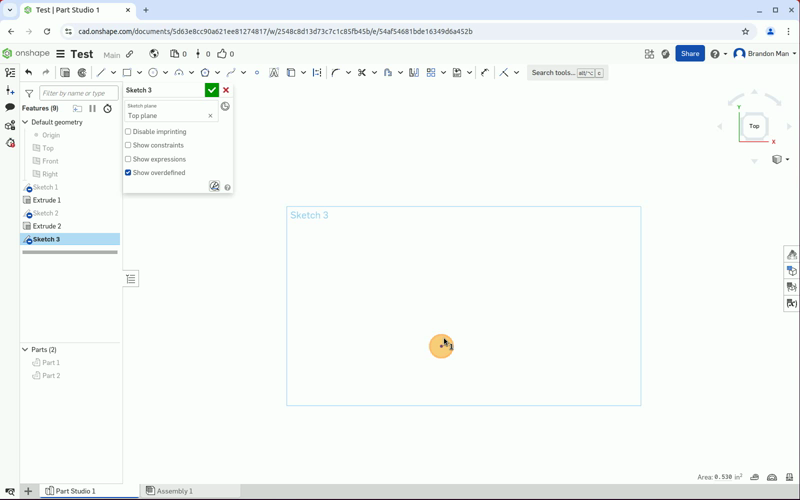
scroll(-6)
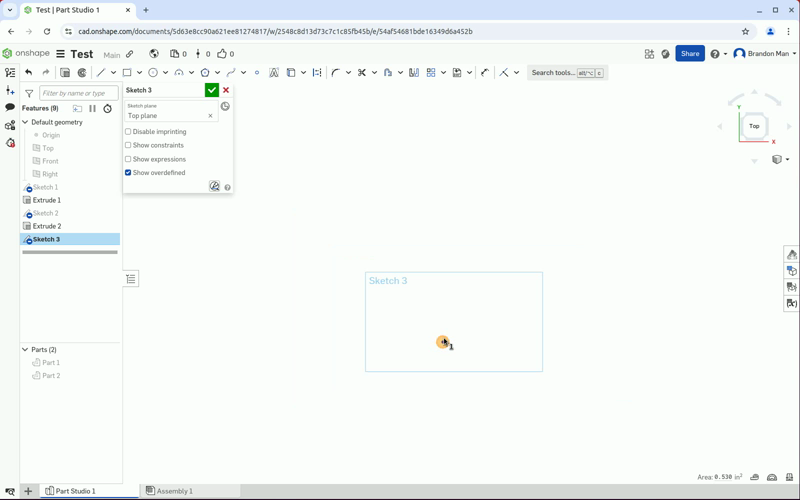
scroll(-6)
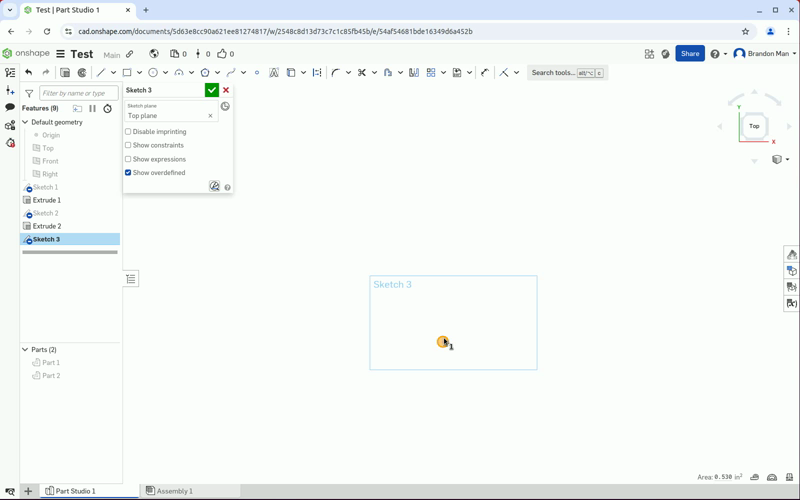
scroll(-6)
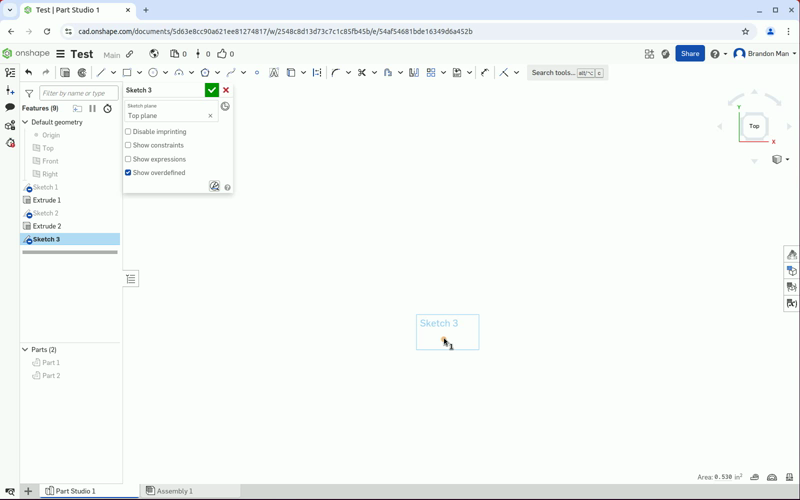
mouse_move(73, 352)
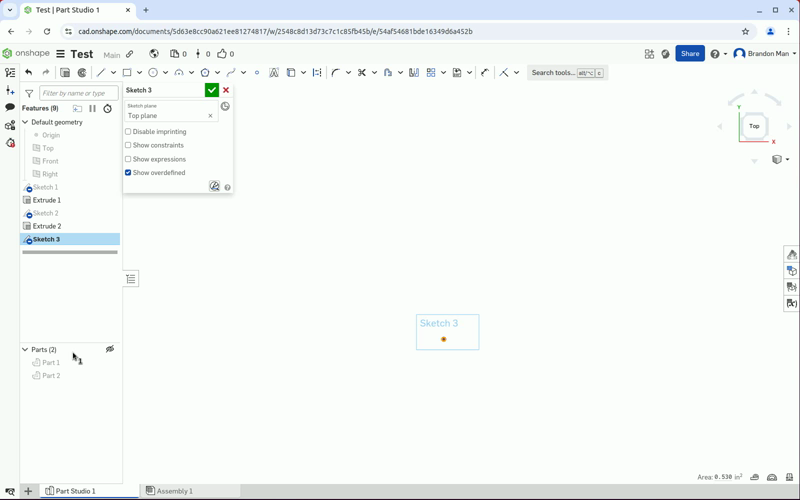
key(shift+y)
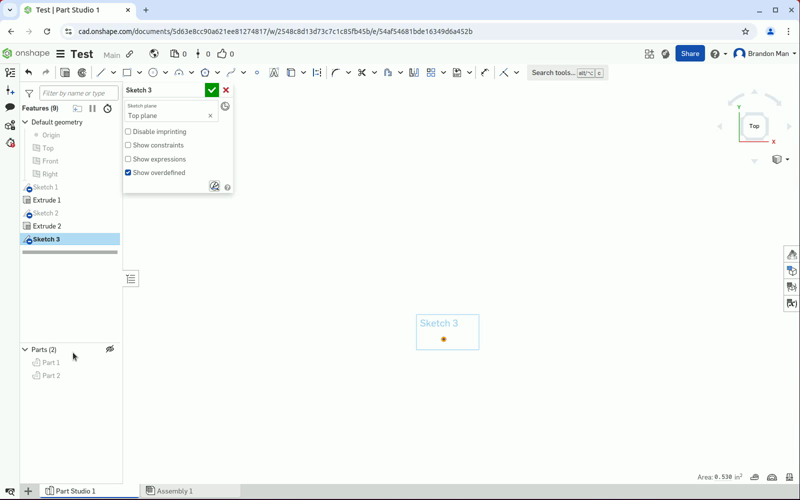
key(shift+e)
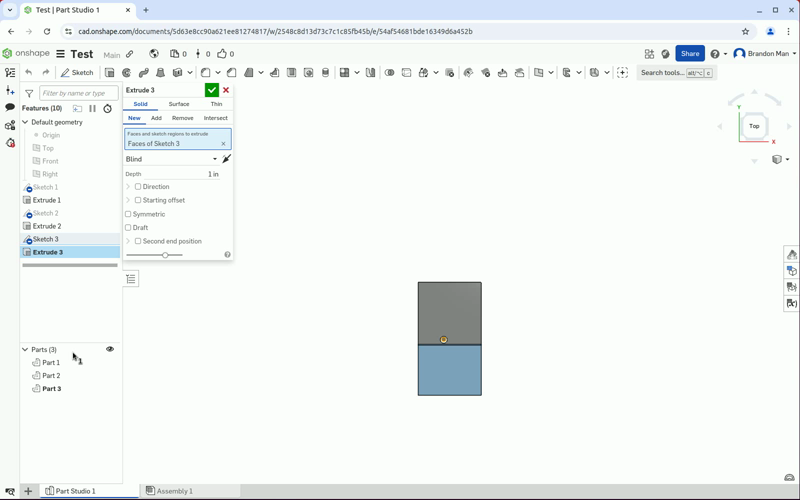
mouse_move(143, 106)
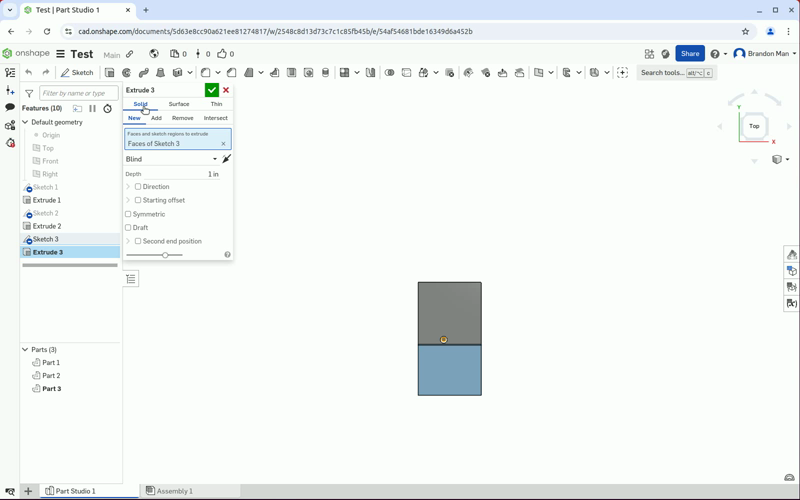
click(143, 106)
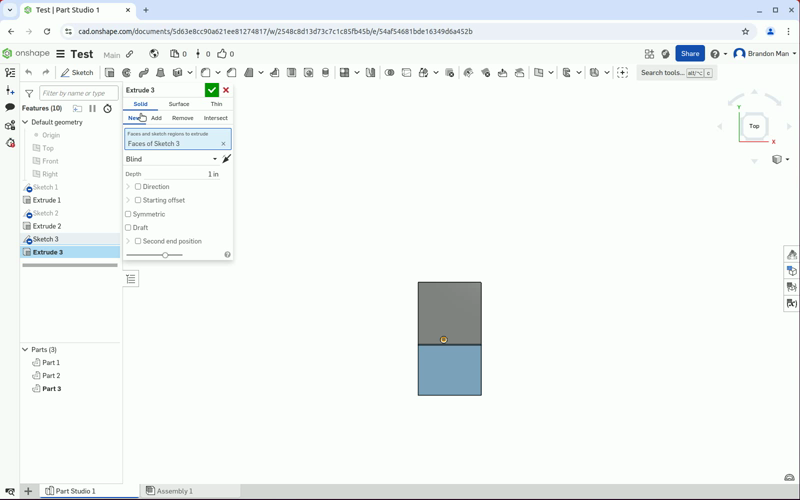
mouse_move(137, 120)
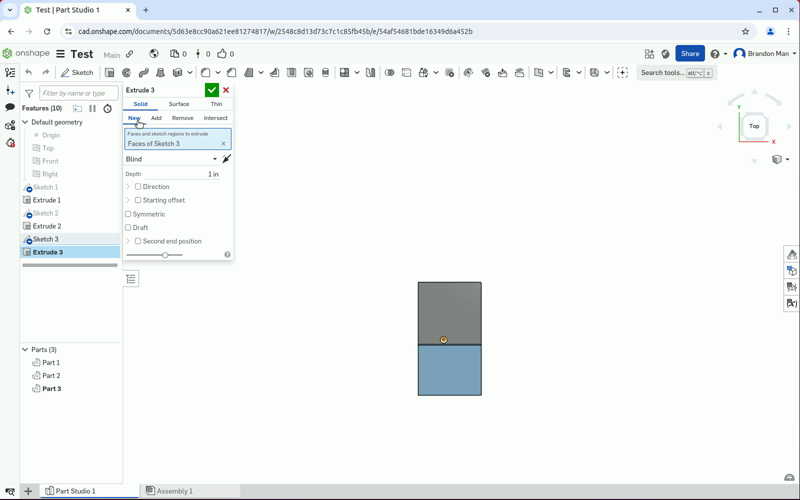
click(137, 120)
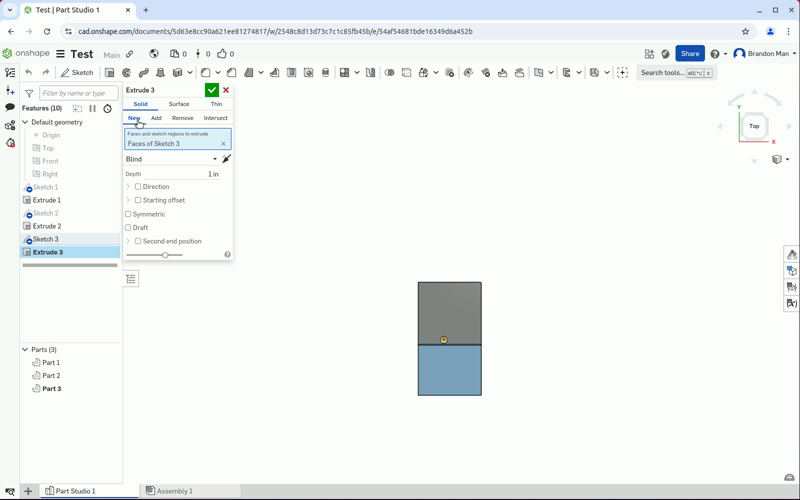
key(tab, 4)
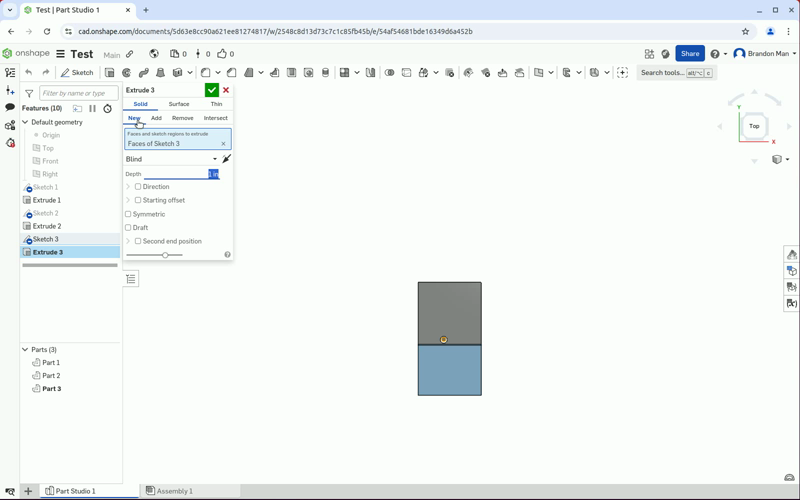
text(0.481)
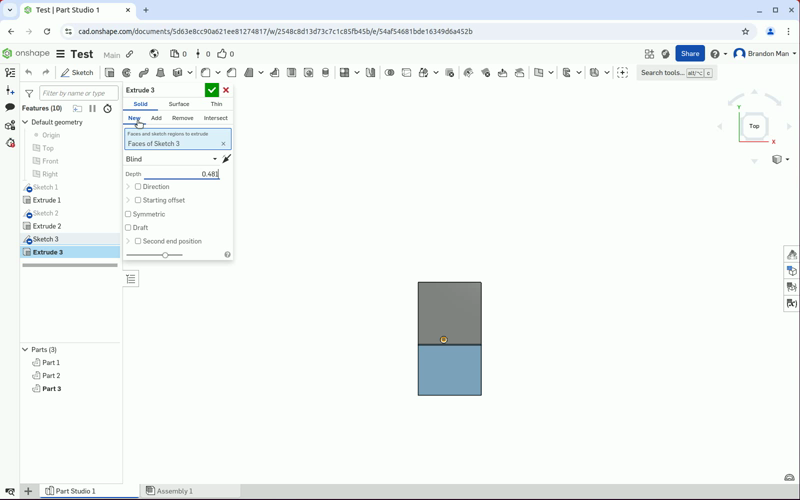
key(enter)
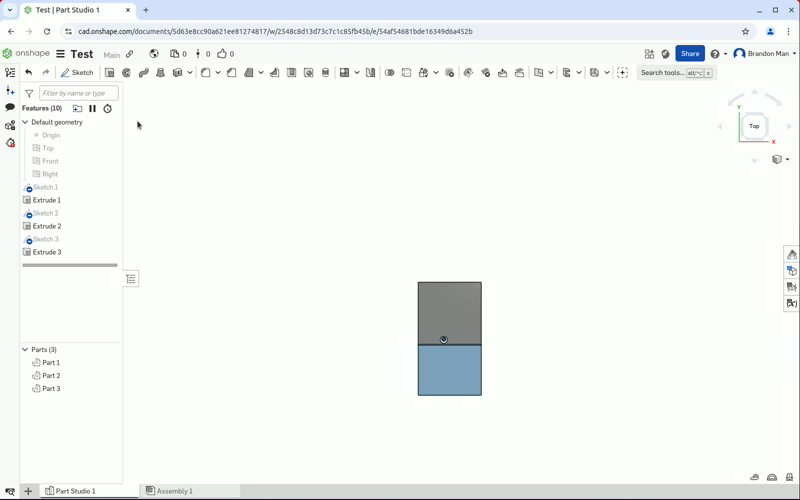
key(shift+h)
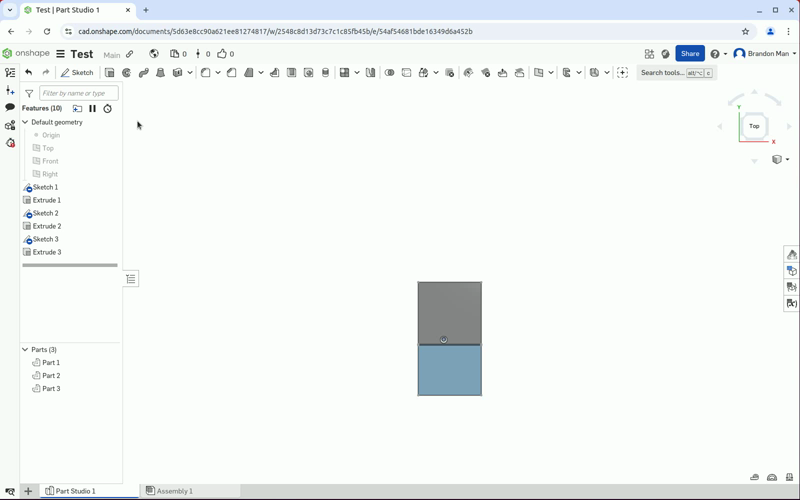
key(shift+h)
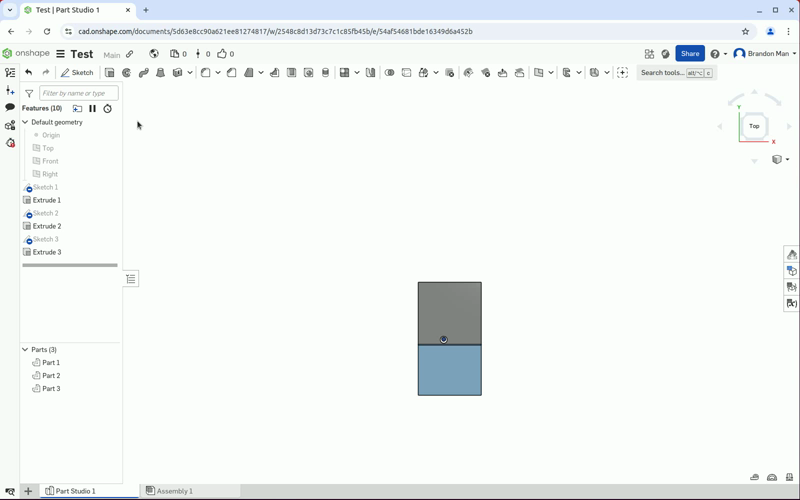
mouse_move(73, 189)
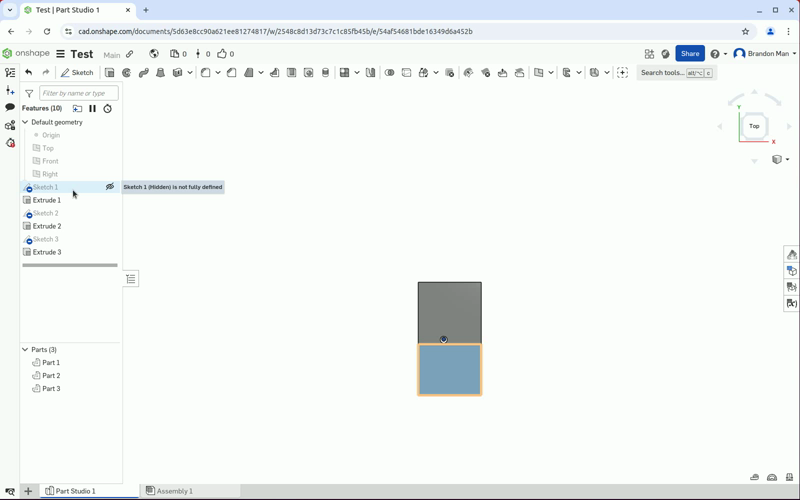
click(73, 189)
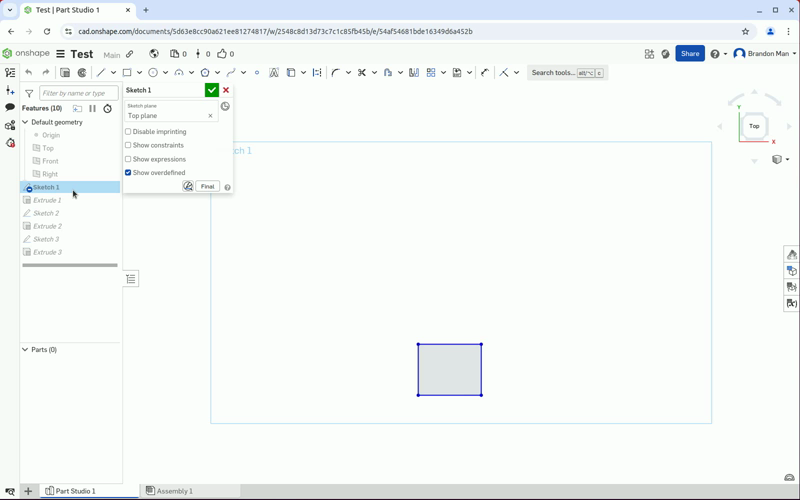
mouse_move(229, 92)
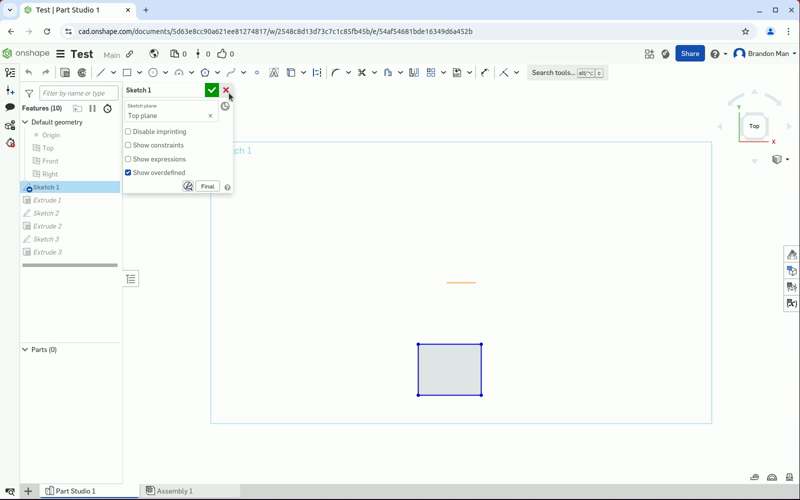
click(229, 92)
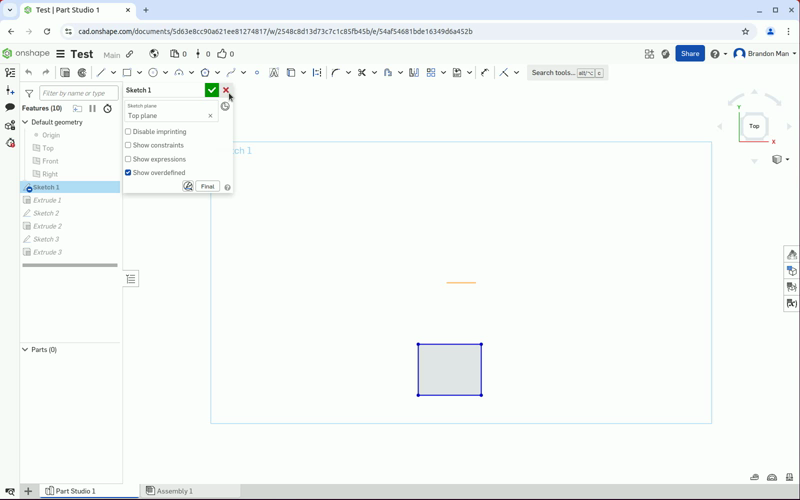
key(shift+s)
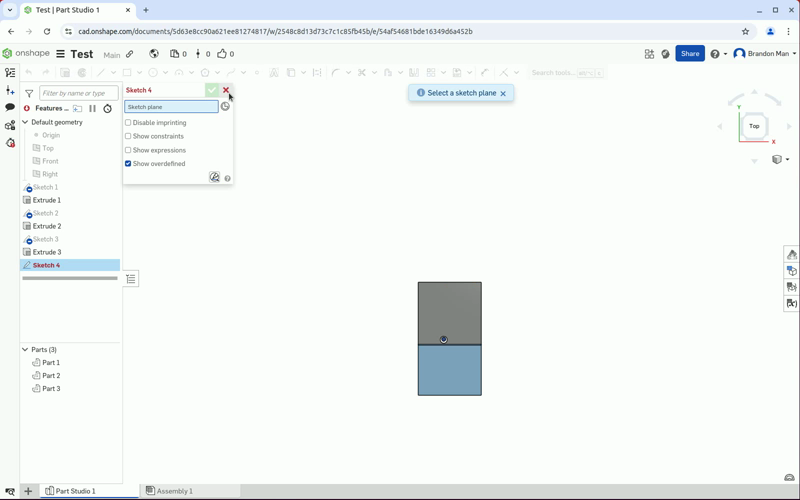
mouse_move(73, 150)
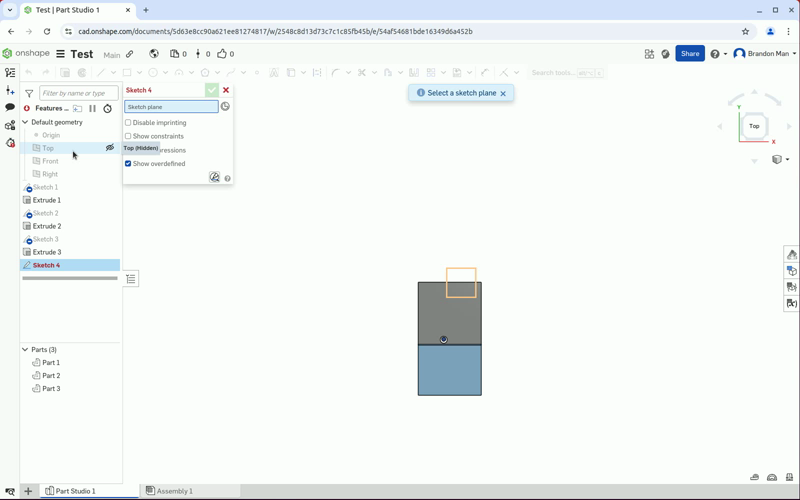
click(73, 150)
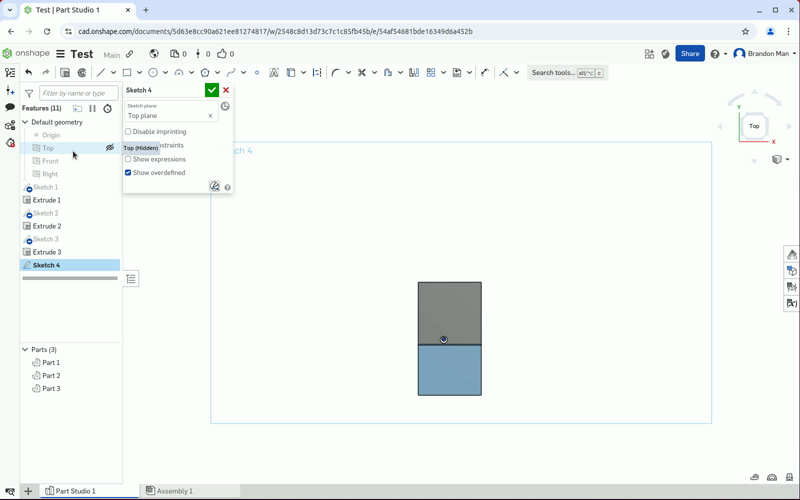
mouse_move(73, 352)
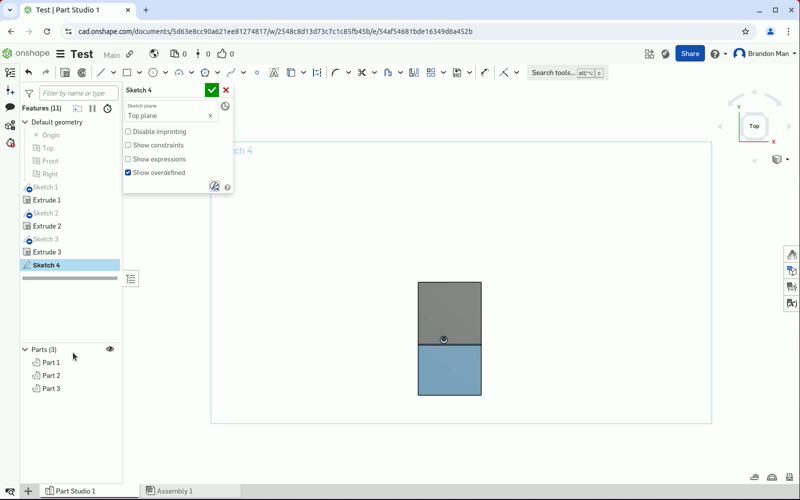
key(y)
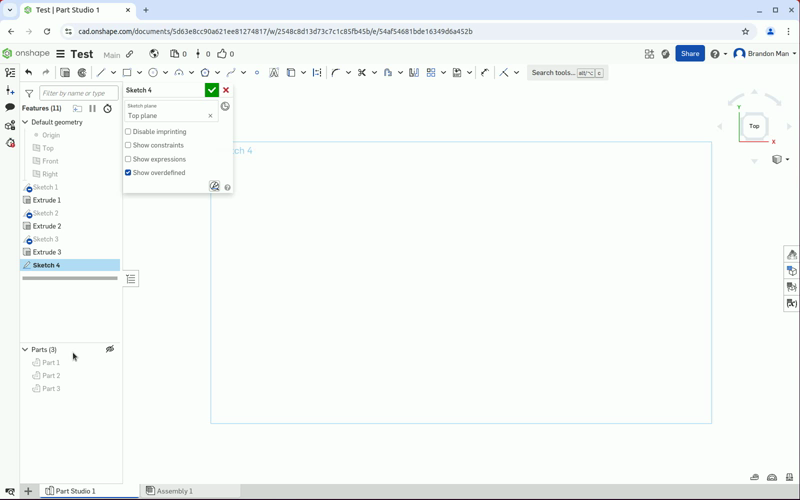
key(c)
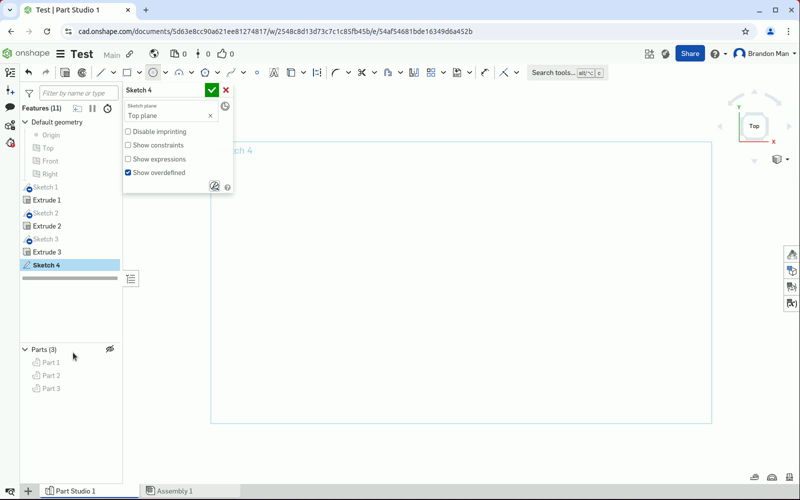
key_down(shift)
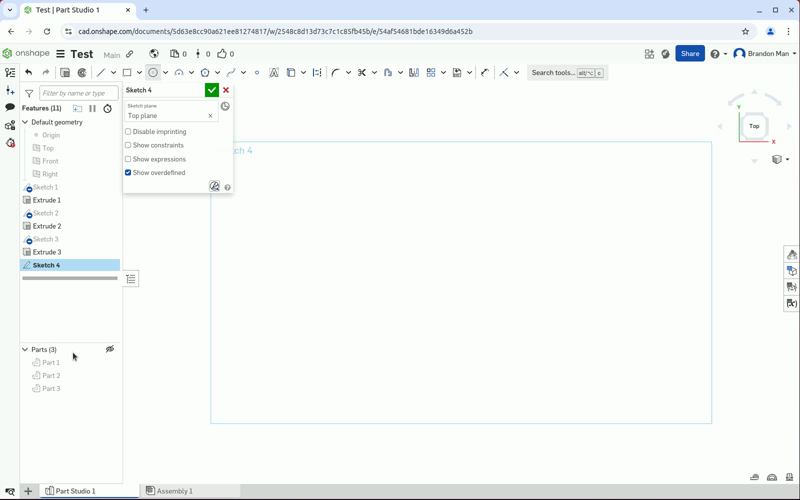
mouse_move(444, 339)
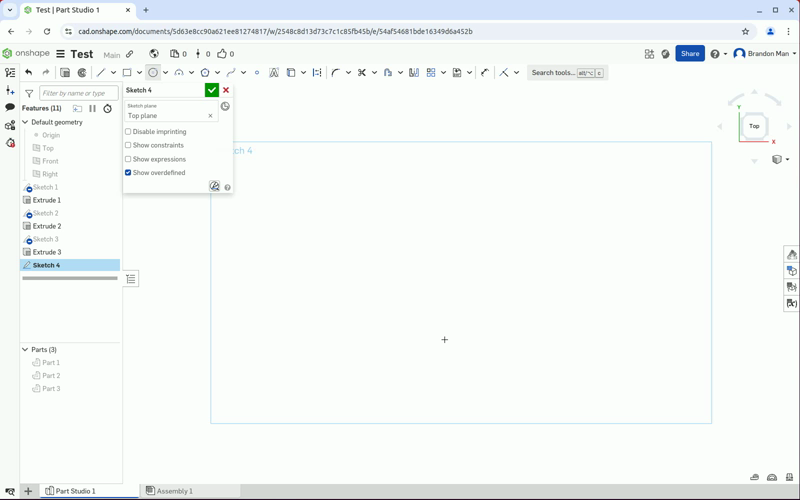
click(444, 339)
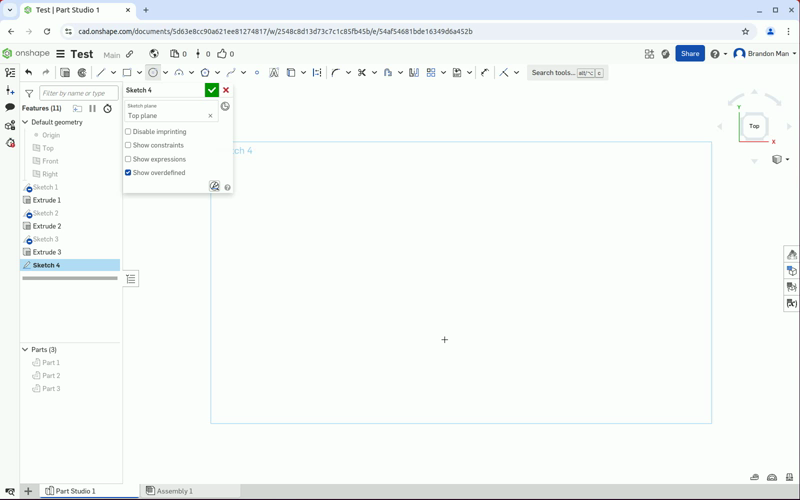
key_up(shift)
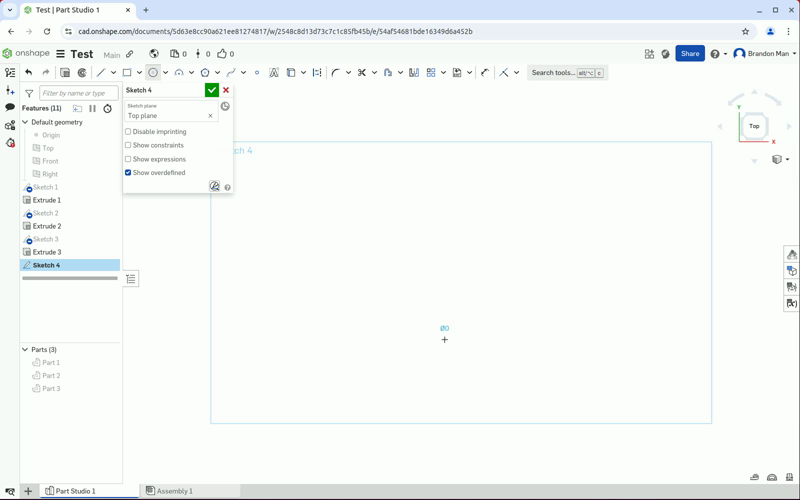
mouse_move(448, 339)
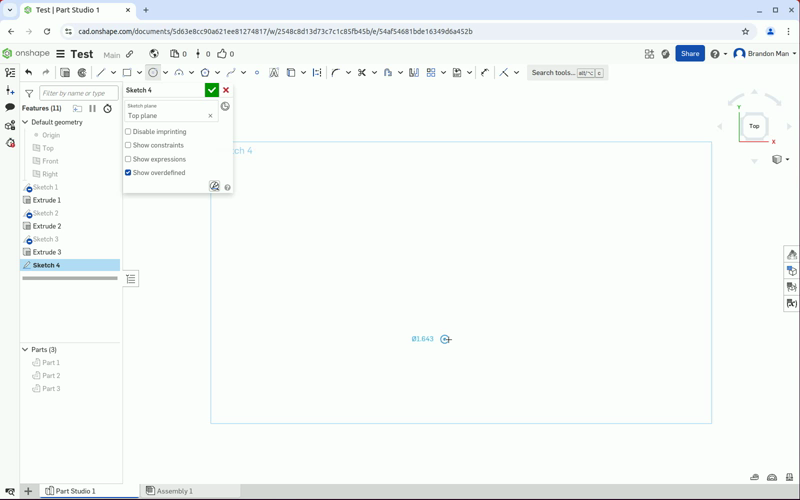
click(448, 339)
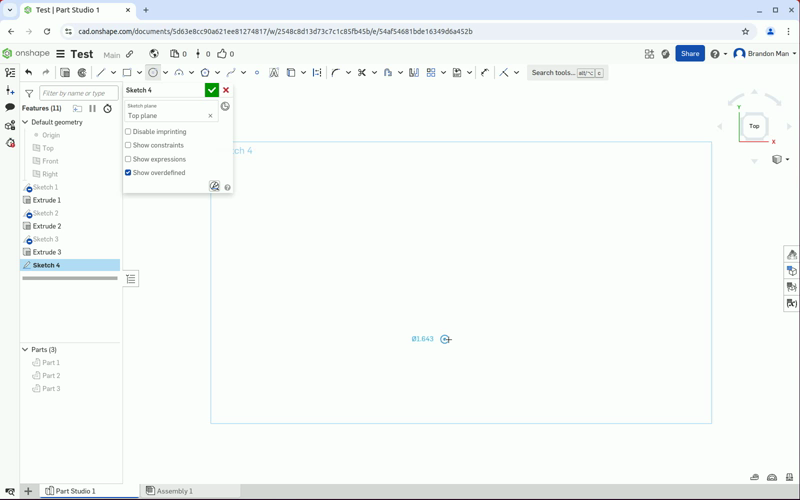
key(esc)
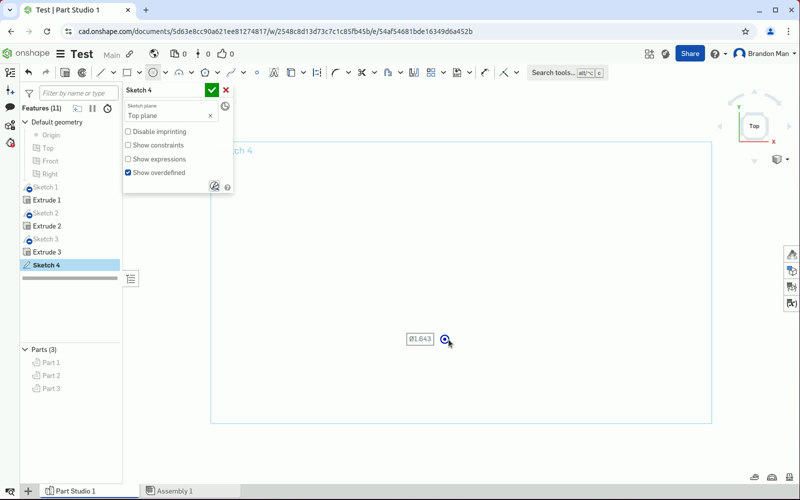
key(c)
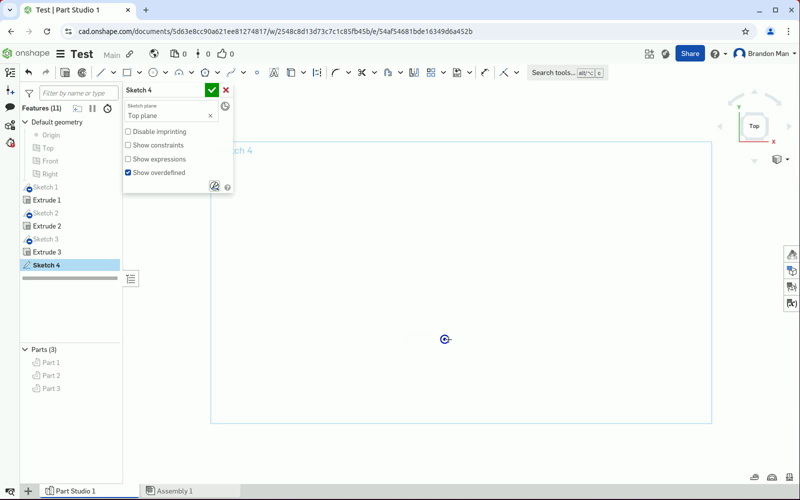
key_down(shift)
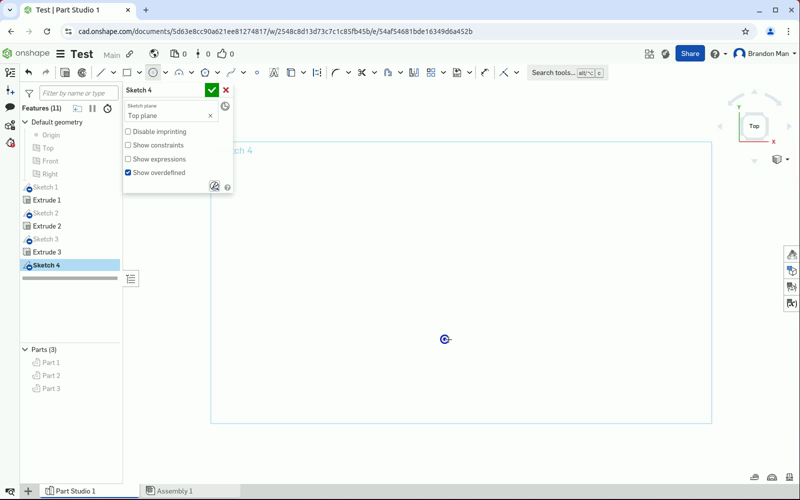
mouse_move(444, 339)
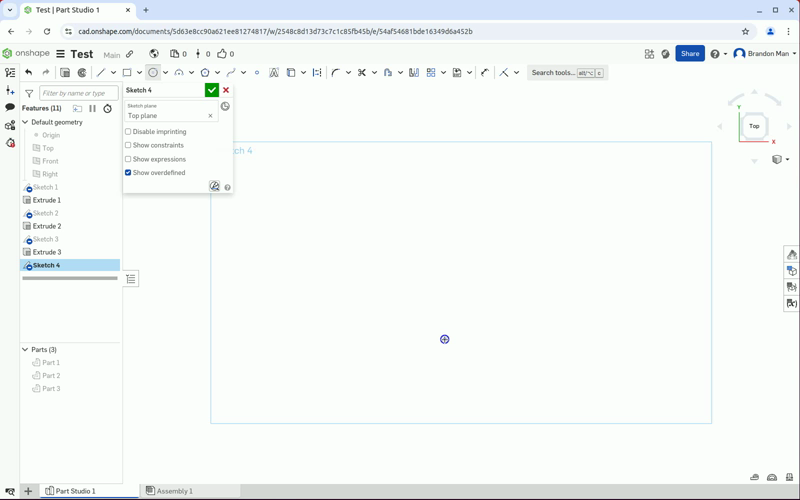
scroll(6)
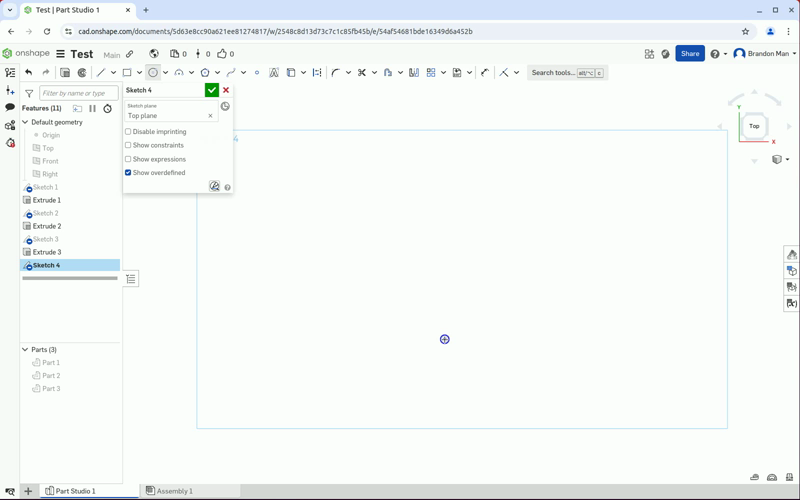
scroll(6)
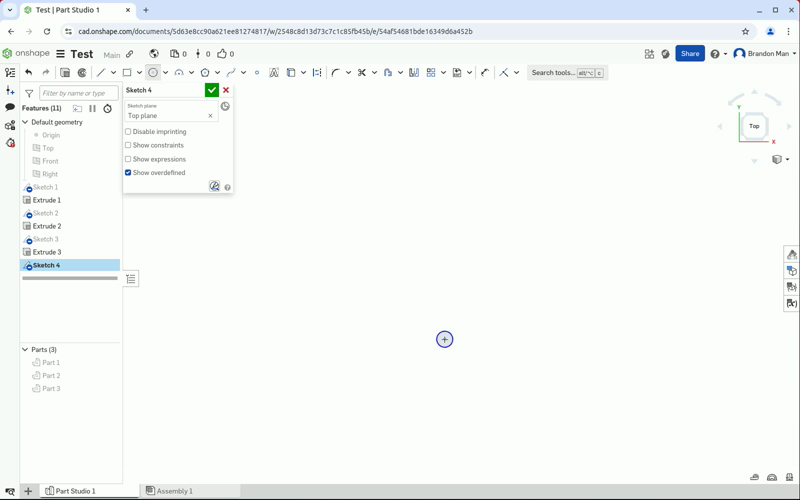
scroll(6)
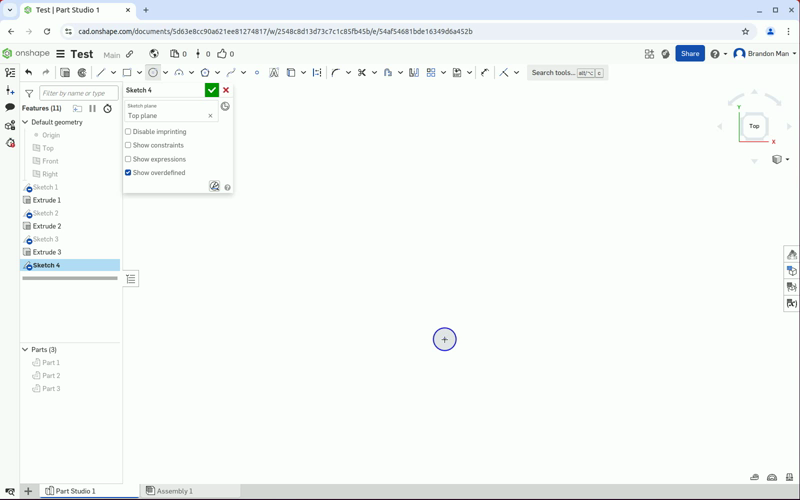
scroll(6)
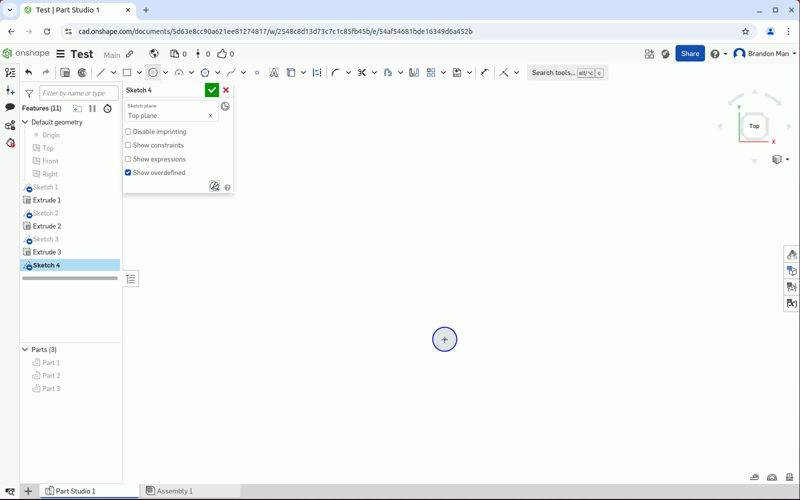
scroll(6)
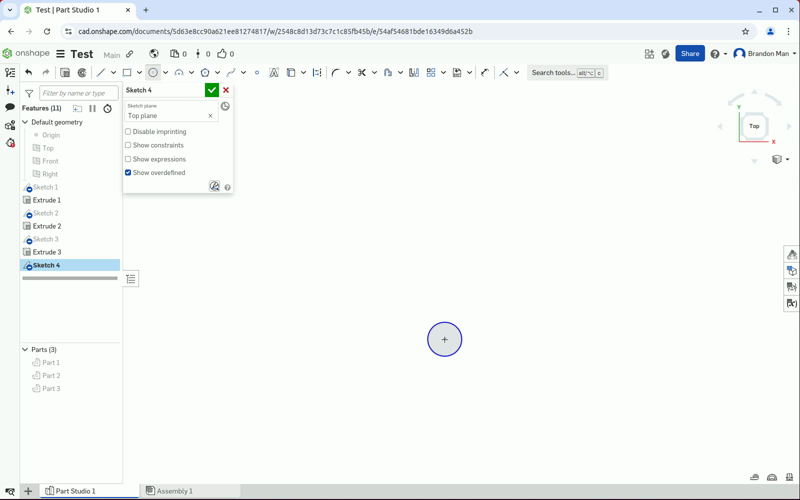
scroll(6)
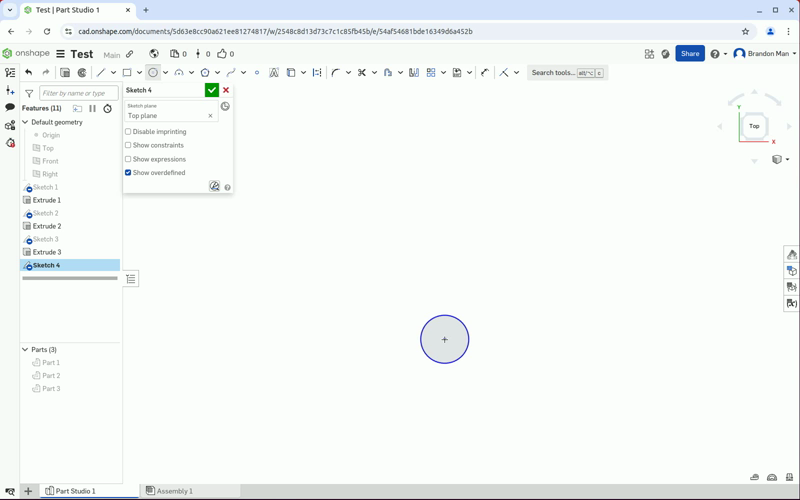
scroll(6)
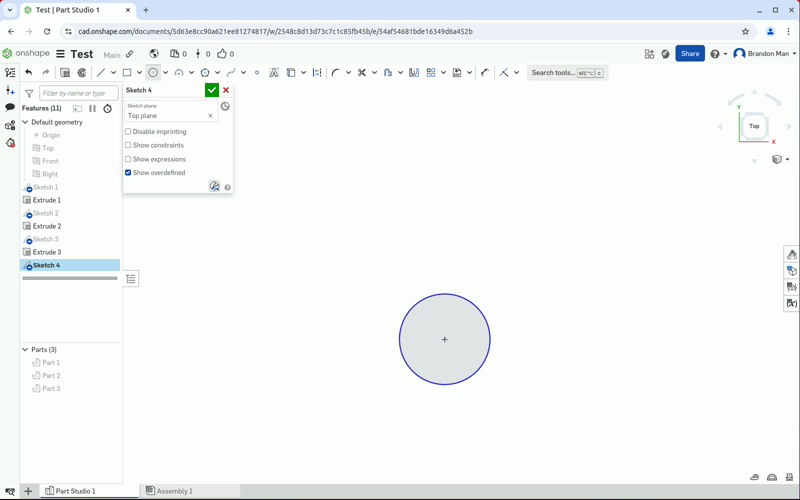
click(444, 339)
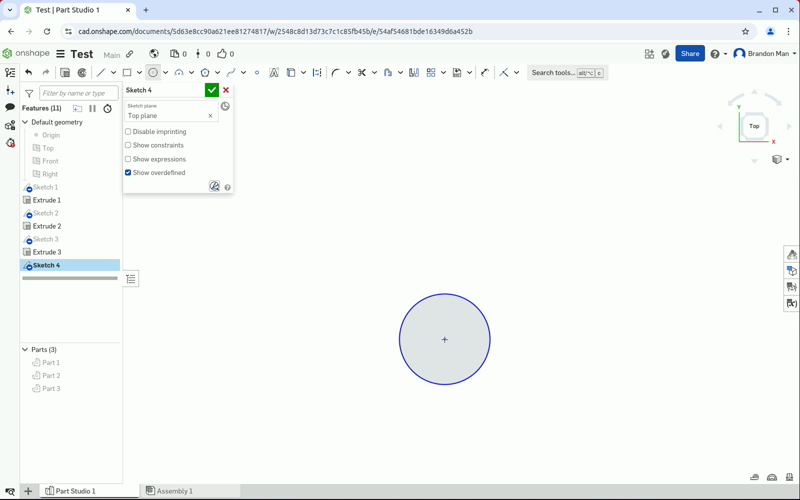
scroll(-6)
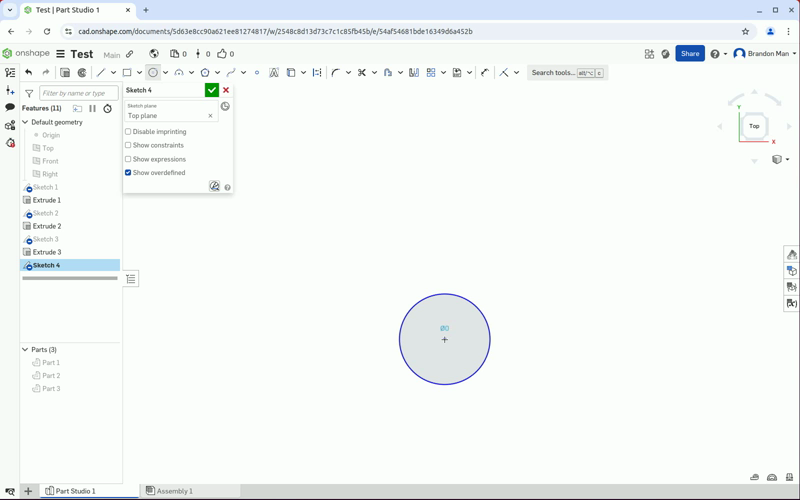
scroll(-6)
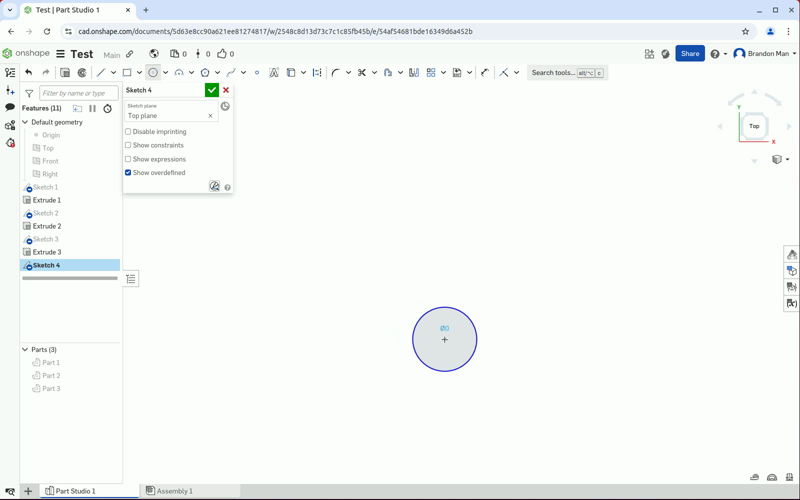
scroll(-6)
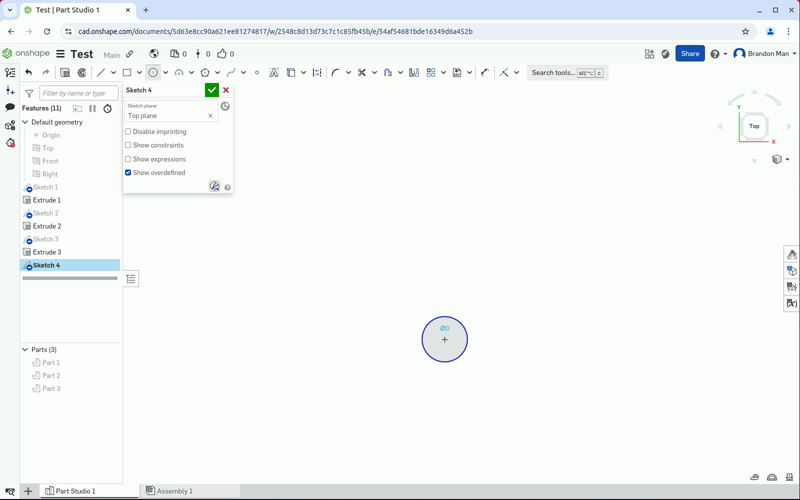
scroll(-6)
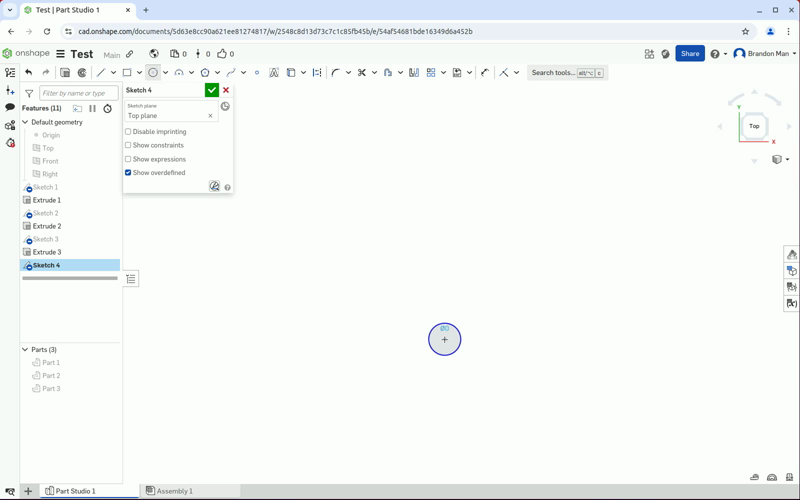
scroll(-6)
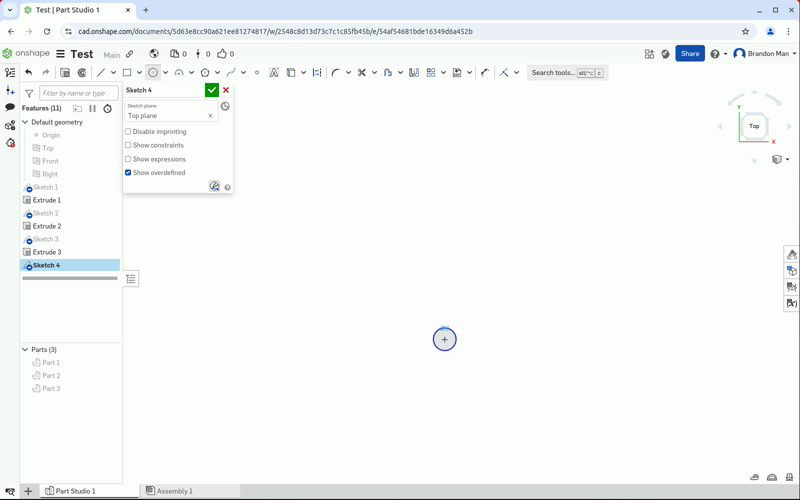
scroll(-6)
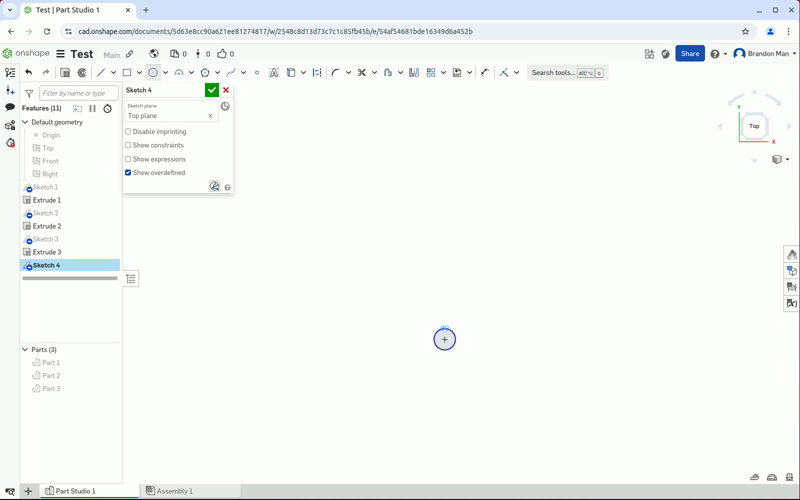
scroll(-6)
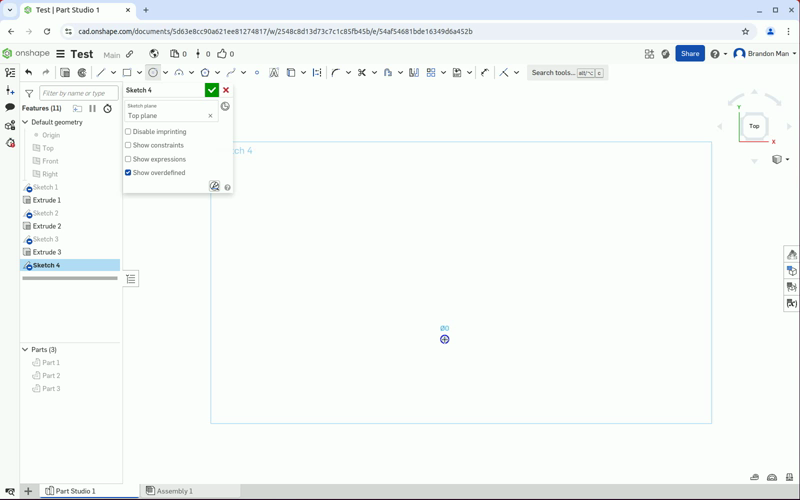
key_up(shift)
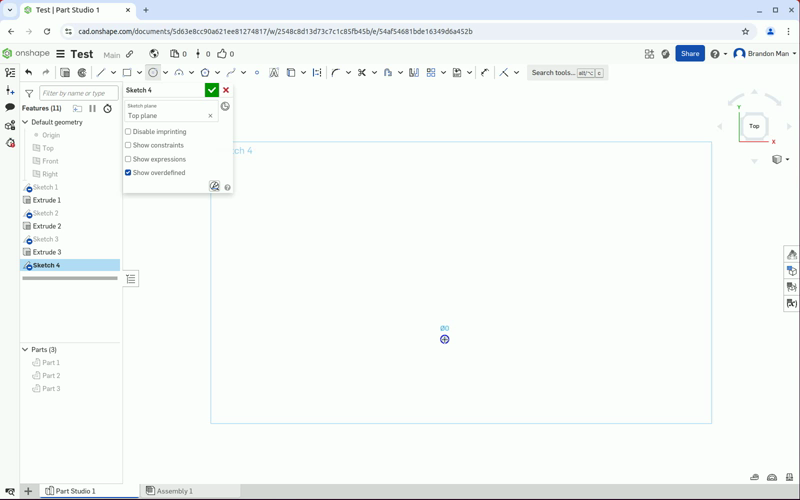
mouse_move(446, 339)
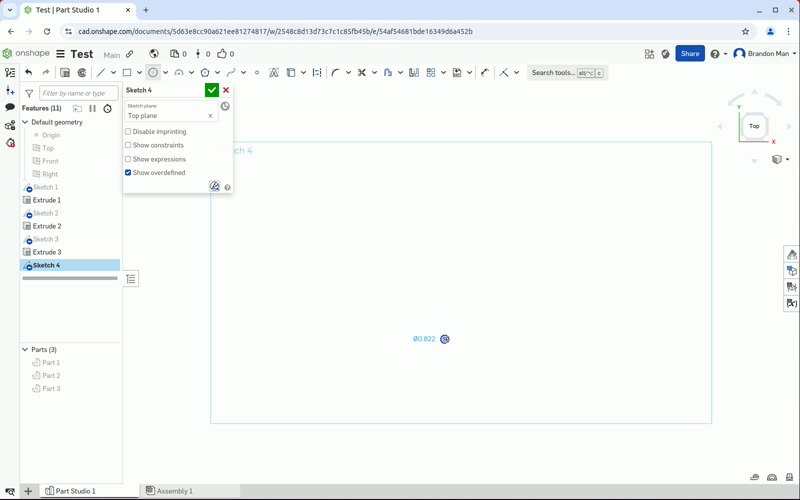
scroll(6)
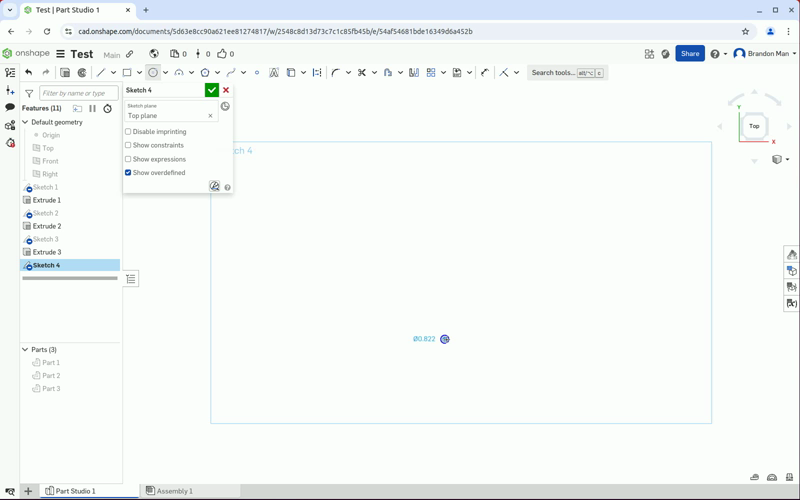
scroll(6)
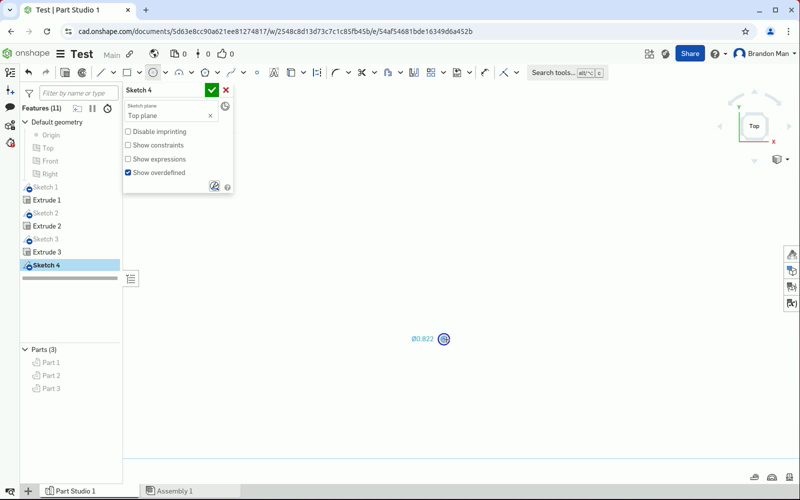
scroll(6)
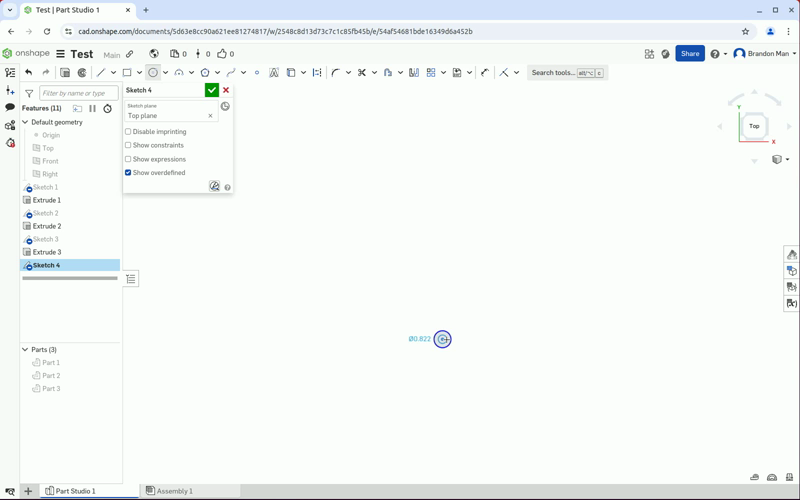
scroll(6)
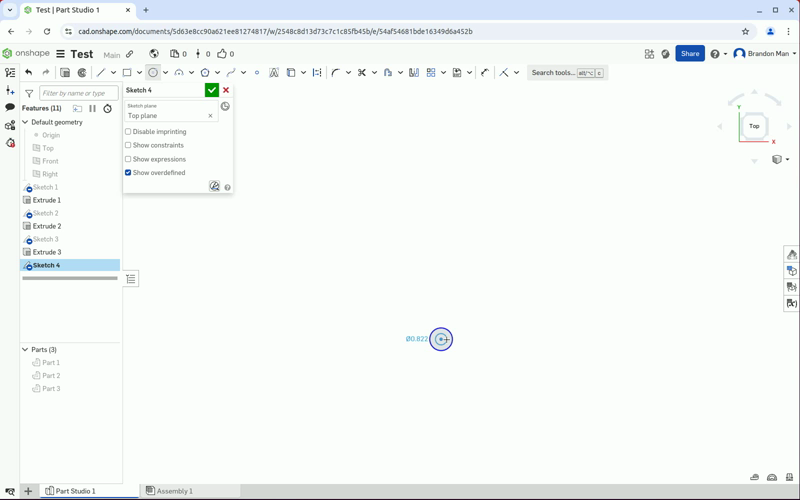
scroll(6)
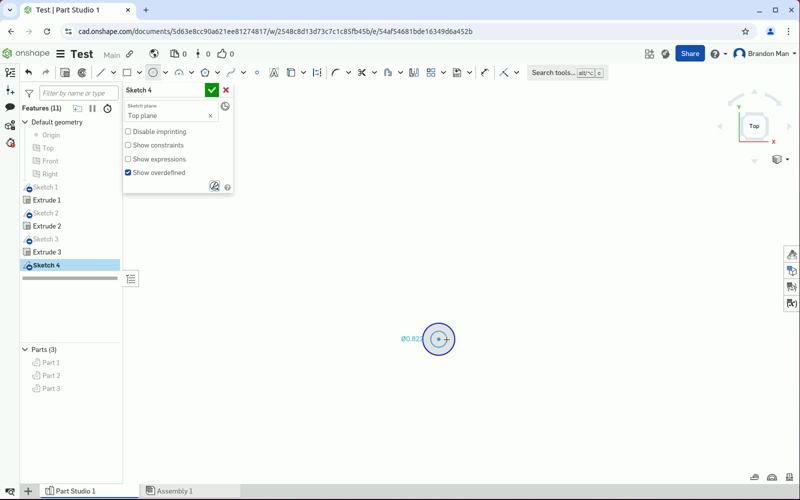
scroll(6)
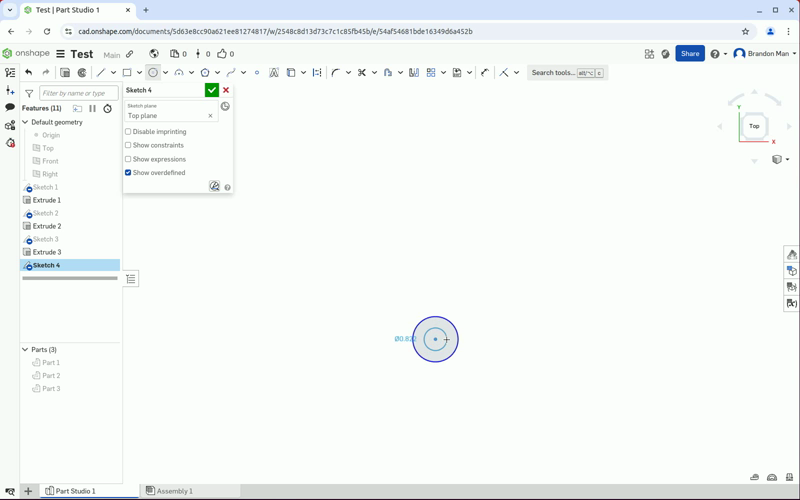
scroll(6)
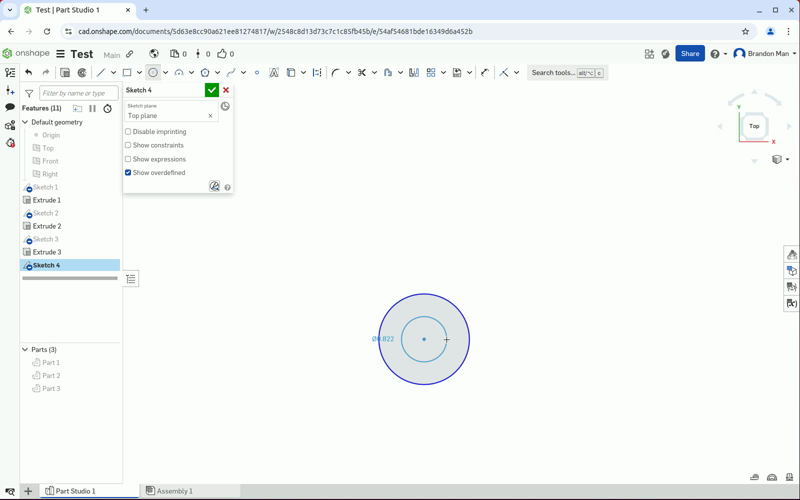
click(446, 339)
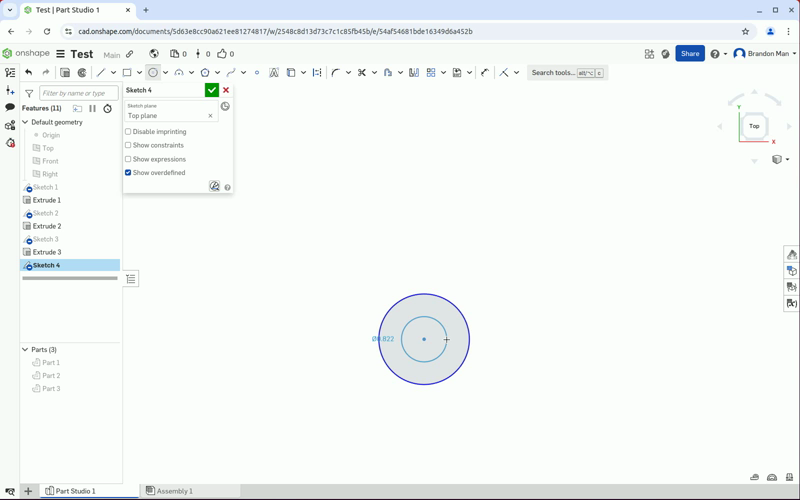
scroll(-6)
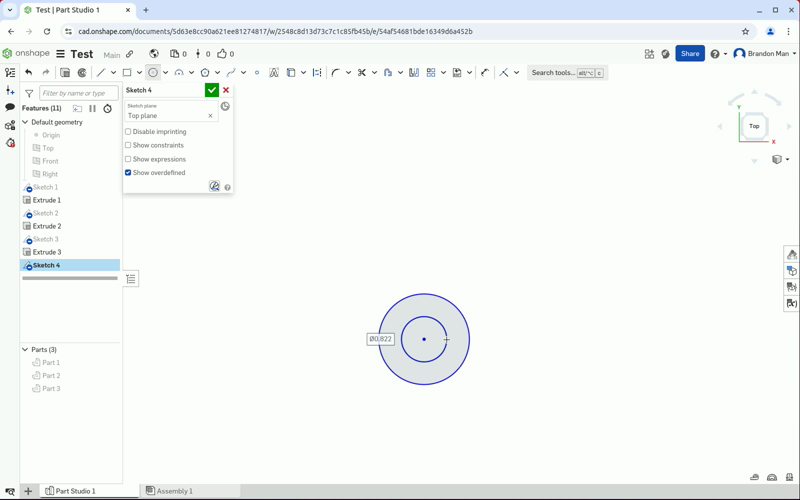
scroll(-6)
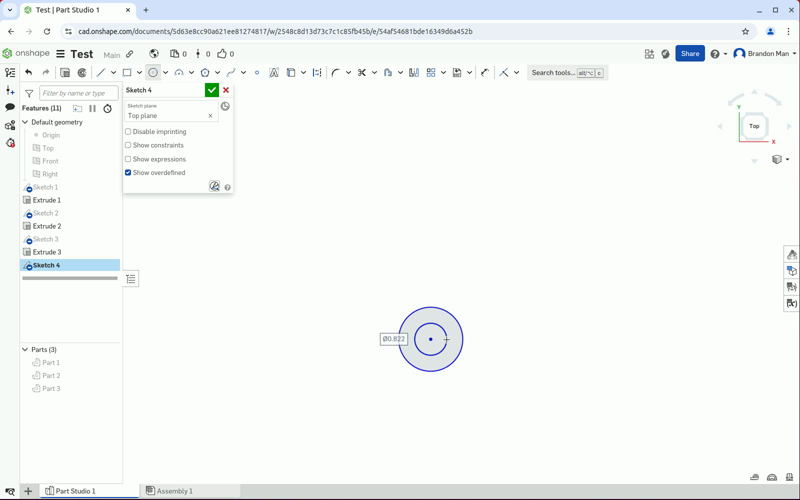
scroll(-6)
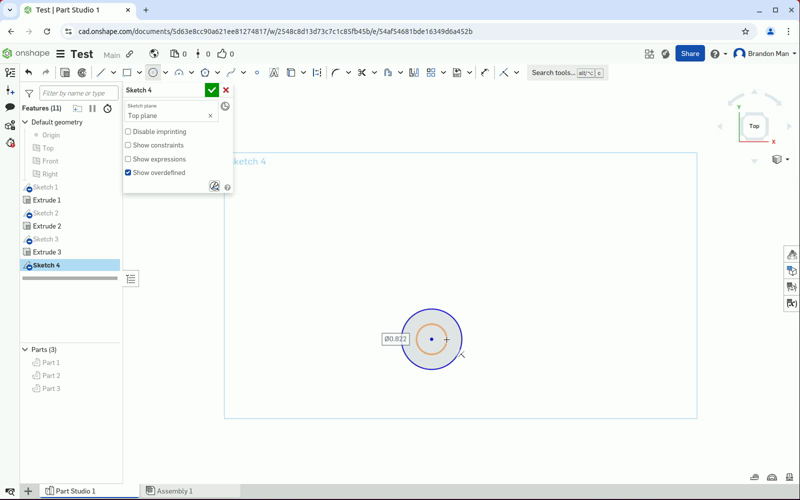
scroll(-6)
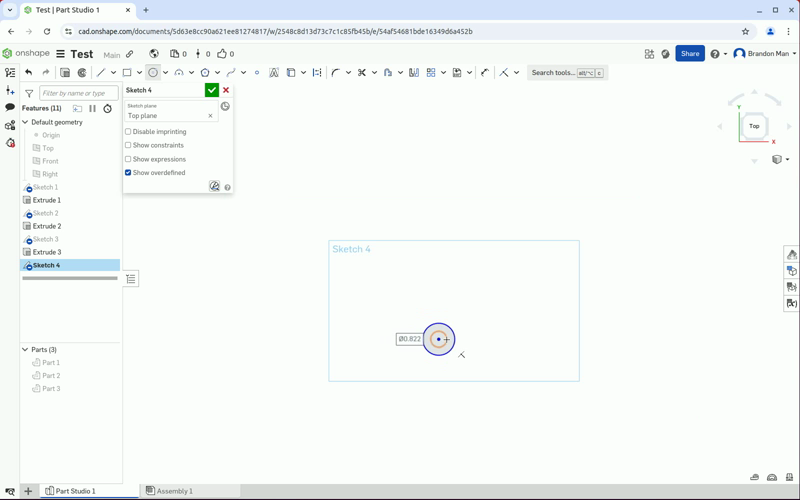
scroll(-6)
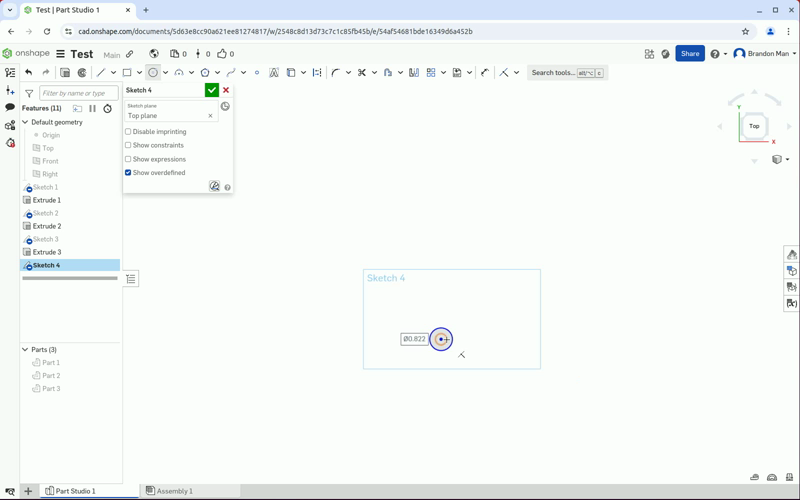
scroll(-6)
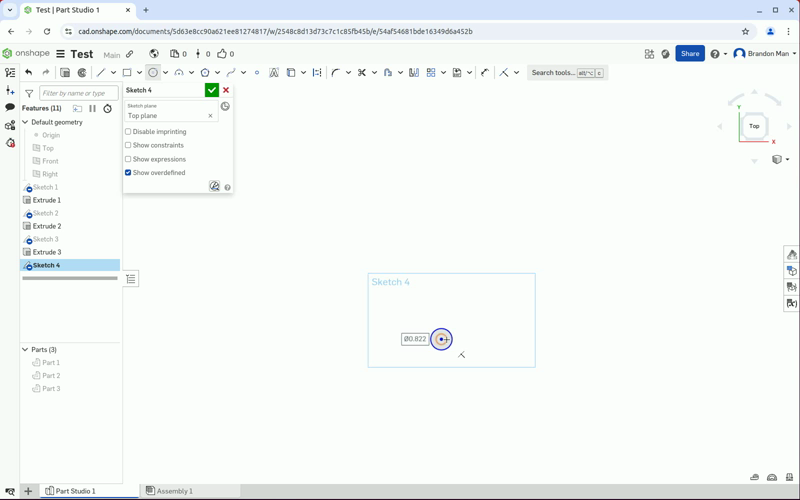
scroll(-6)
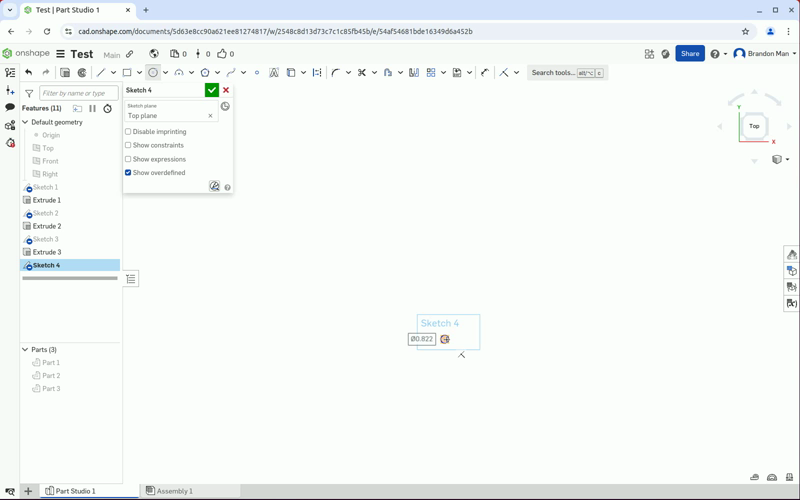
key(esc)
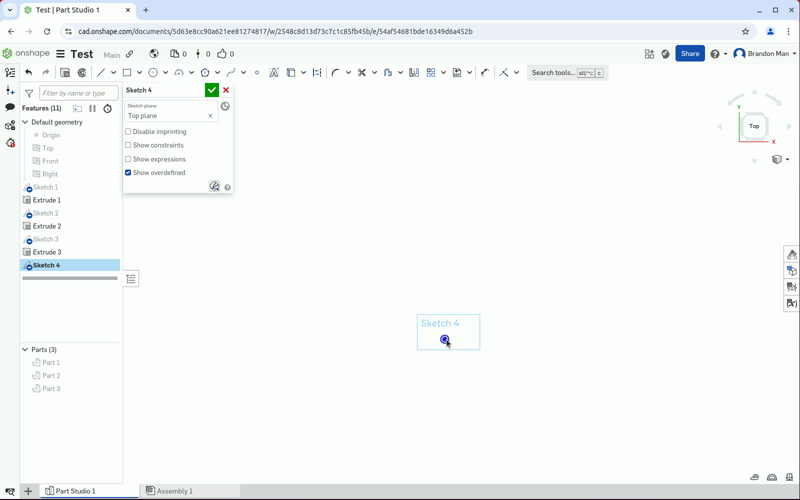
mouse_move(445, 336)
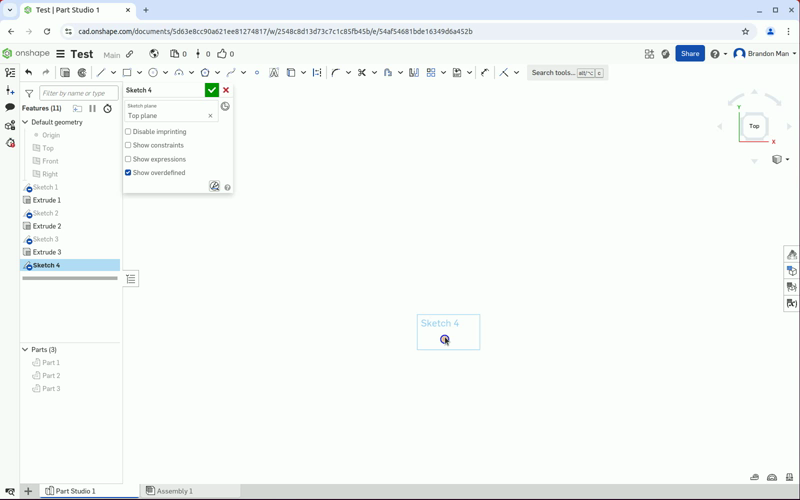
scroll(6)
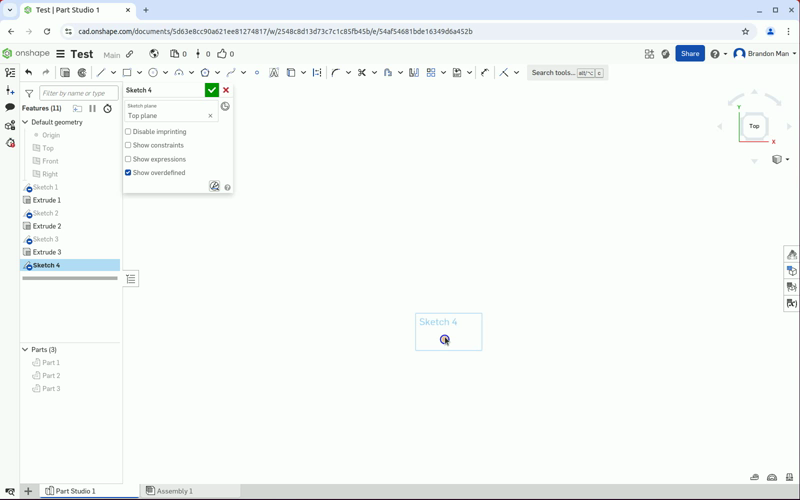
scroll(6)
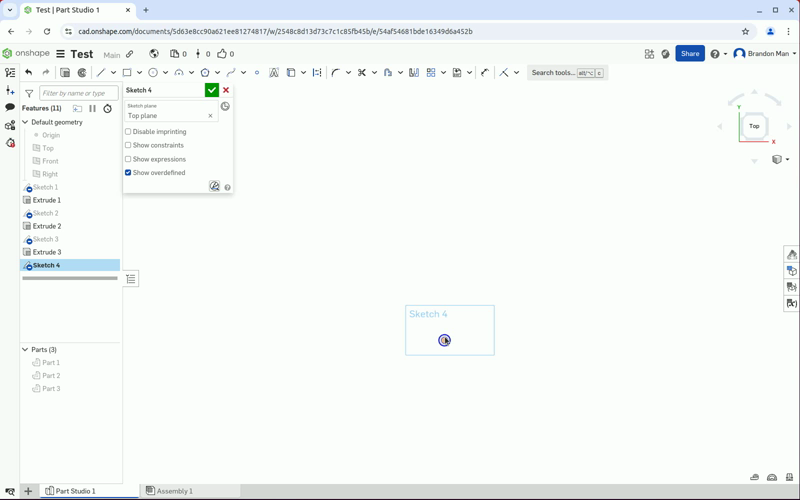
scroll(6)
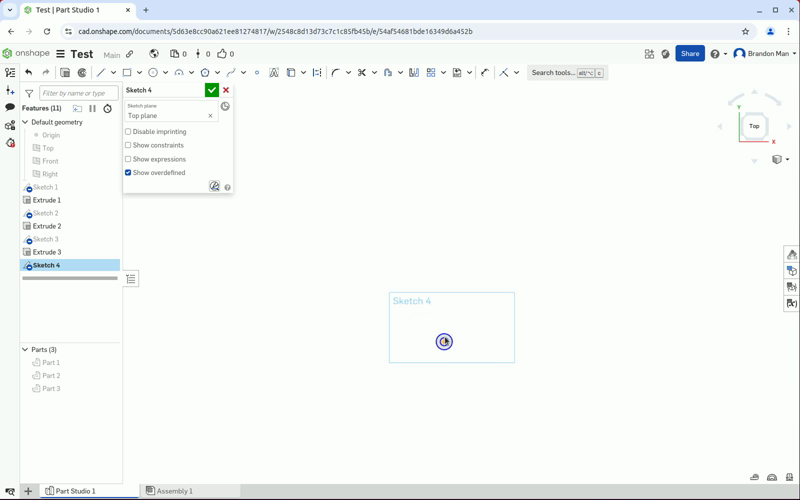
scroll(6)
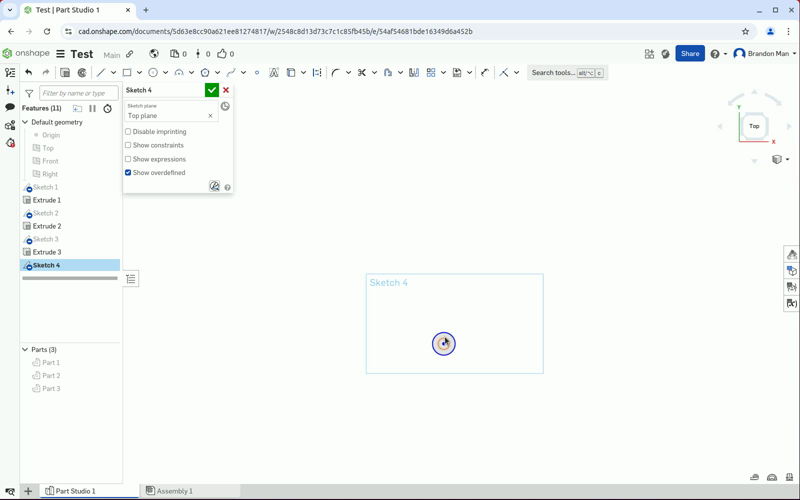
scroll(6)
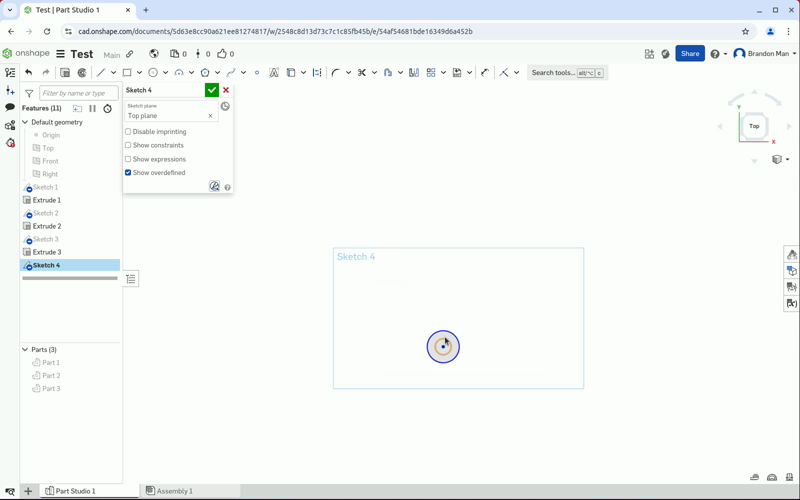
scroll(6)
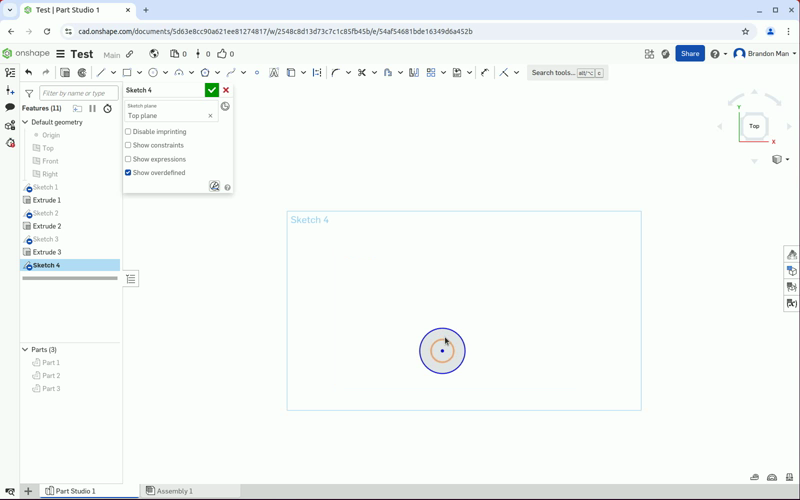
scroll(6)
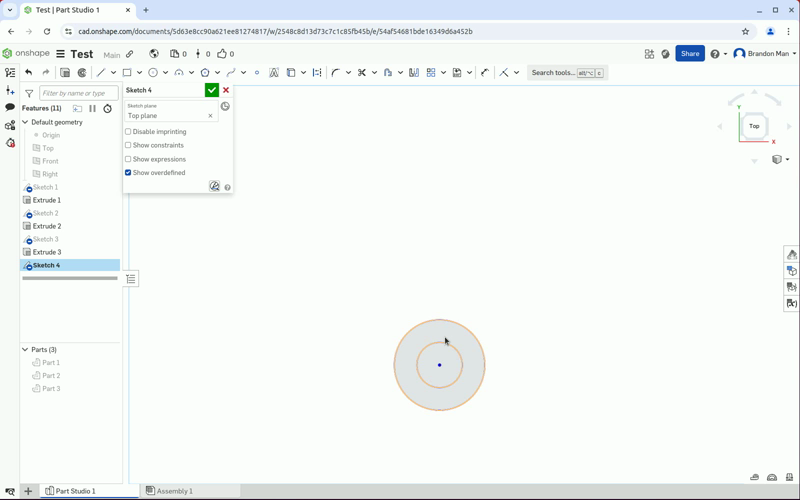
click(445, 336)
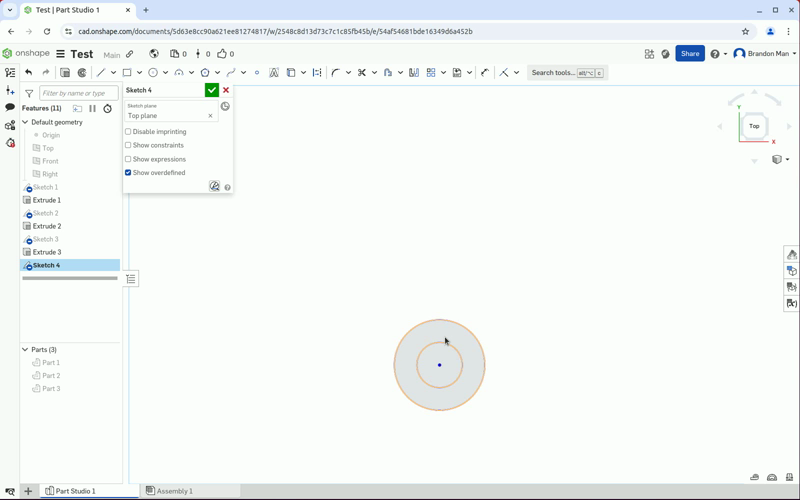
scroll(-6)
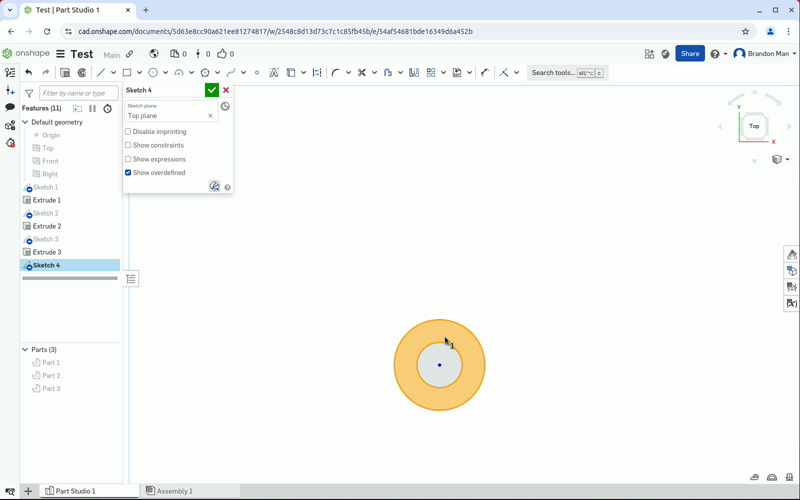
scroll(-6)
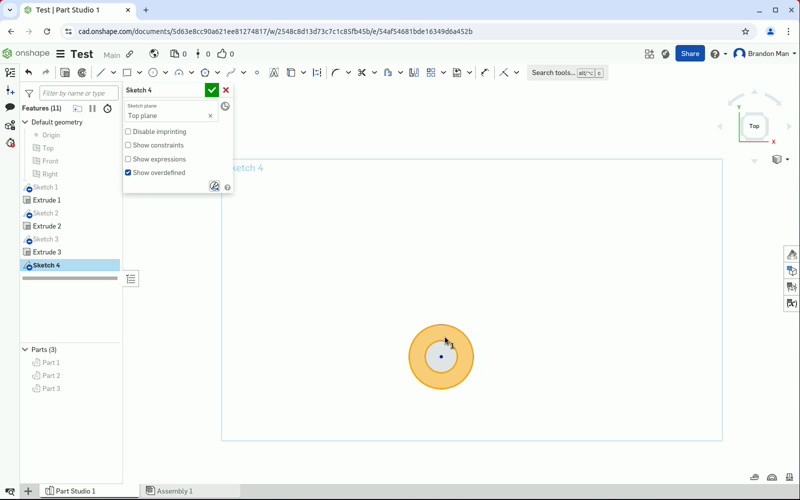
scroll(-6)
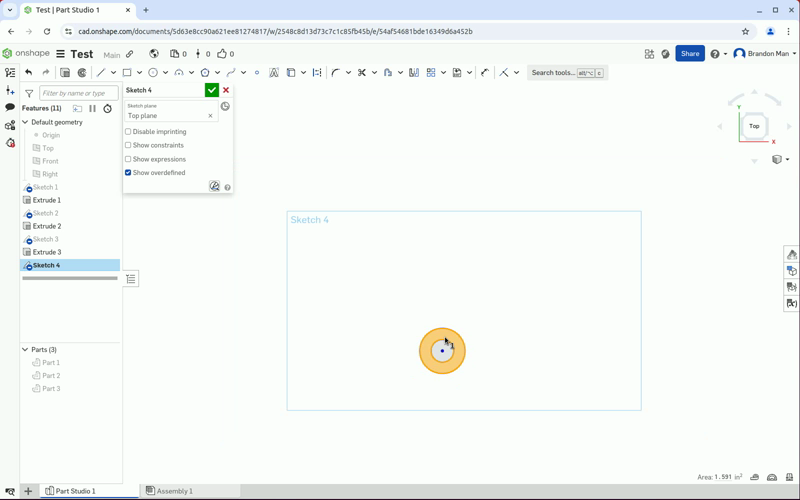
scroll(-6)
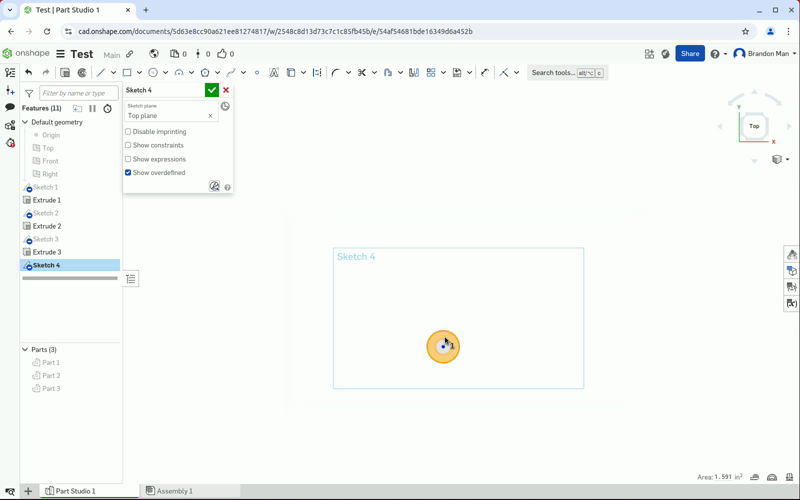
scroll(-6)
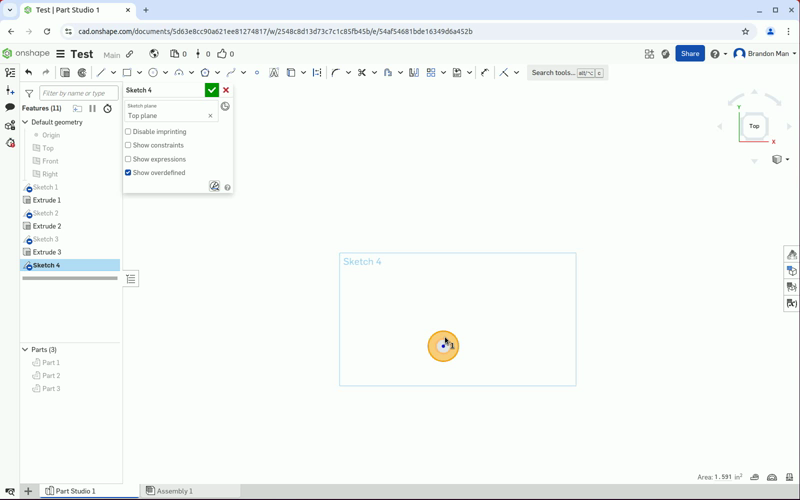
scroll(-6)
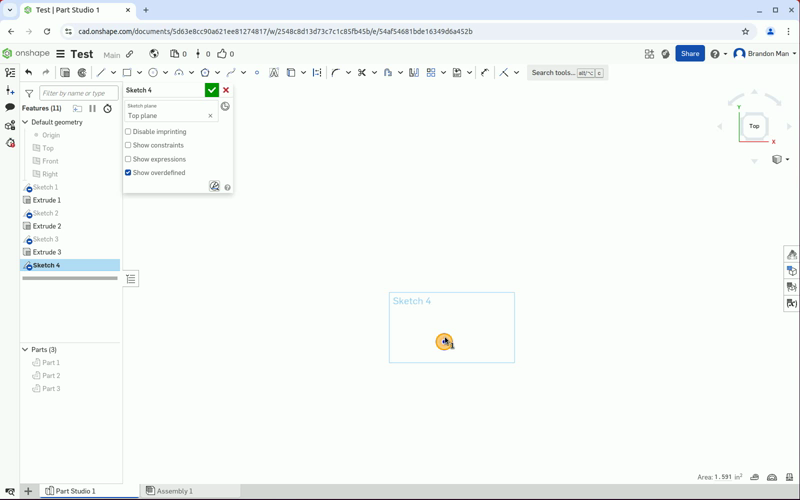
scroll(-6)
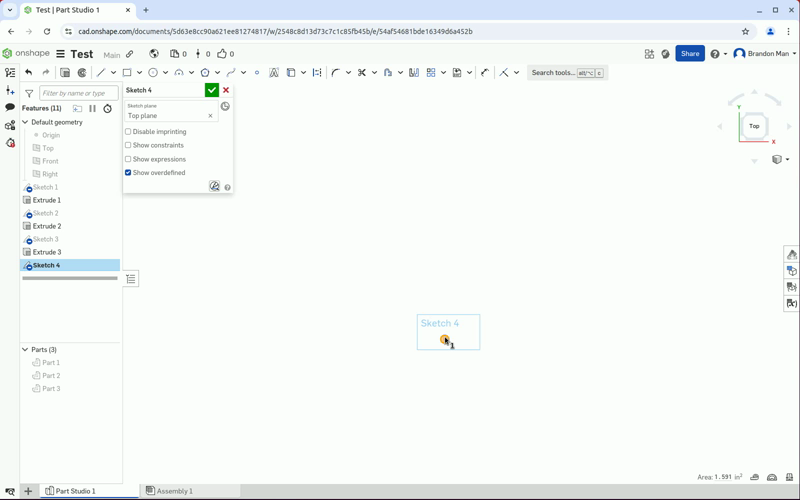
mouse_move(73, 352)
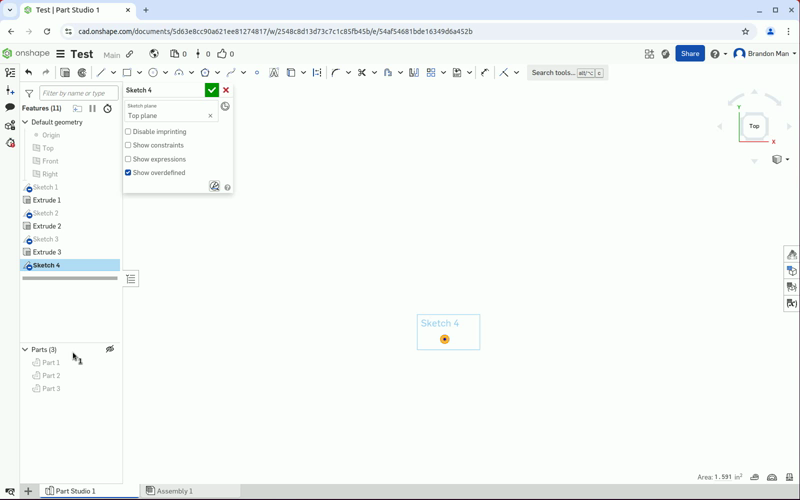
key(shift+y)
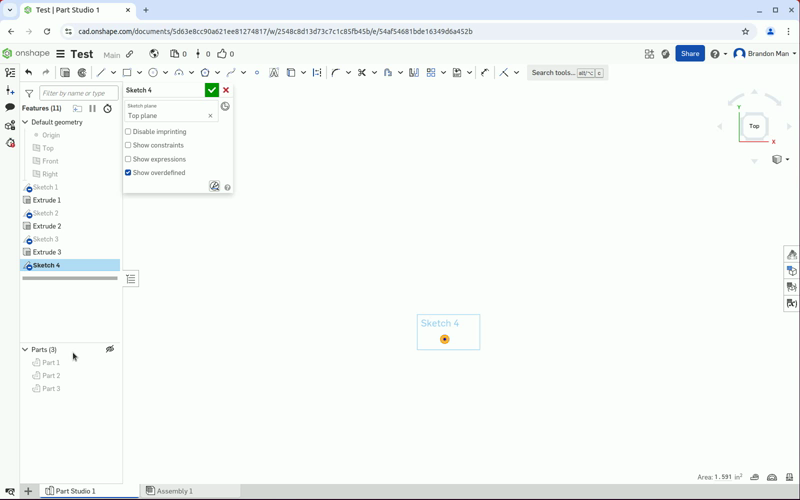
key(shift+e)
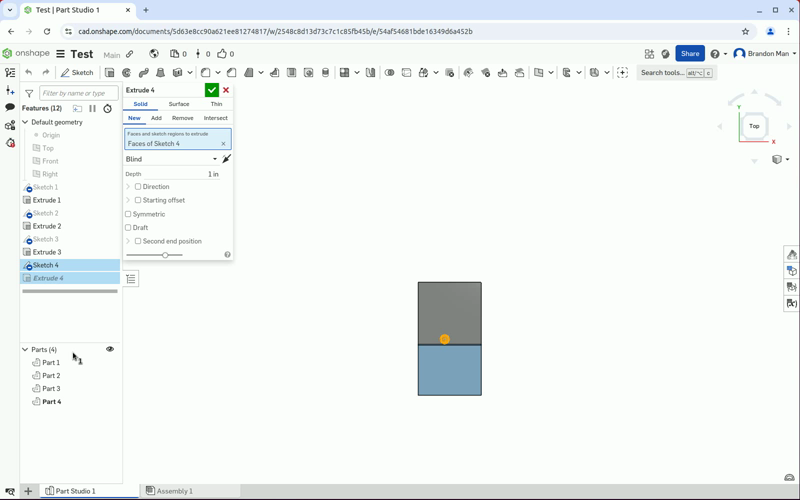
mouse_move(143, 106)
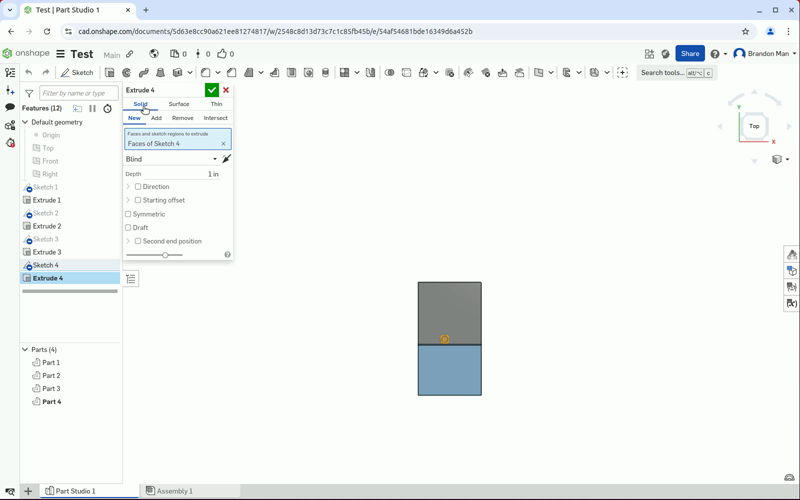
click(143, 106)
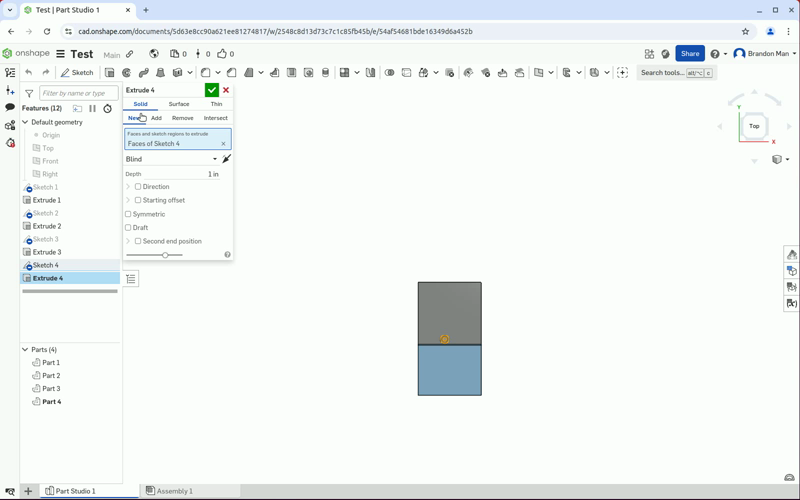
mouse_move(137, 120)
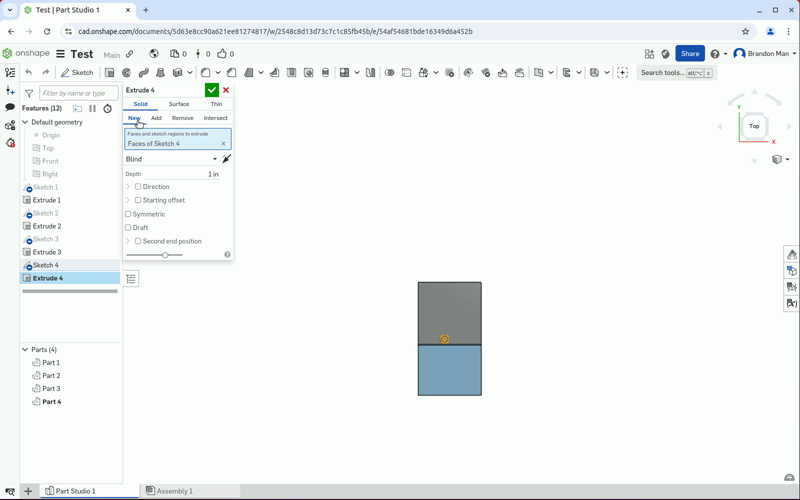
click(137, 120)
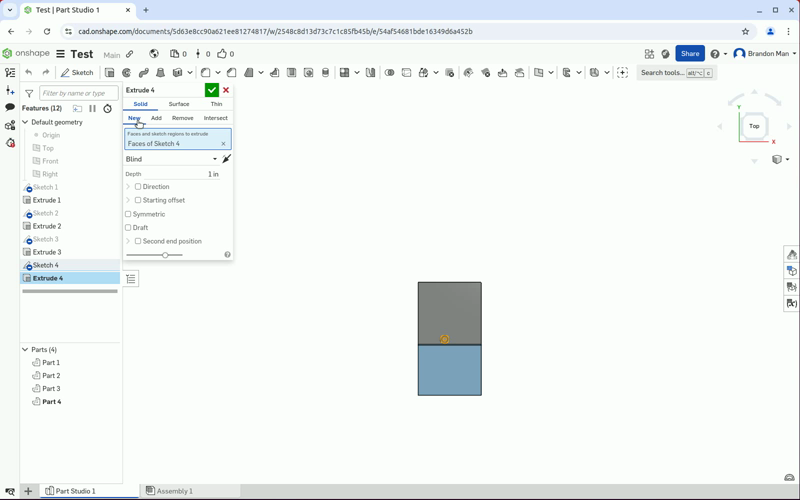
key(tab, 4)
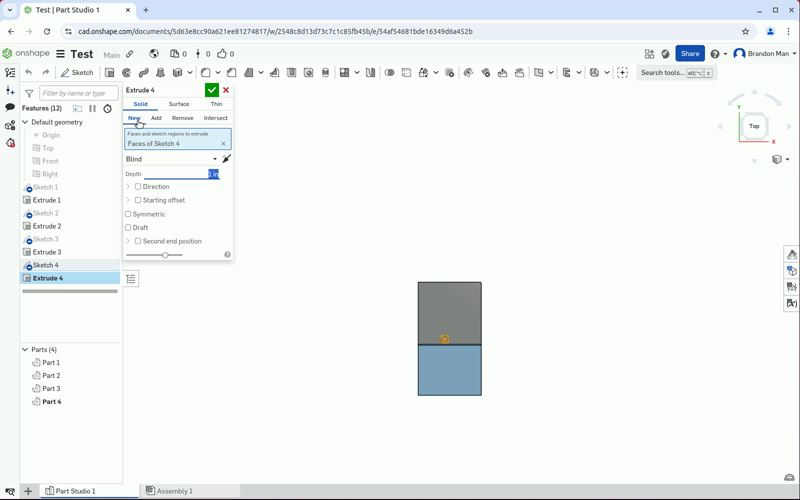
text(4.574)
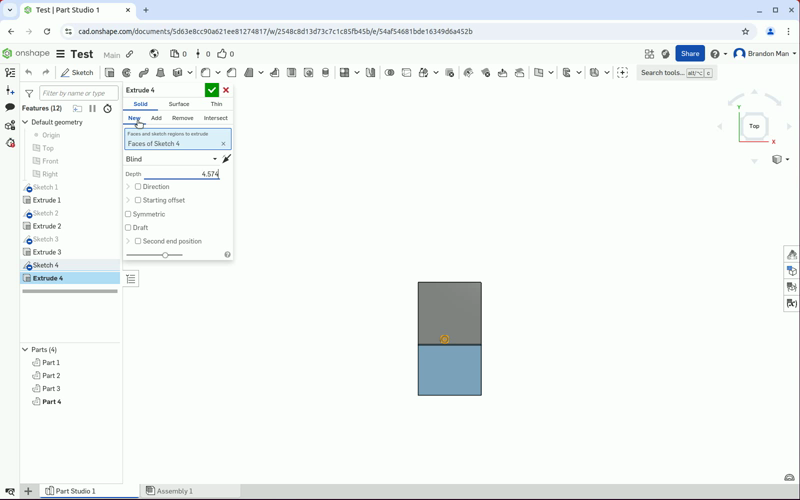
key(enter)
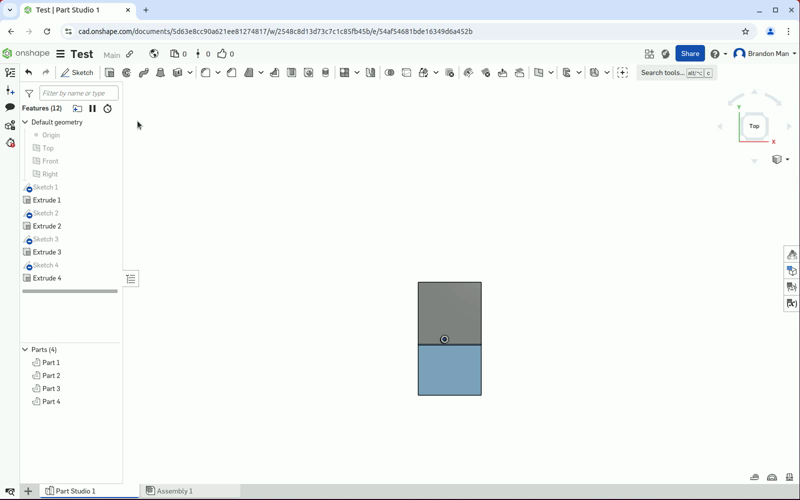
key(shift+h)
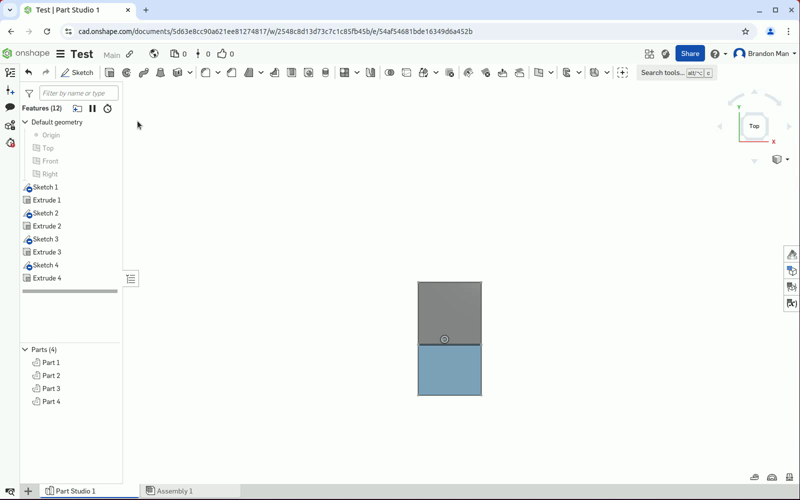
key(shift+h)
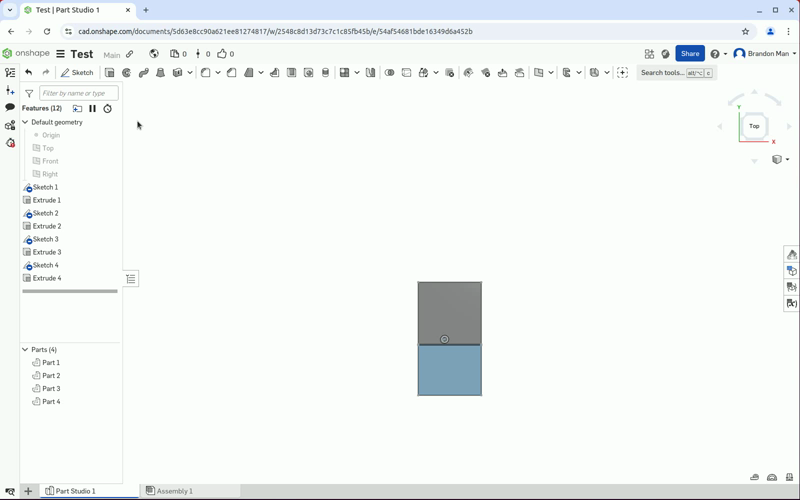
key(shift+7)
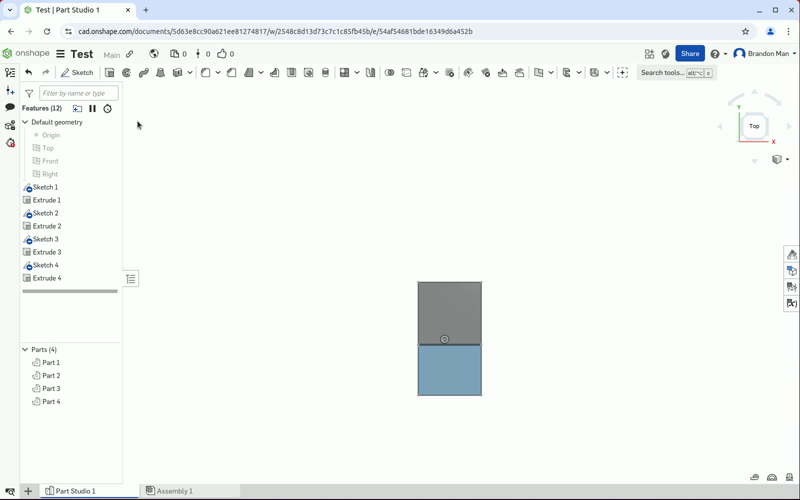
key(up, 3)
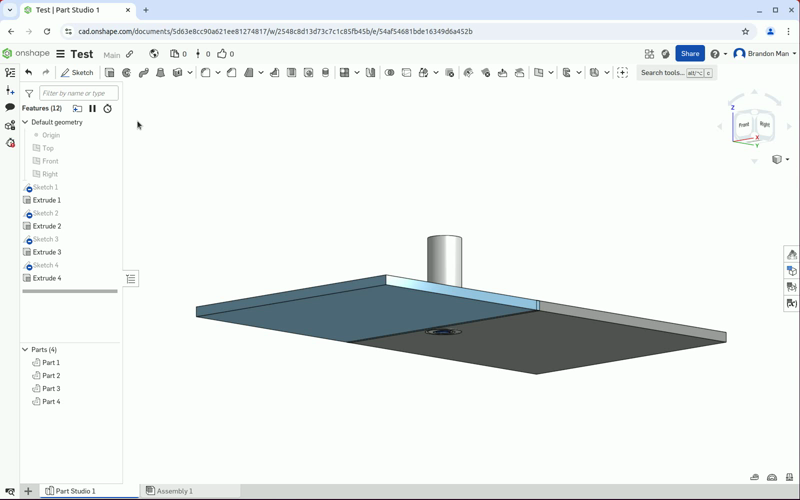
key(left, 3)
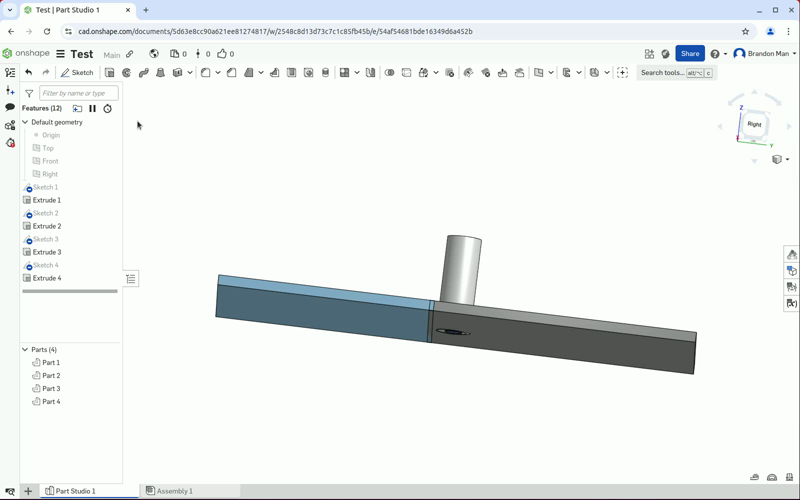
key(right, 3)
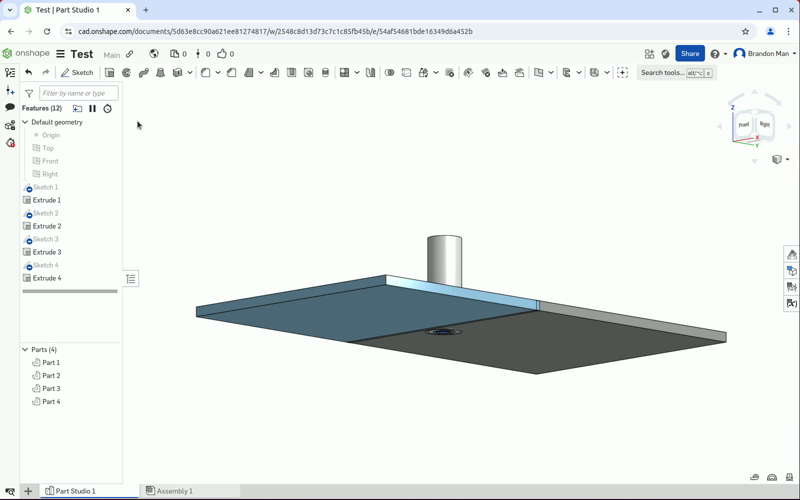
key(down, 3)
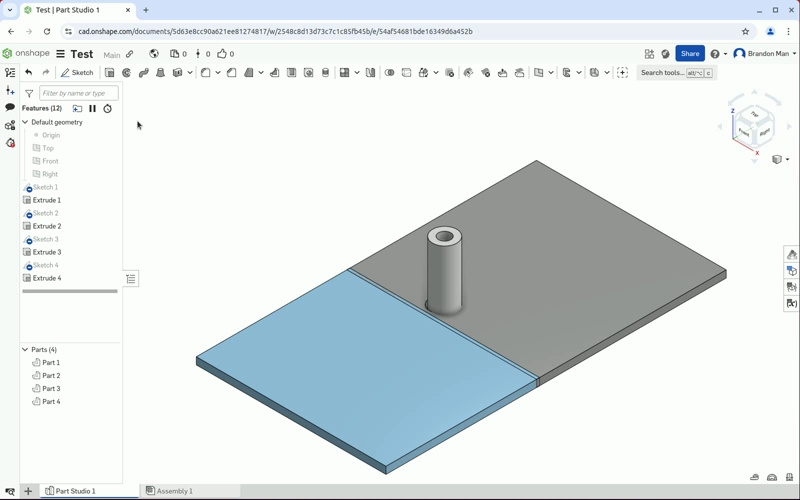
mouse_move(73, 189)
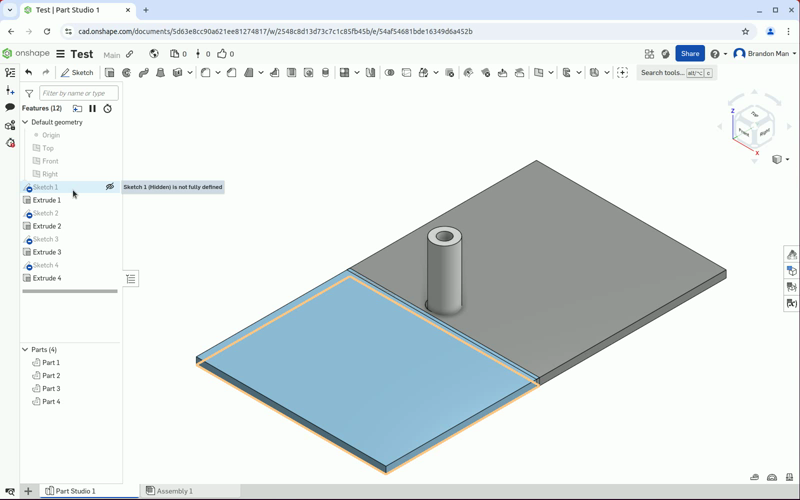
click(73, 189)